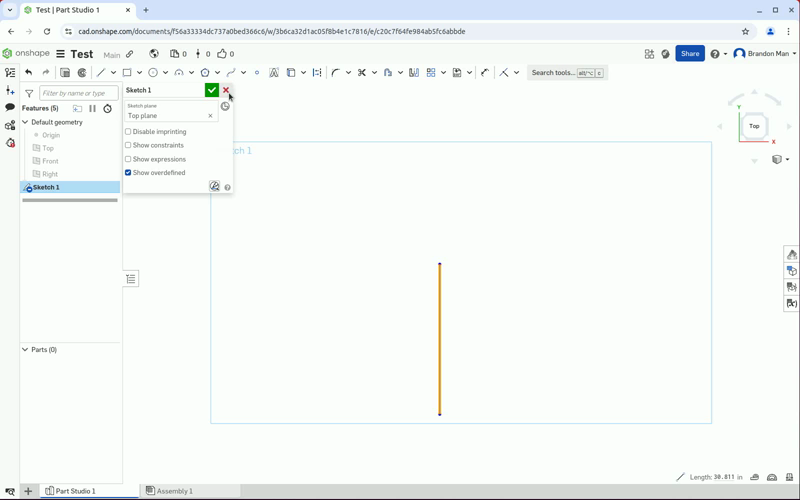
key(shift+h)
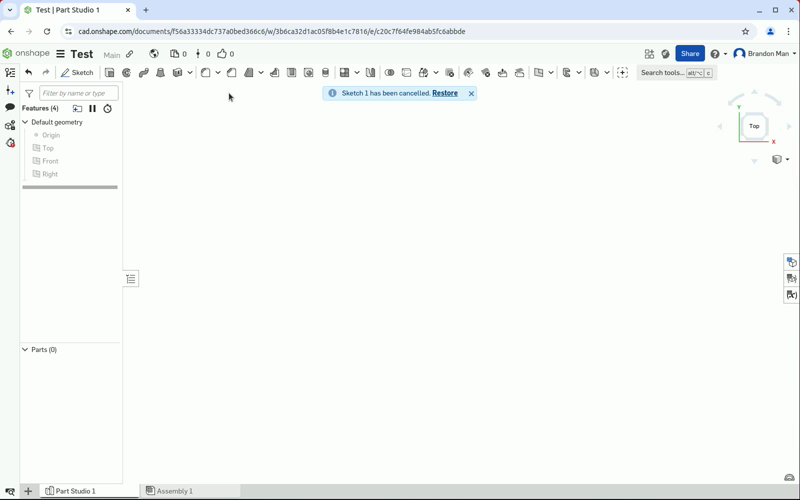
mouse_move(73, 352)
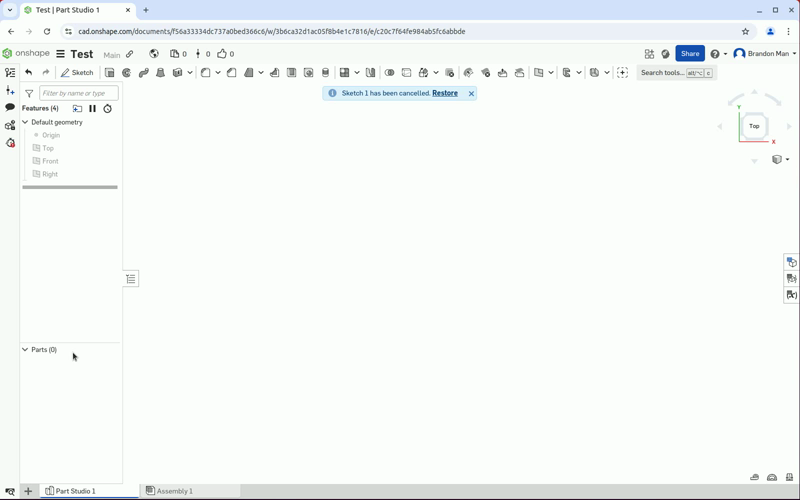
key(y)
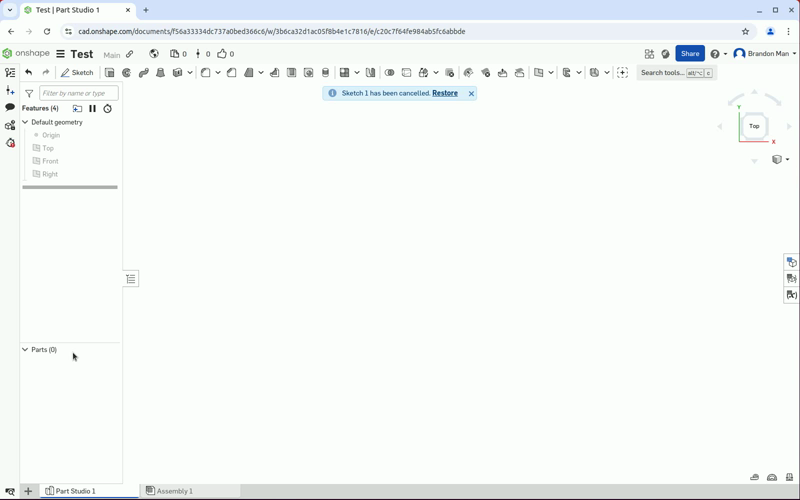
key(shift+p)
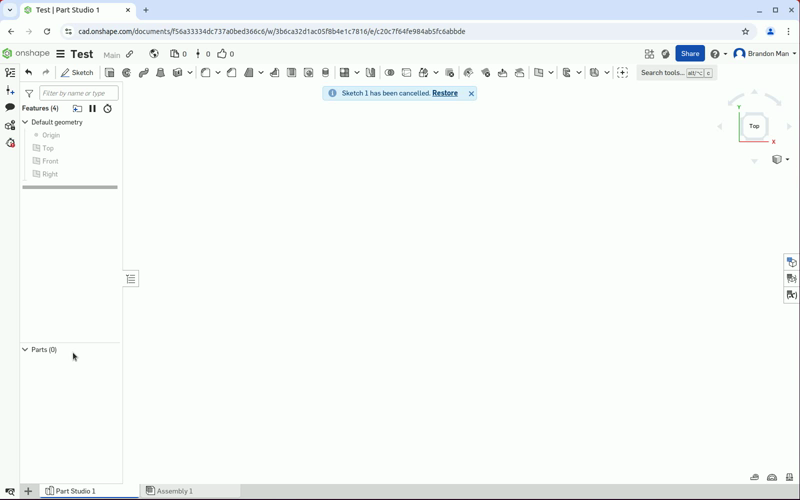
key(space)
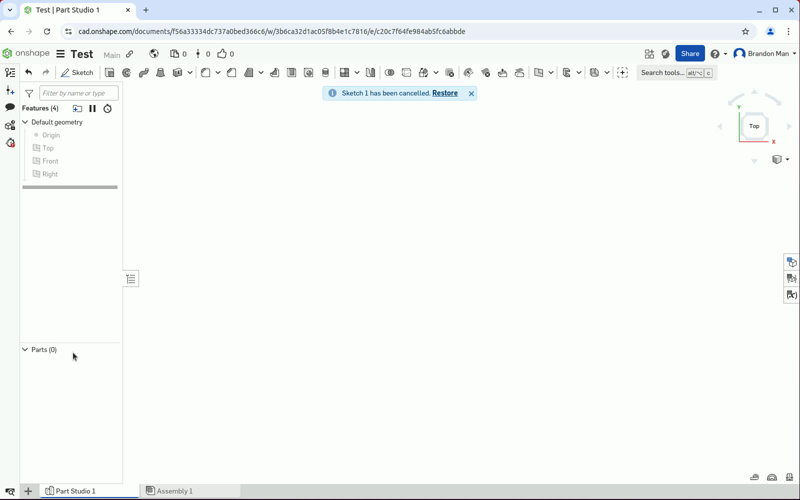
key_down(shift)
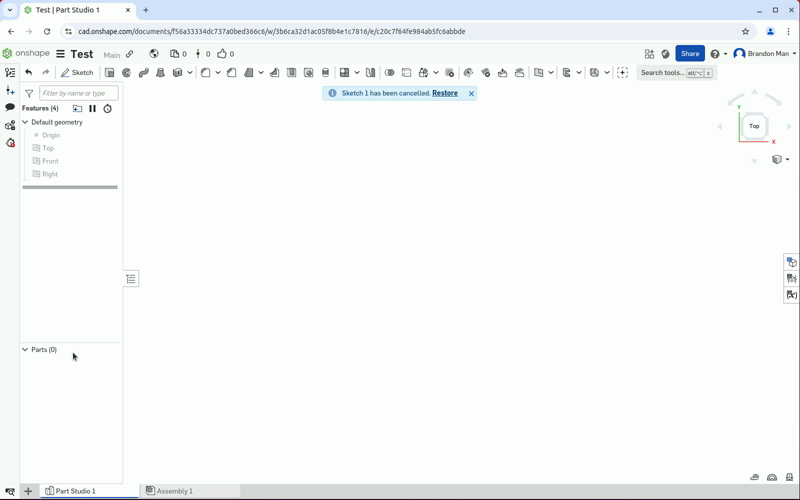
key(up)
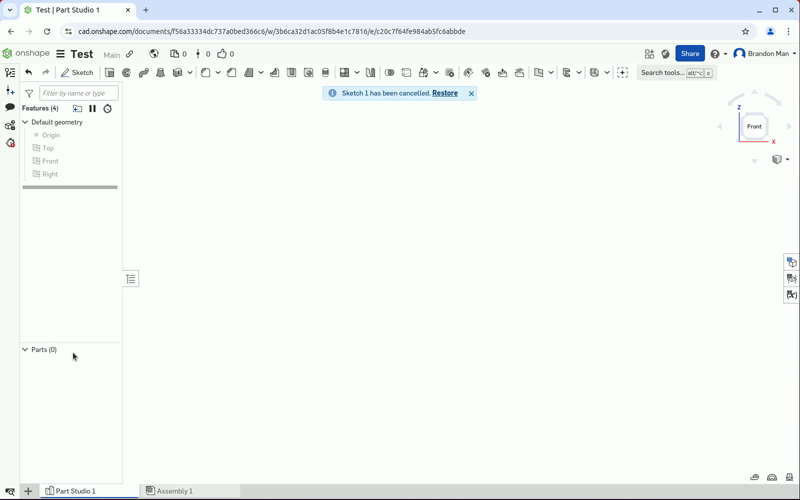
key_up(shift)
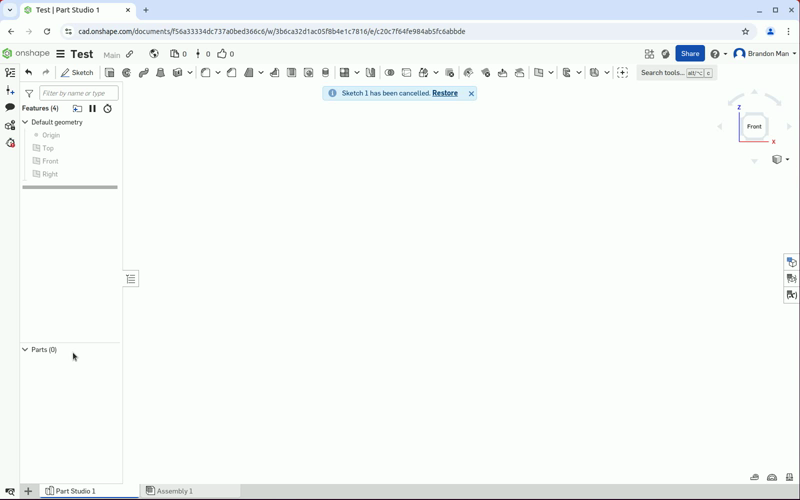
key(space)
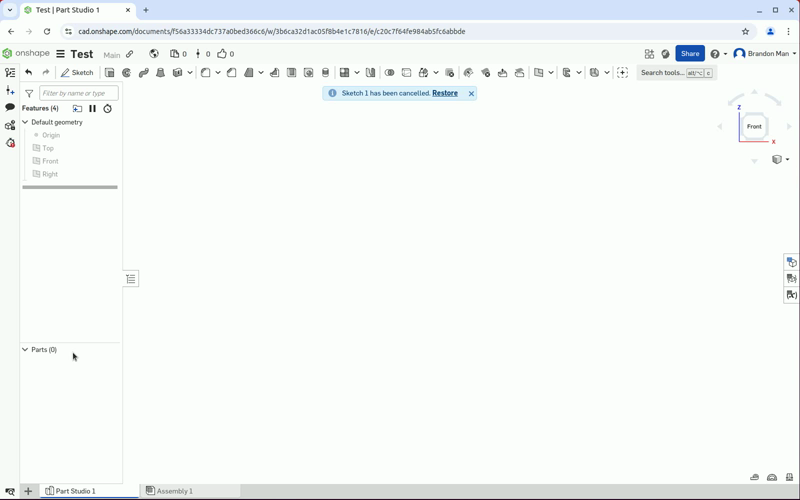
key_down(shift)
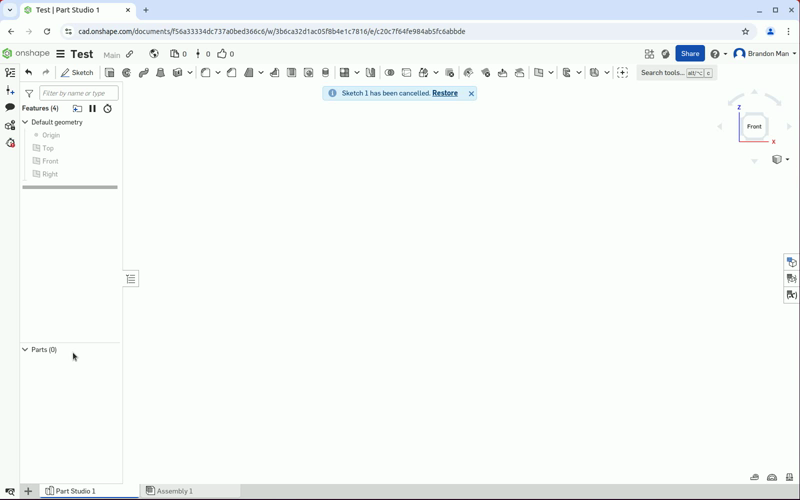
key(left)
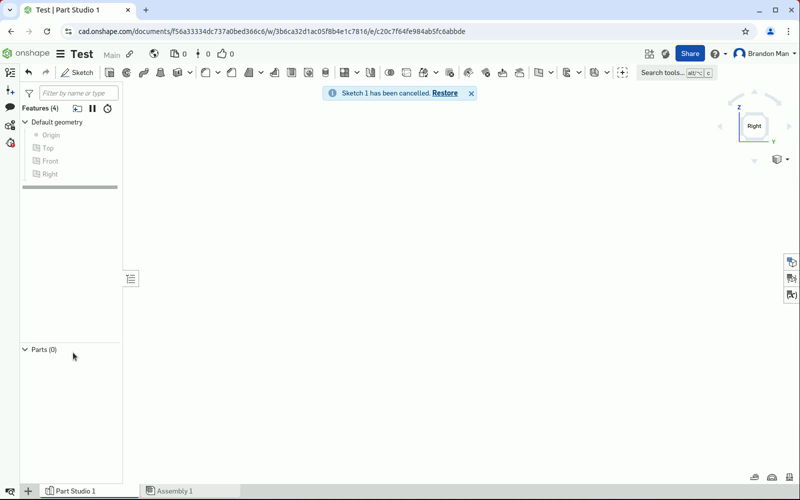
key_up(shift)
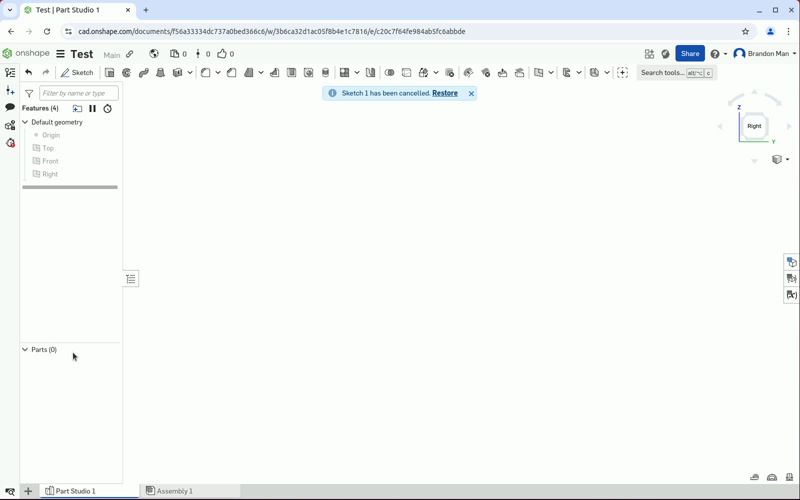
mouse_move(73, 352)
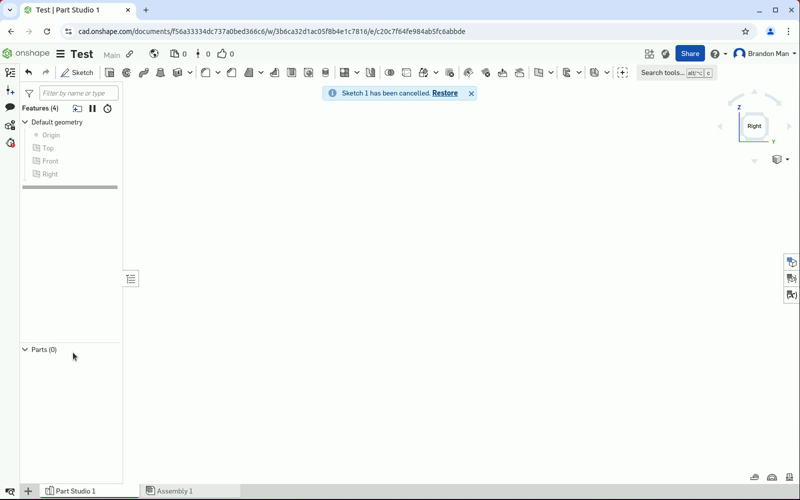
key(shift+y)
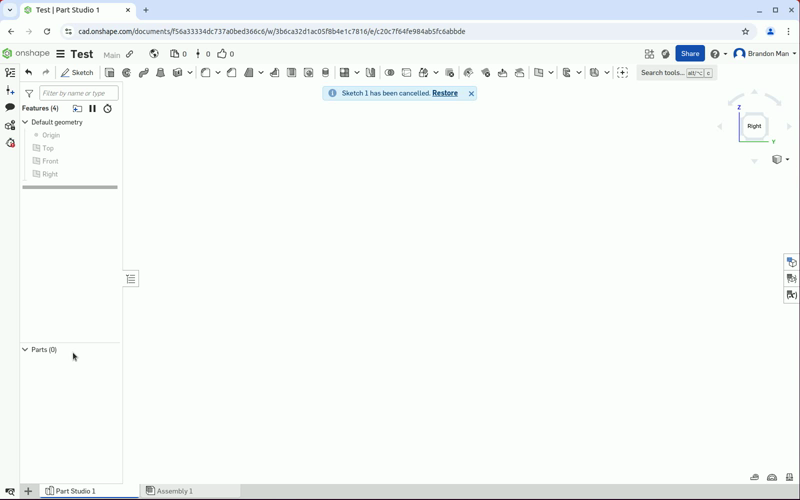
key(shift+s)
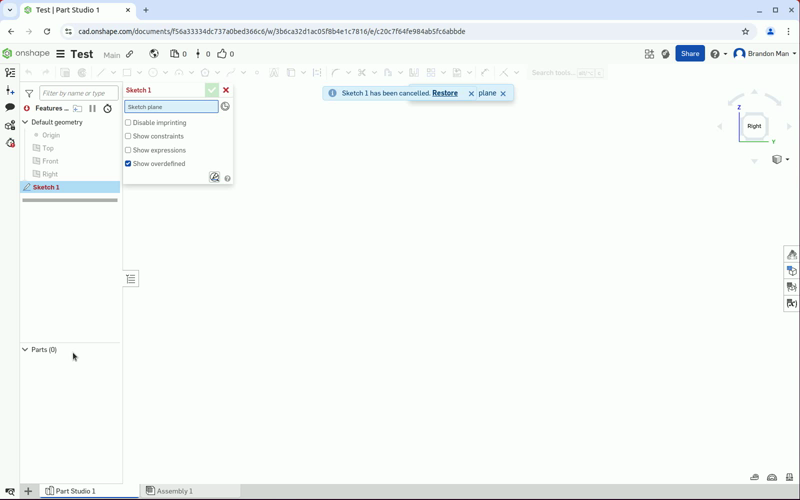
mouse_move(73, 176)
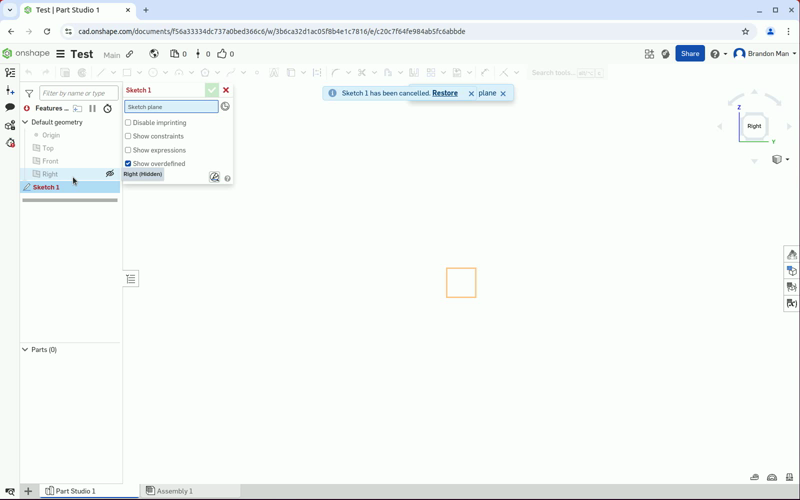
click(73, 176)
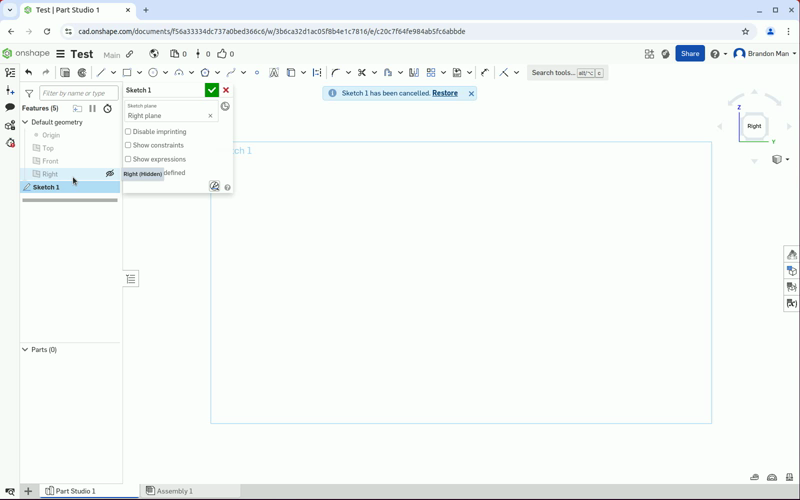
mouse_move(73, 352)
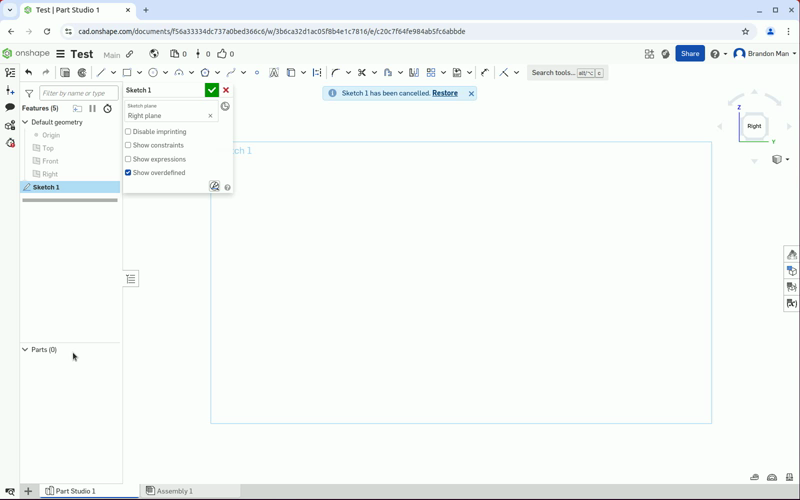
key(y)
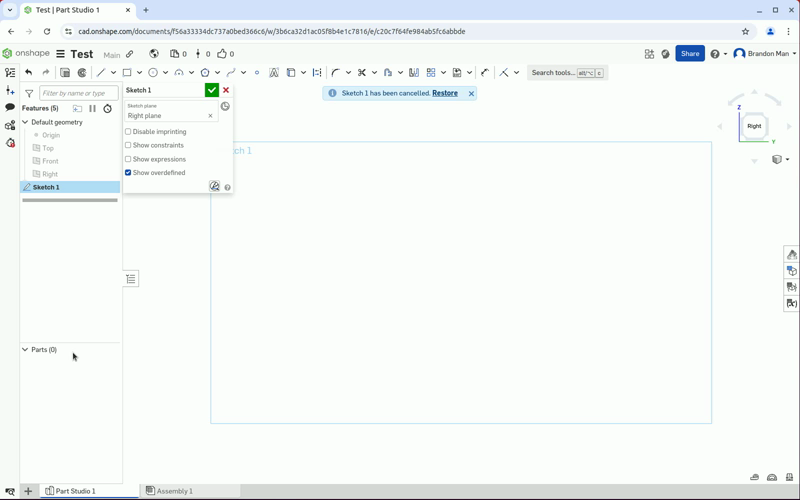
key(l)
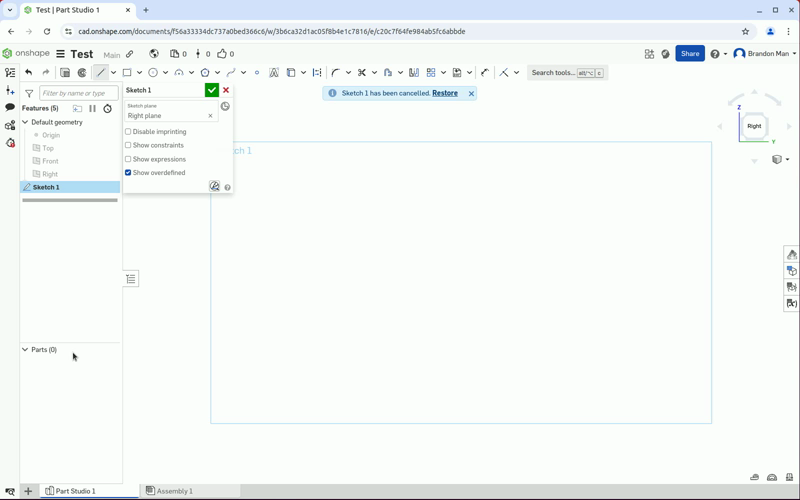
key_down(shift)
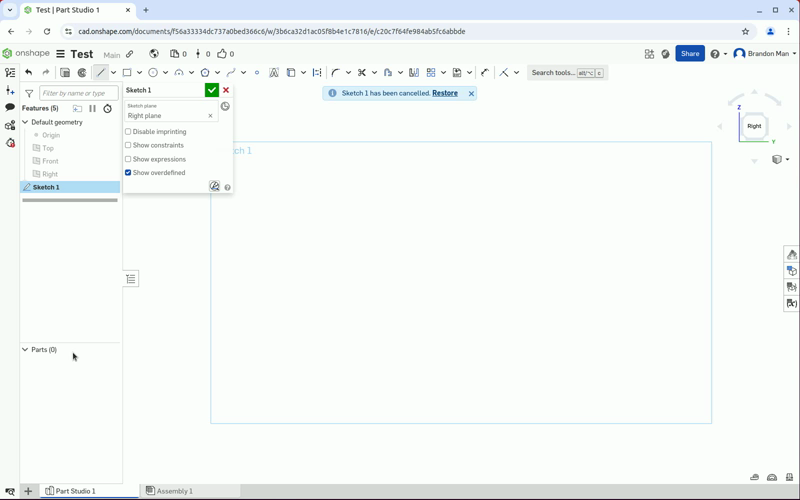
mouse_move(374, 282)
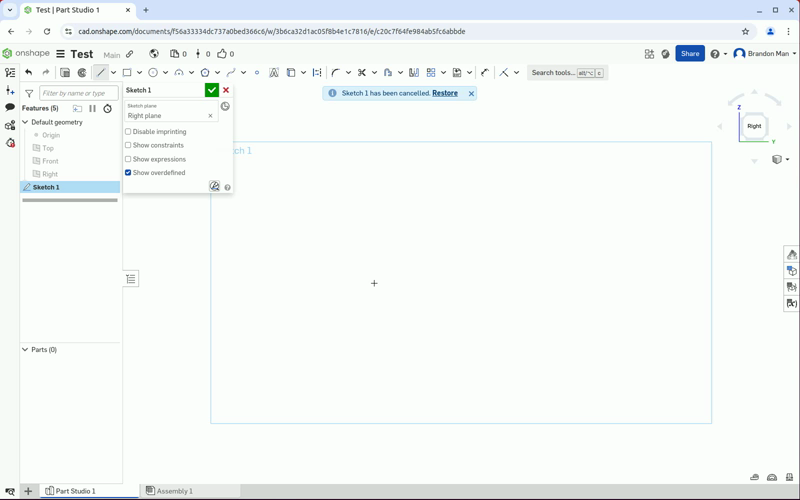
click(374, 282)
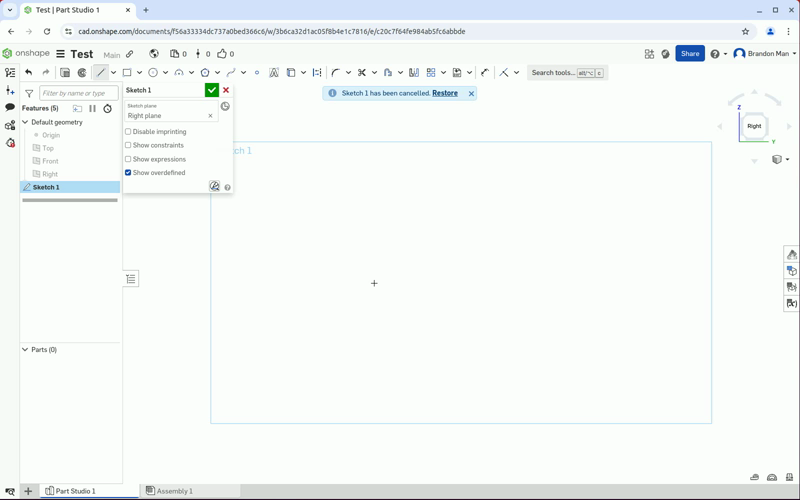
key_up(shift)
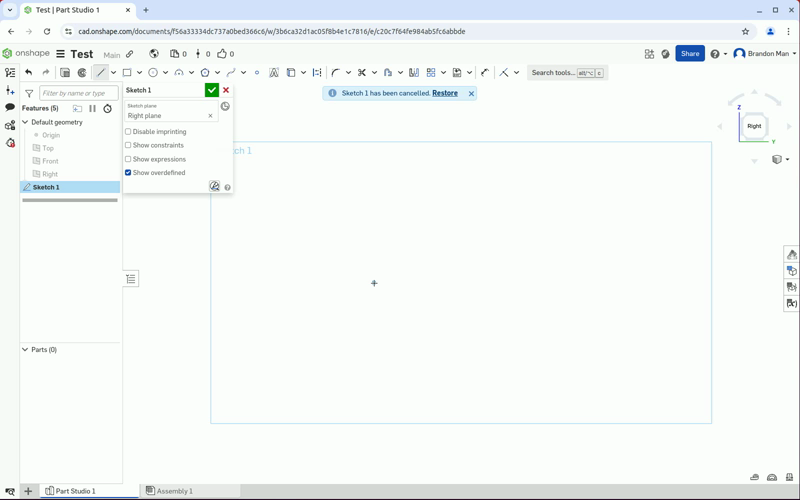
key_down(shift)
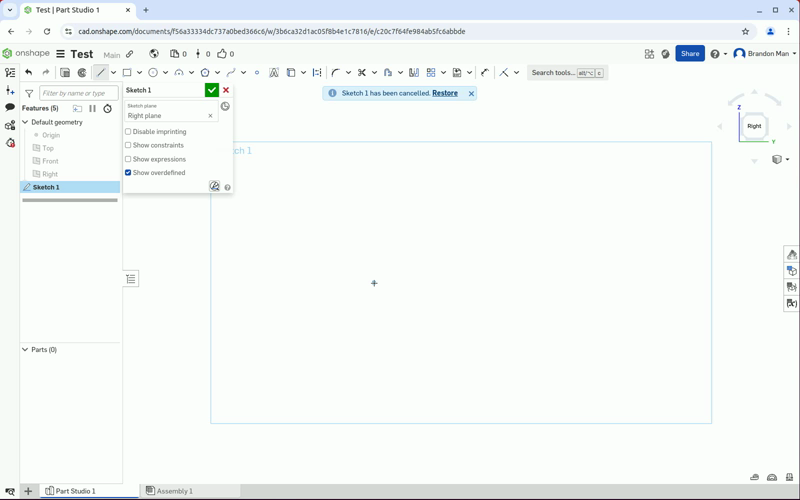
mouse_move(461, 282)
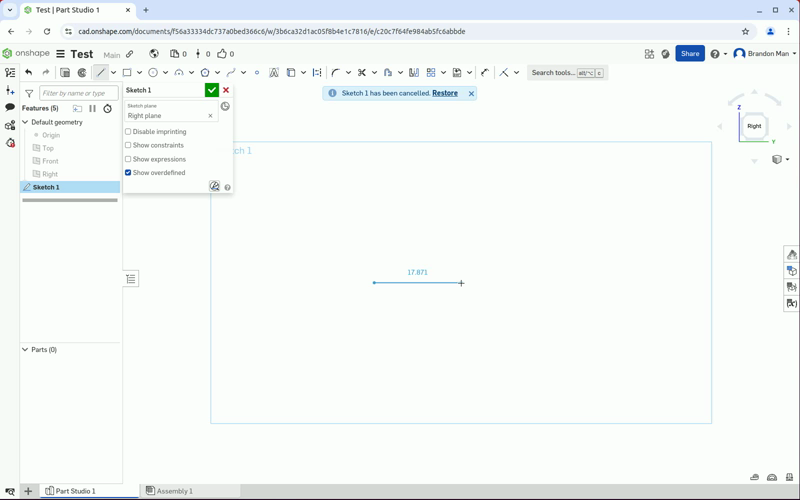
click(461, 282)
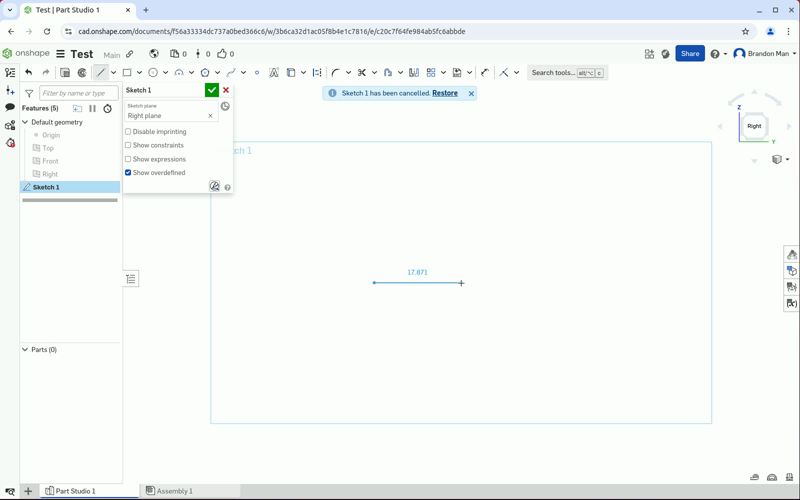
key_up(shift)
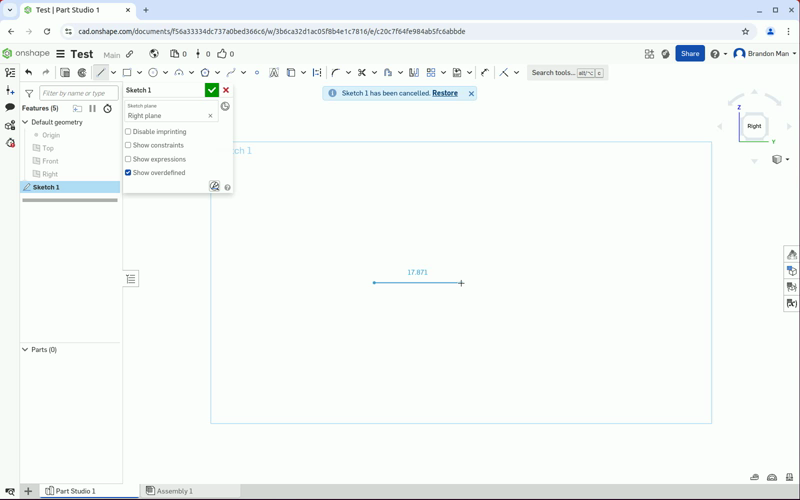
key_down(shift)
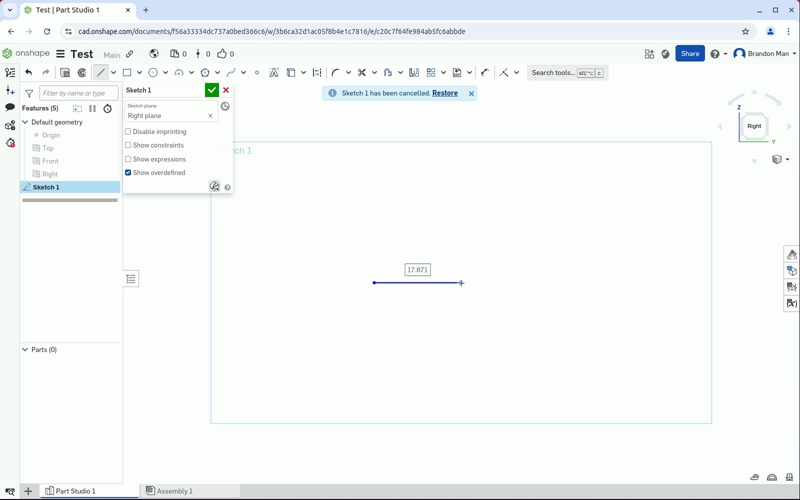
mouse_move(461, 213)
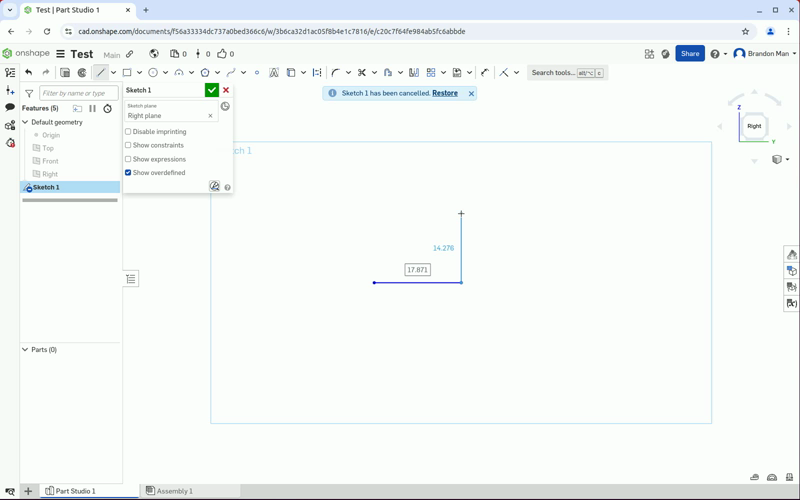
click(461, 213)
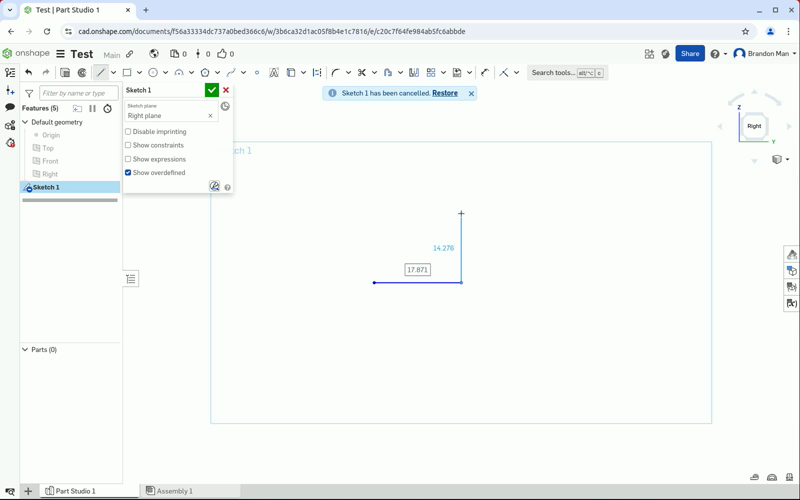
key_up(shift)
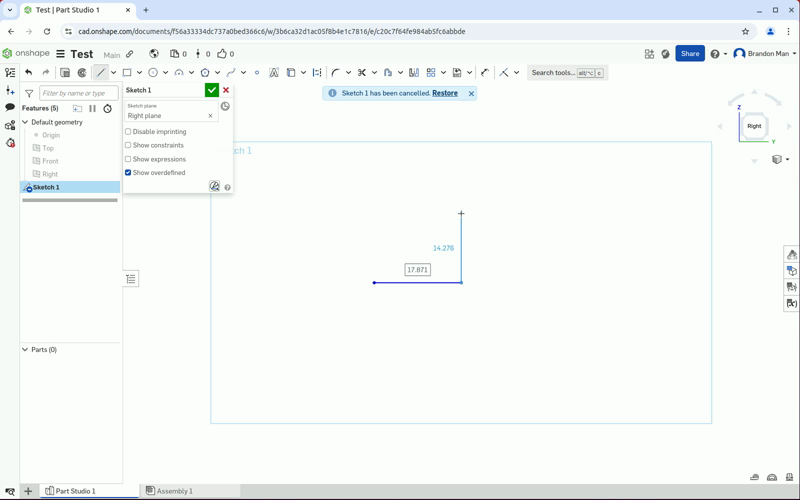
key_down(shift)
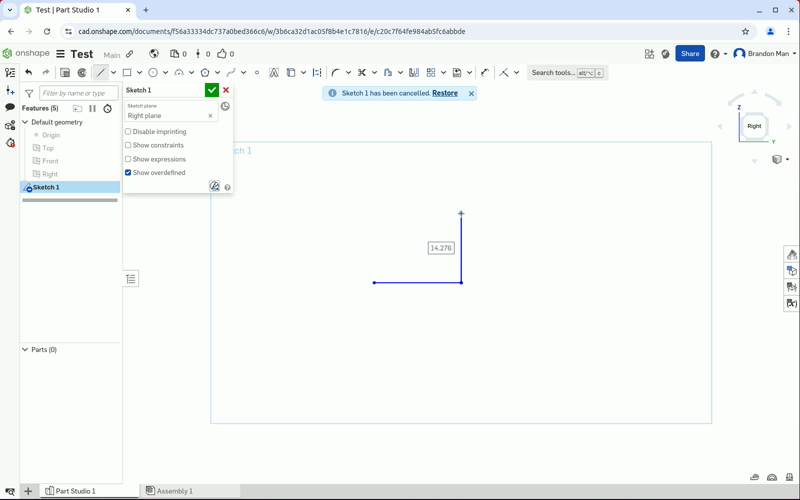
mouse_move(491, 213)
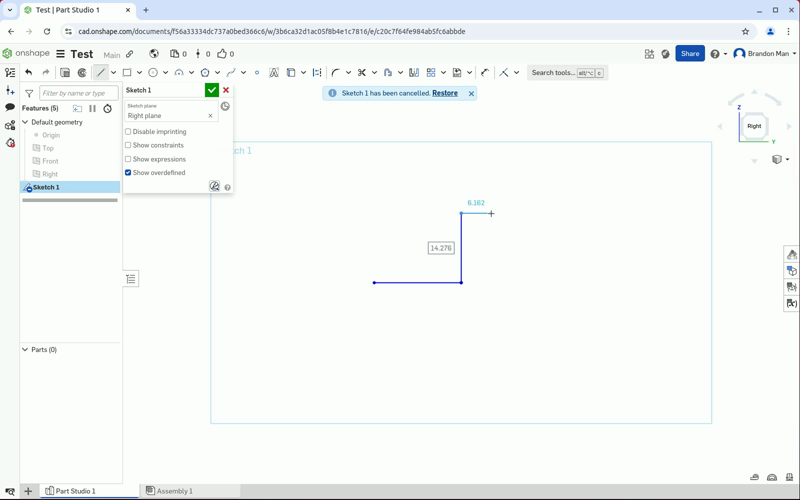
mouse_move(408, 213)
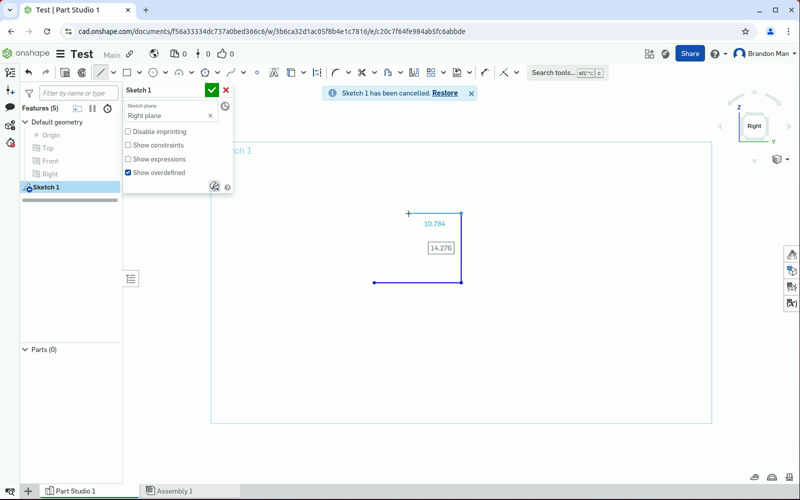
click(408, 213)
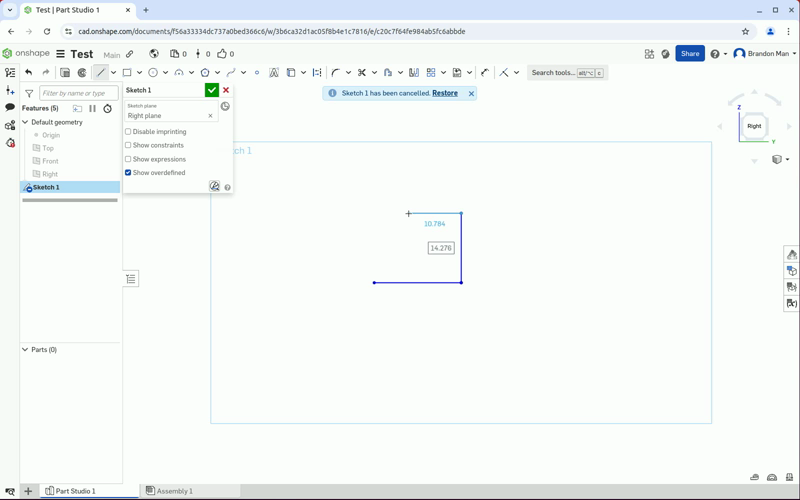
key_up(shift)
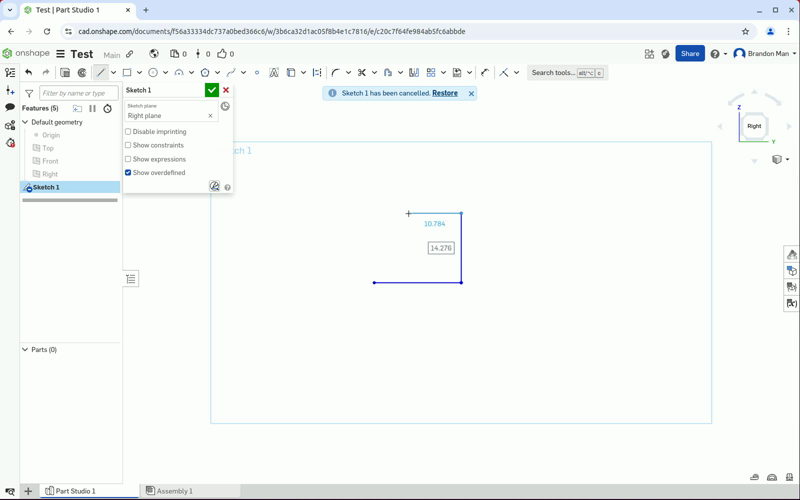
key_down(shift)
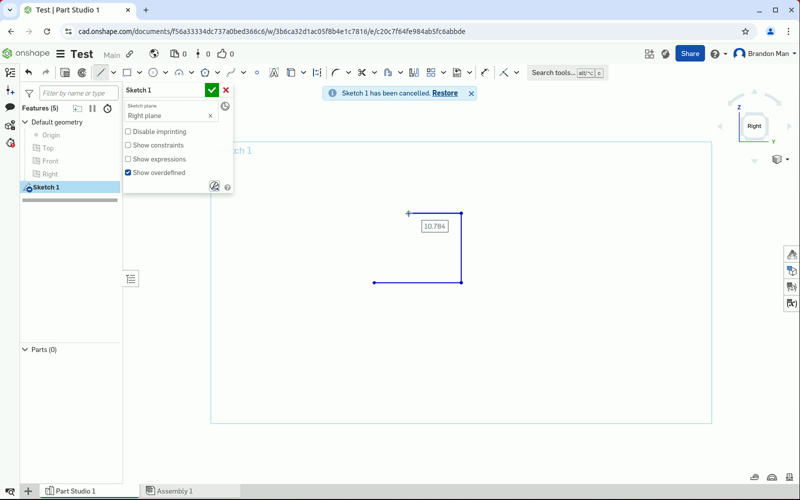
mouse_move(438, 213)
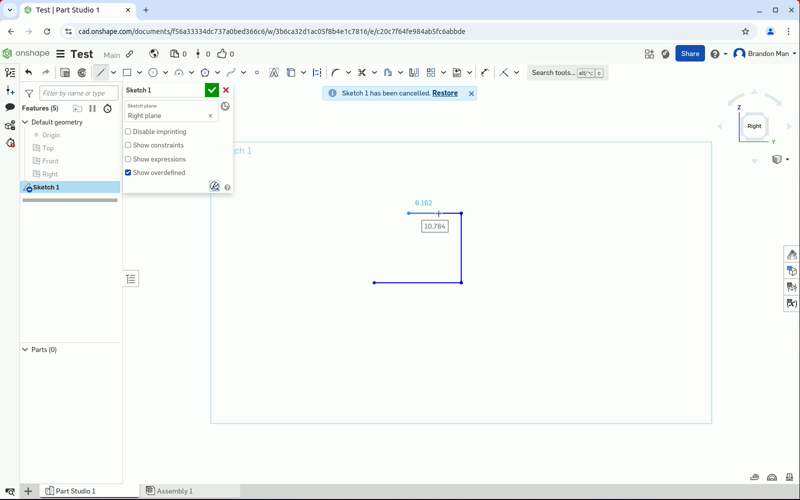
mouse_move(408, 248)
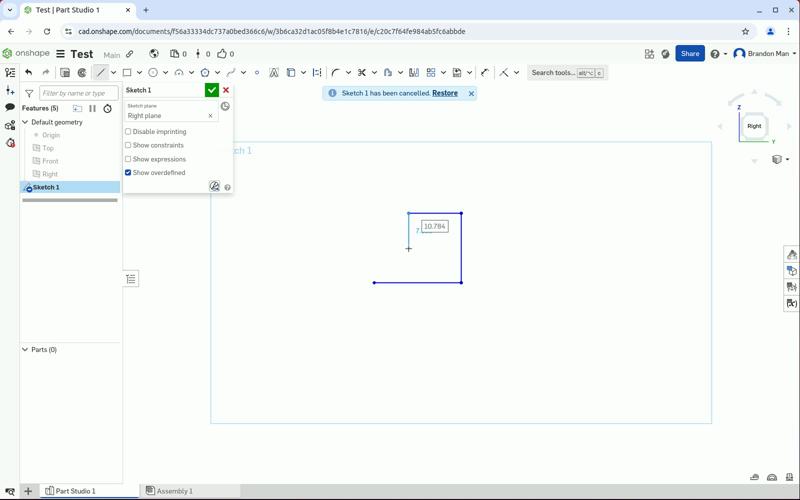
click(408, 248)
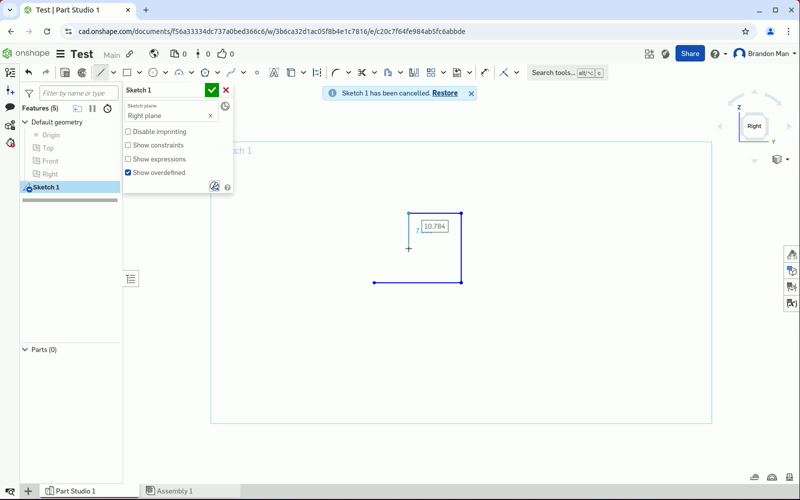
key_up(shift)
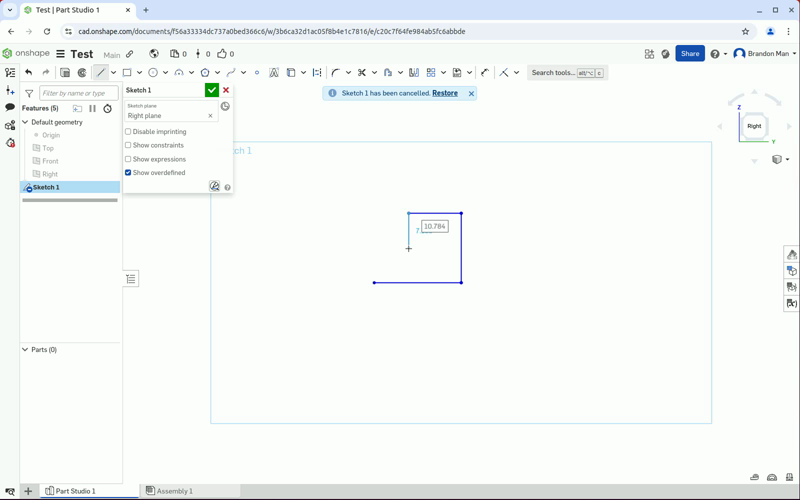
key_down(shift)
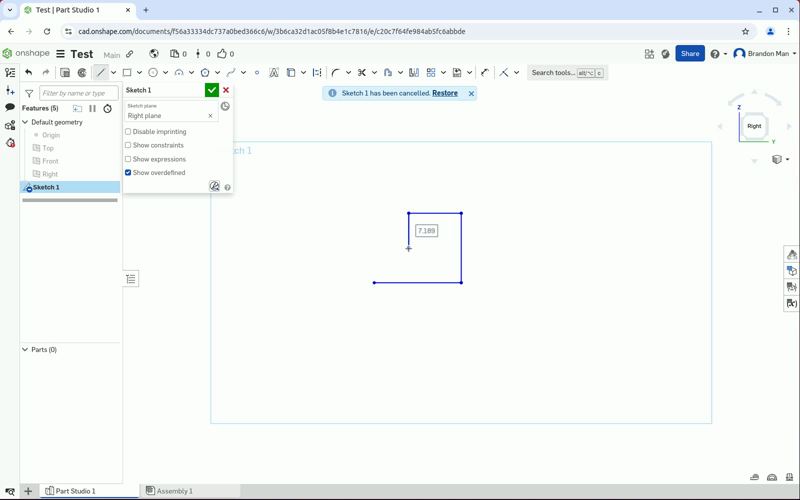
mouse_move(438, 248)
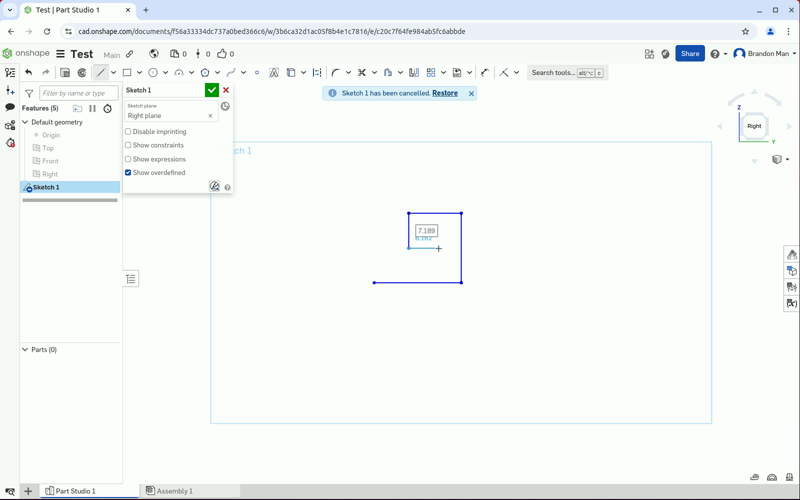
mouse_move(374, 248)
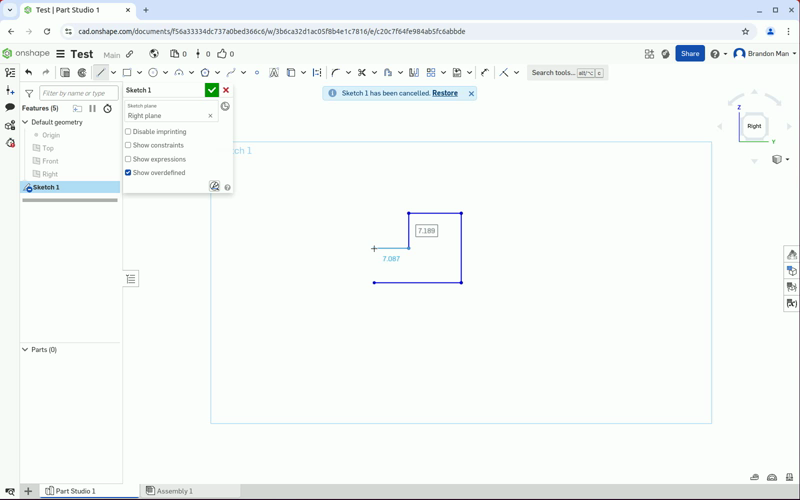
click(374, 248)
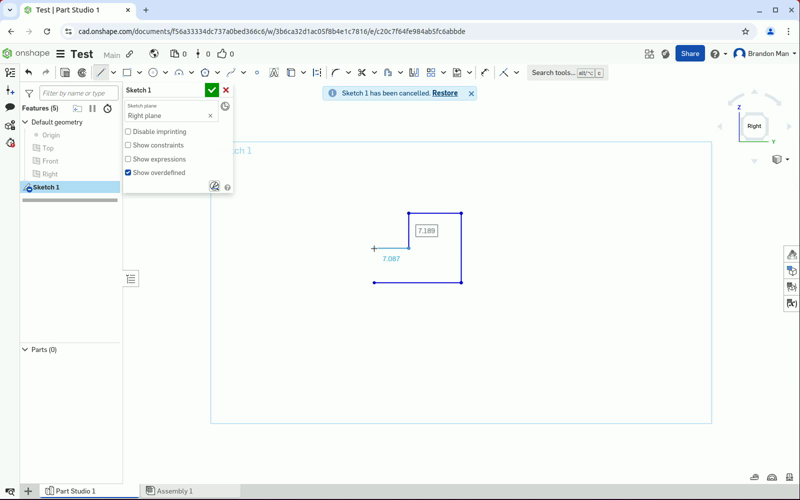
key_up(shift)
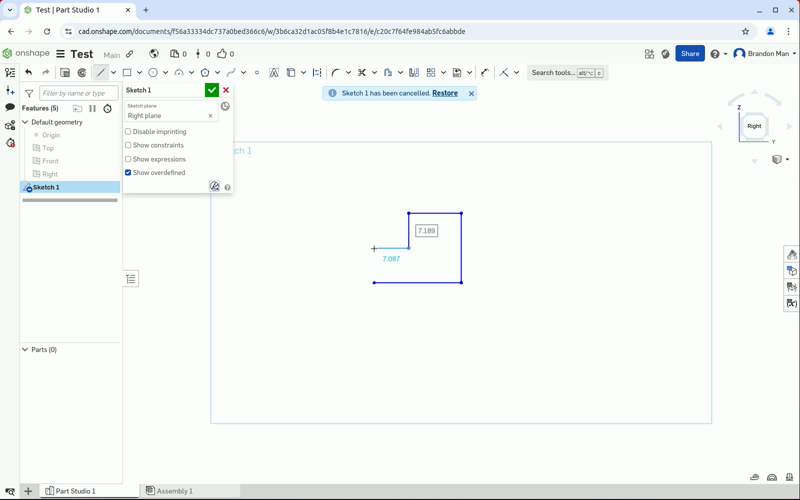
mouse_move(404, 248)
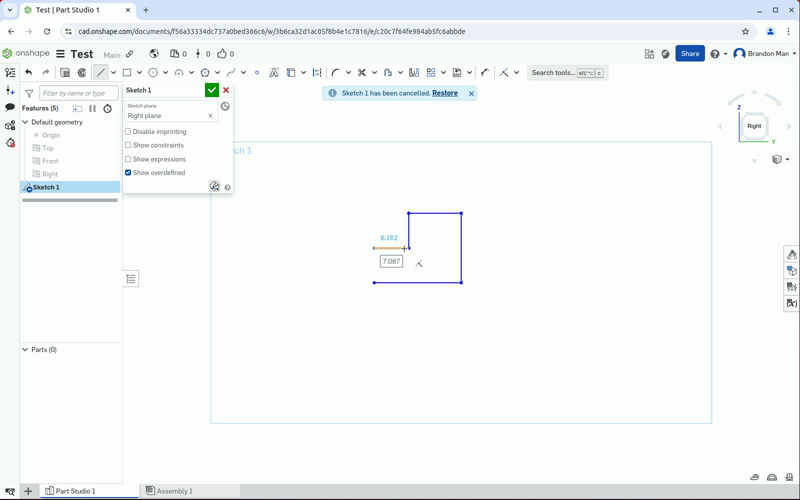
key_down(shift)
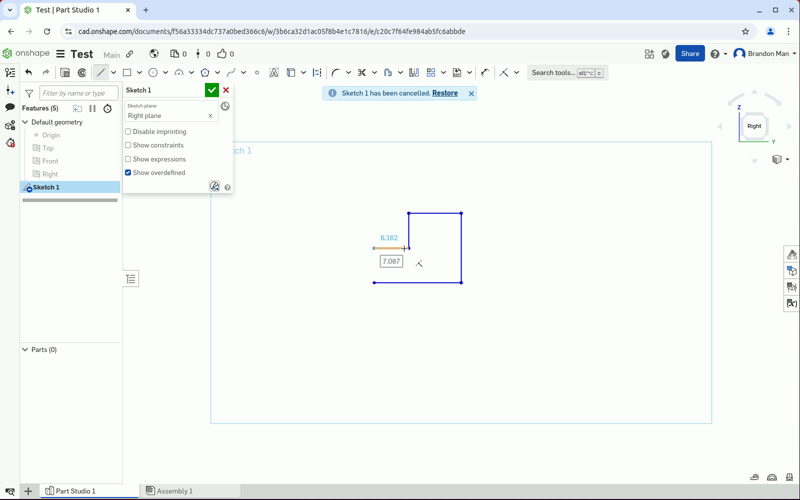
mouse_move(374, 282)
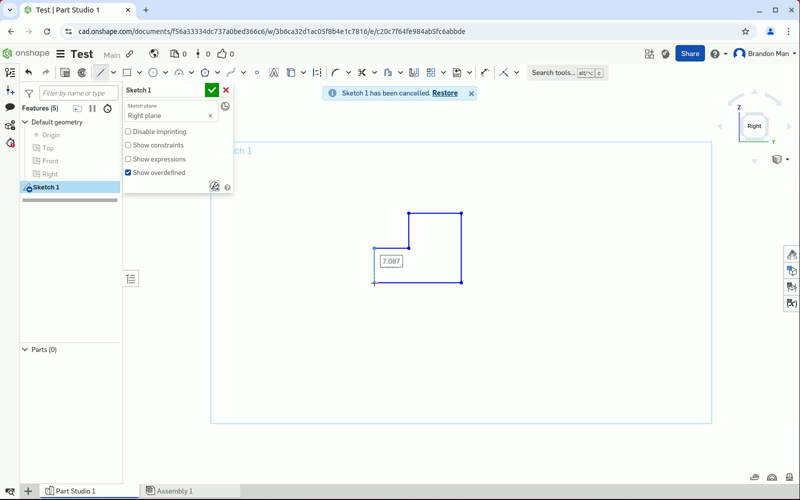
key_up(shift)
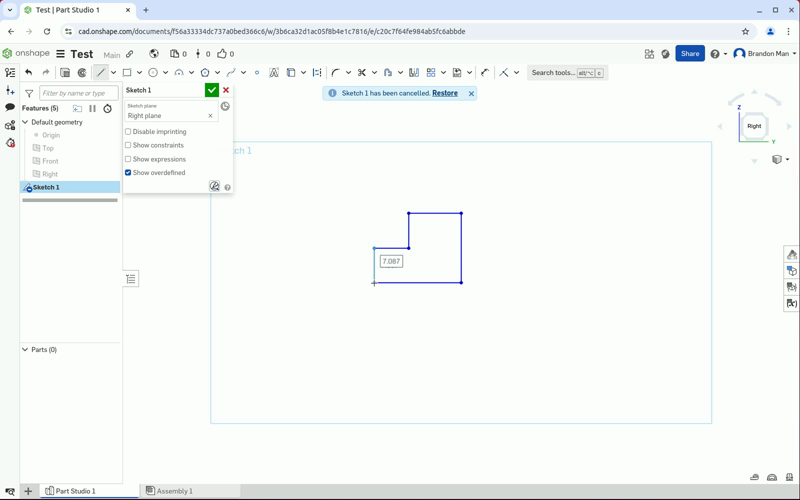
click(374, 282)
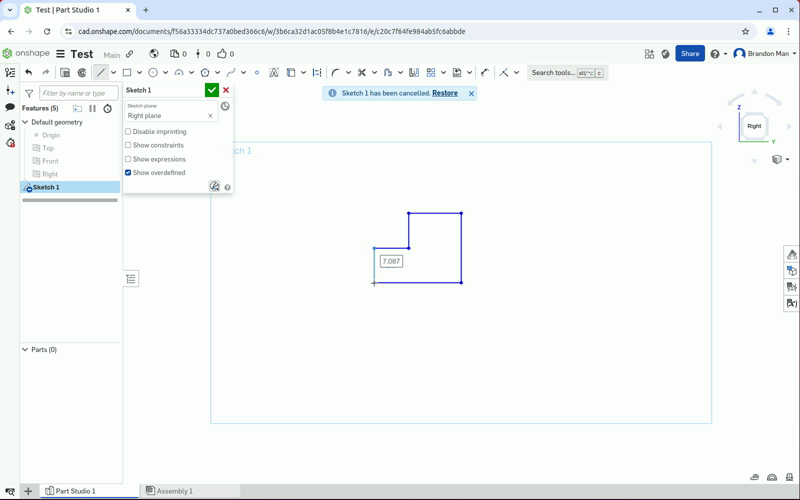
key(esc)
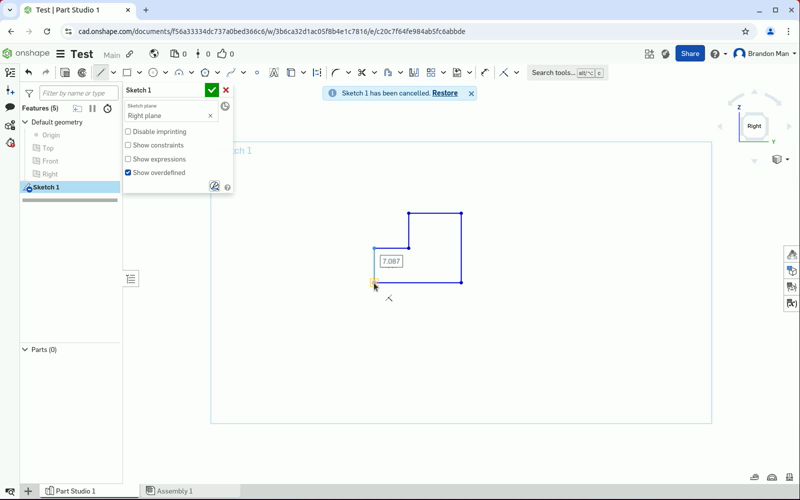
mouse_move(415, 274)
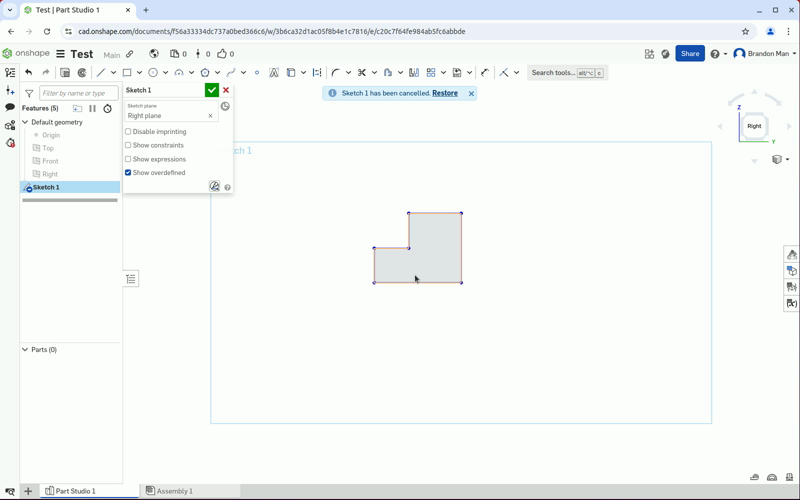
click(415, 274)
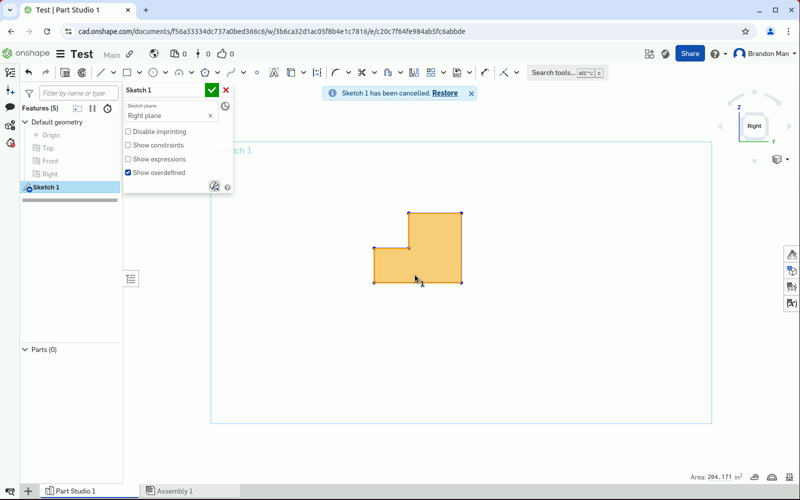
mouse_move(73, 352)
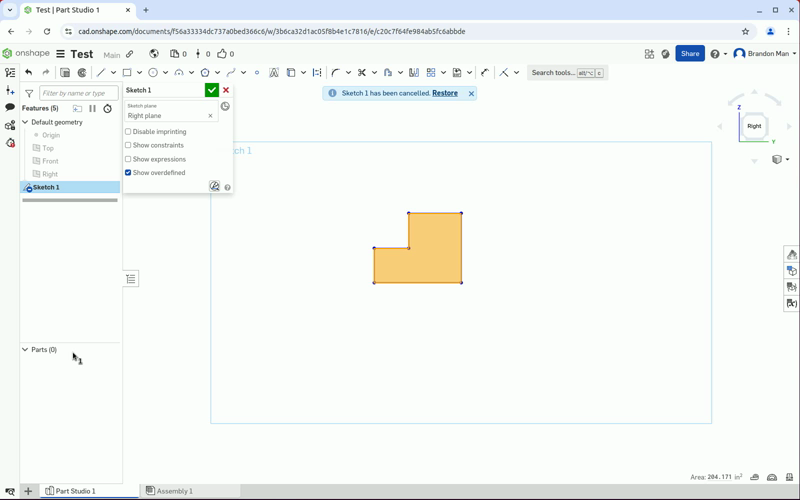
key(shift+y)
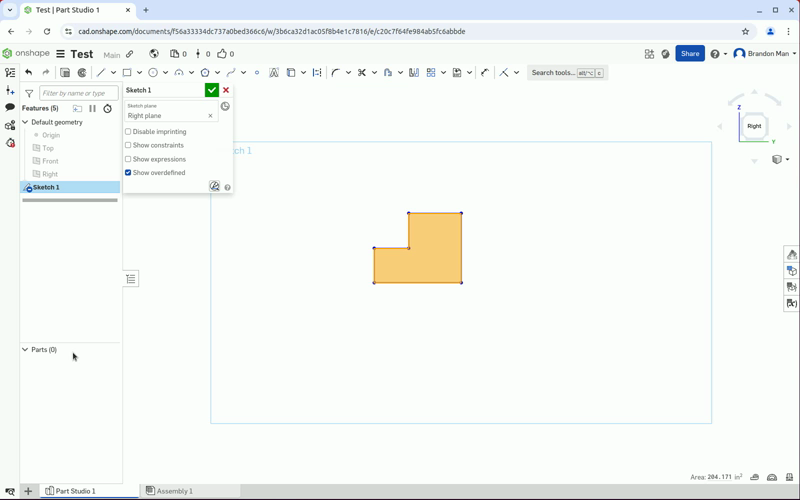
key(shift+e)
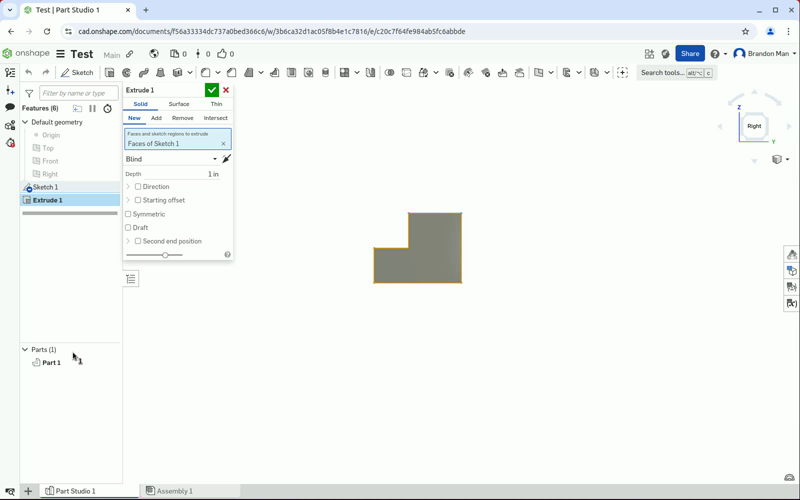
mouse_move(143, 106)
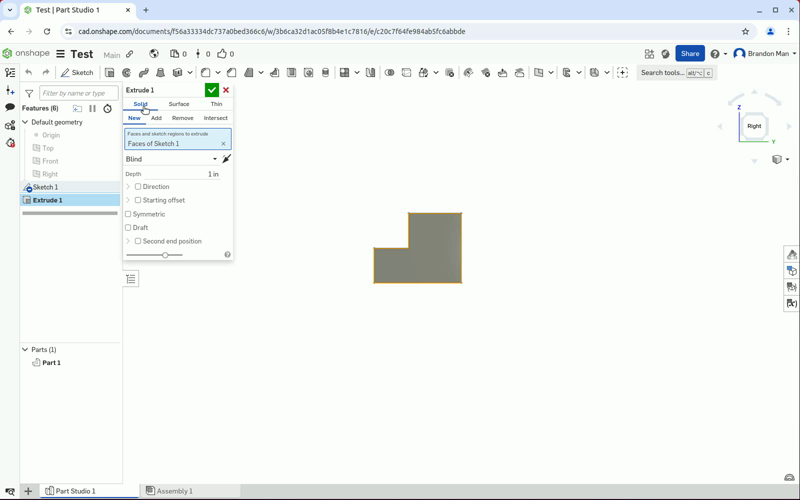
click(143, 106)
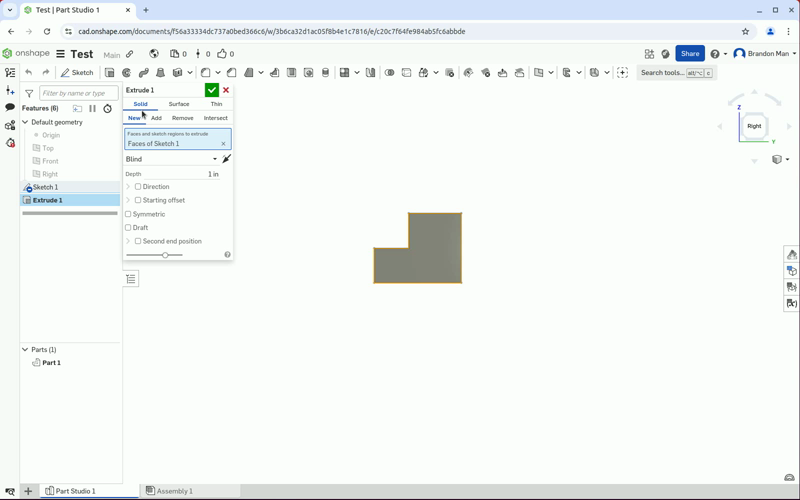
mouse_move(137, 120)
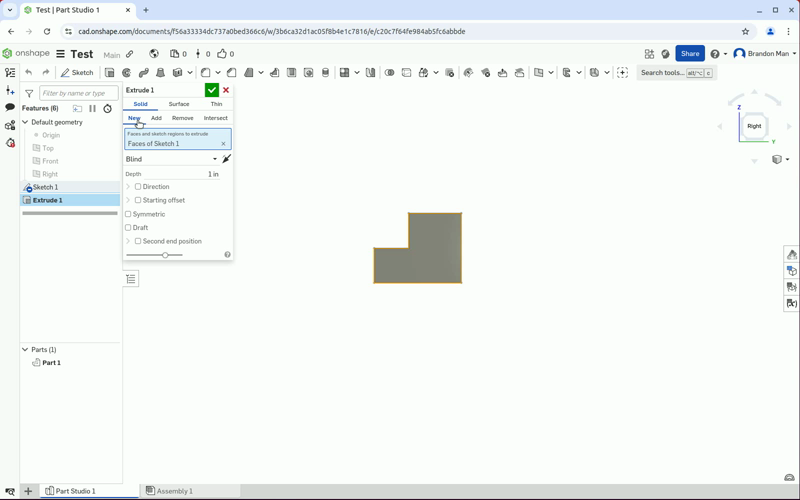
click(137, 120)
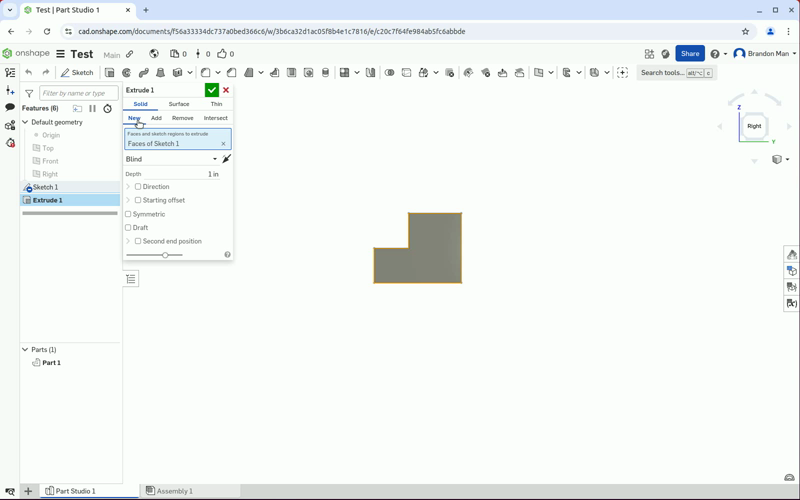
key(tab, 4)
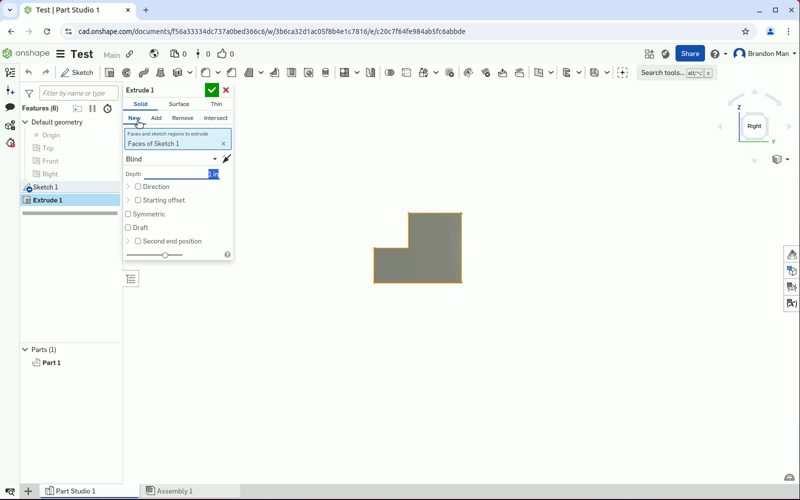
text(21.423)
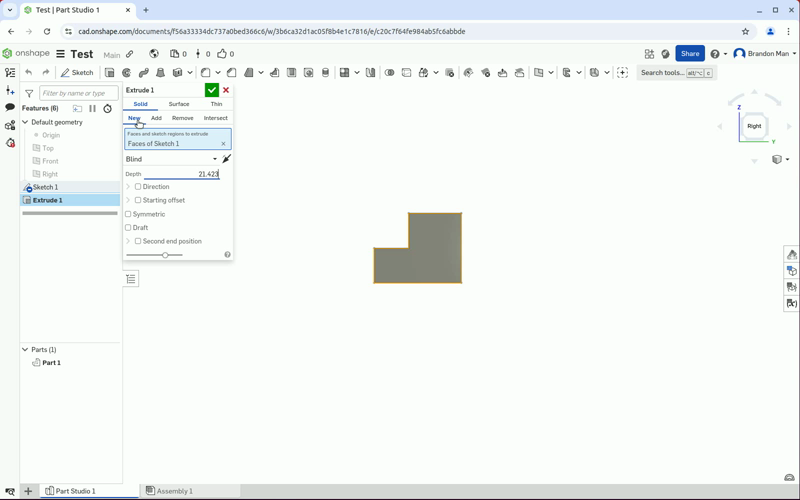
key(enter)
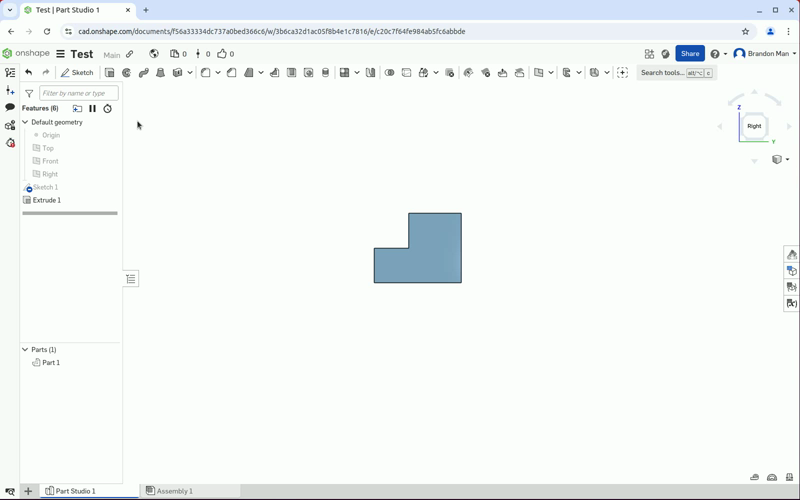
key(shift+h)
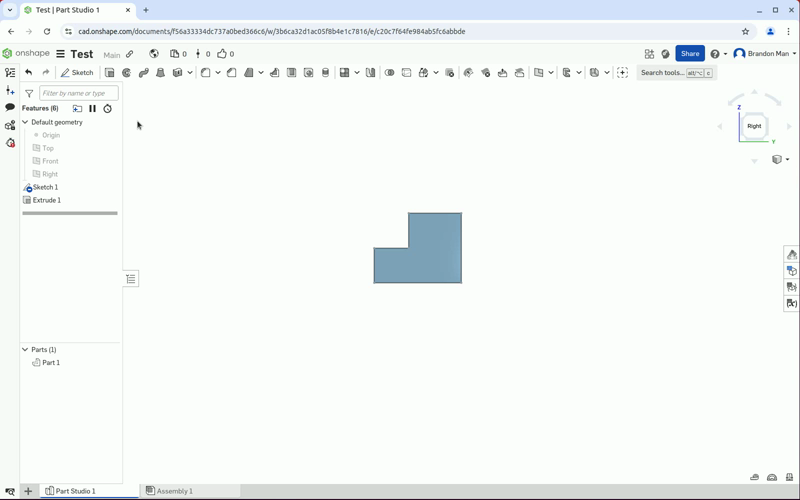
key(shift+h)
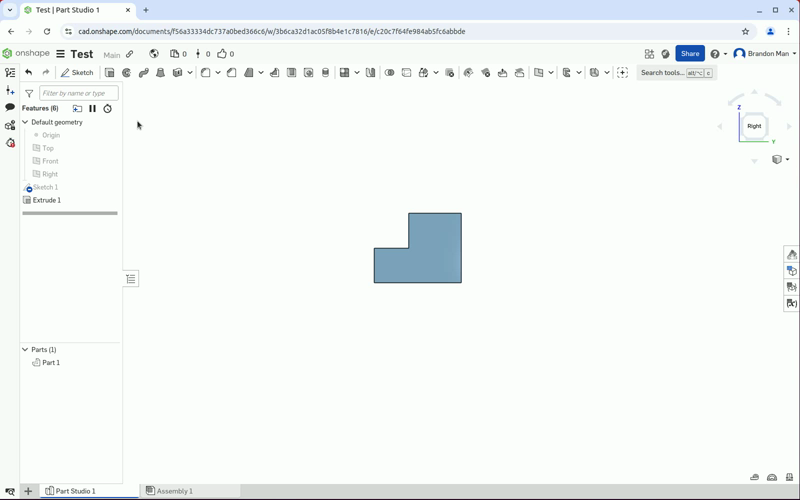
mouse_move(73, 189)
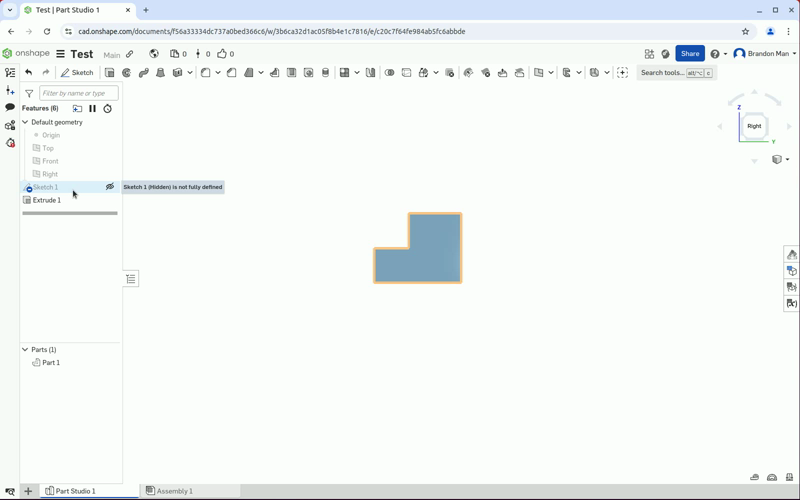
click(73, 189)
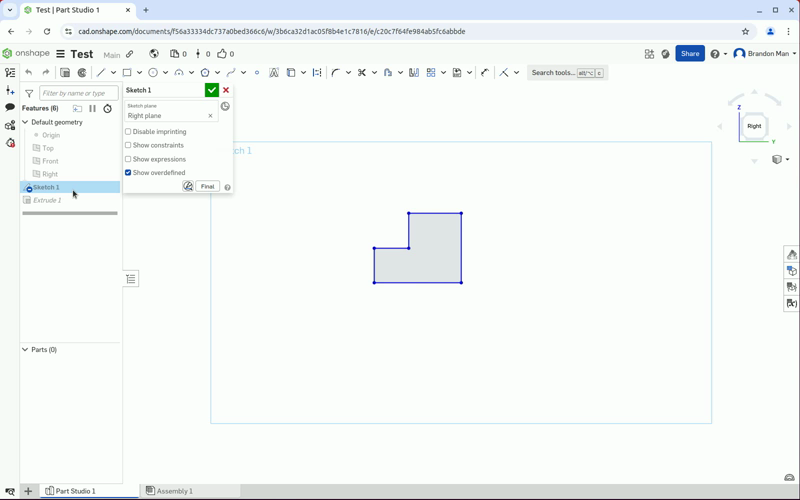
mouse_move(229, 92)
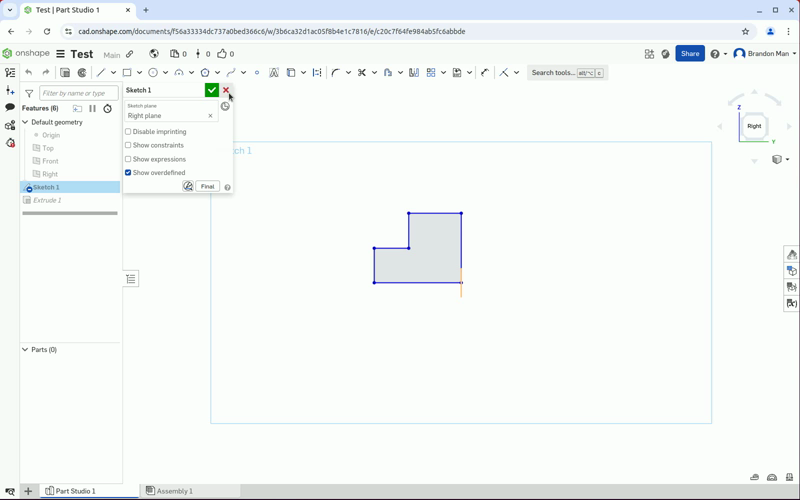
click(229, 92)
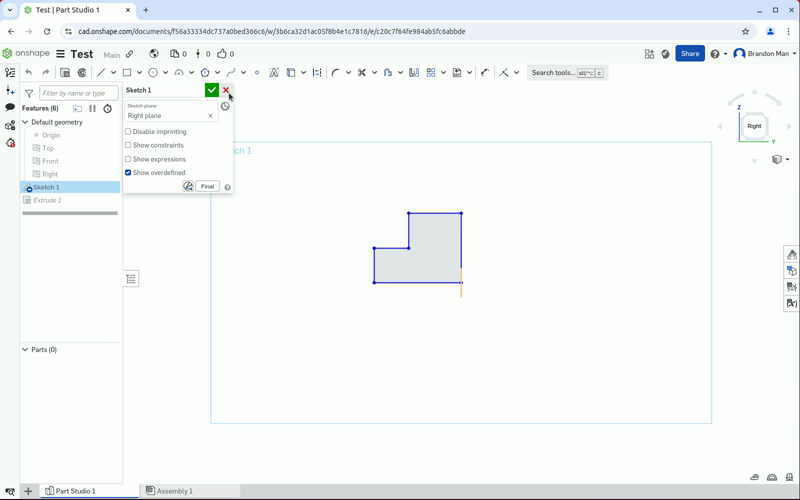
key(shift+s)
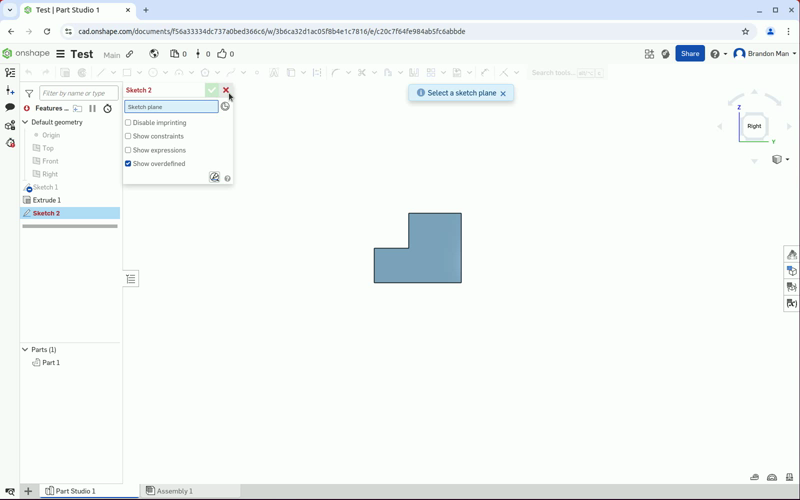
mouse_move(73, 176)
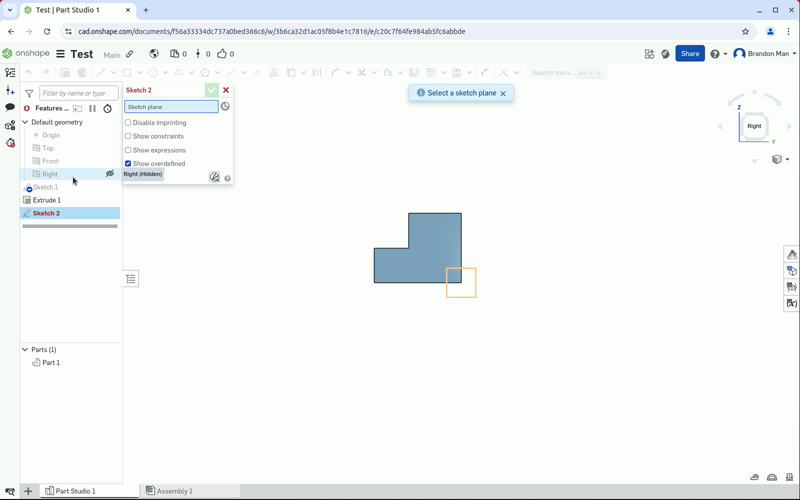
click(73, 176)
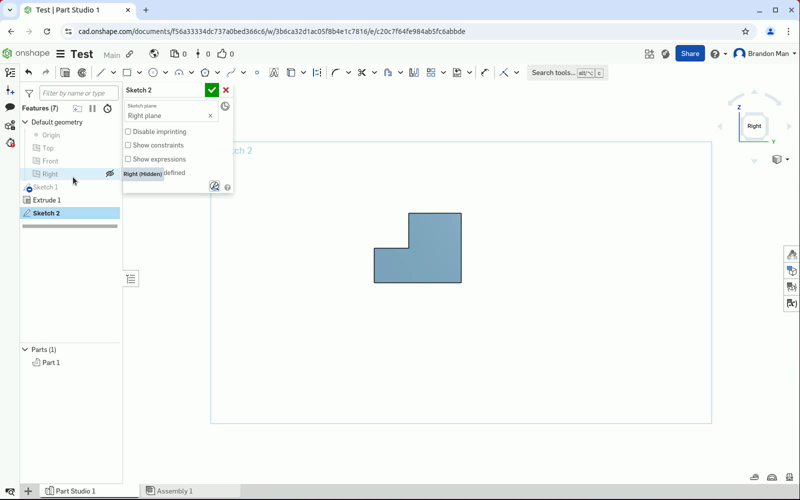
mouse_move(73, 352)
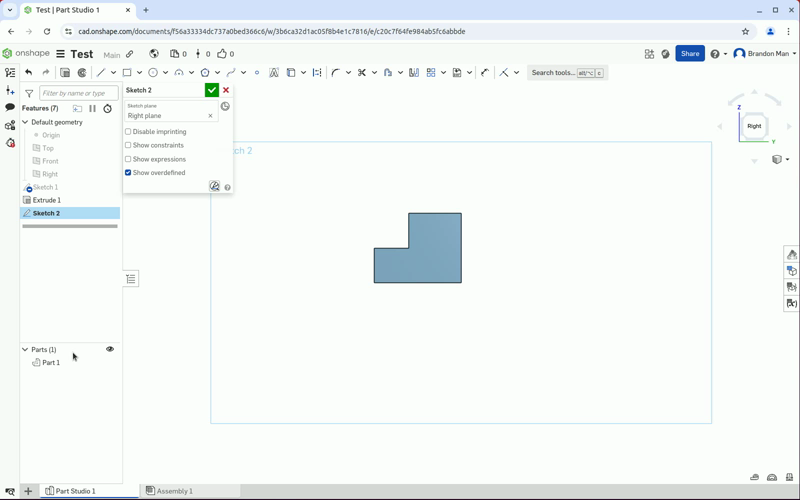
key(y)
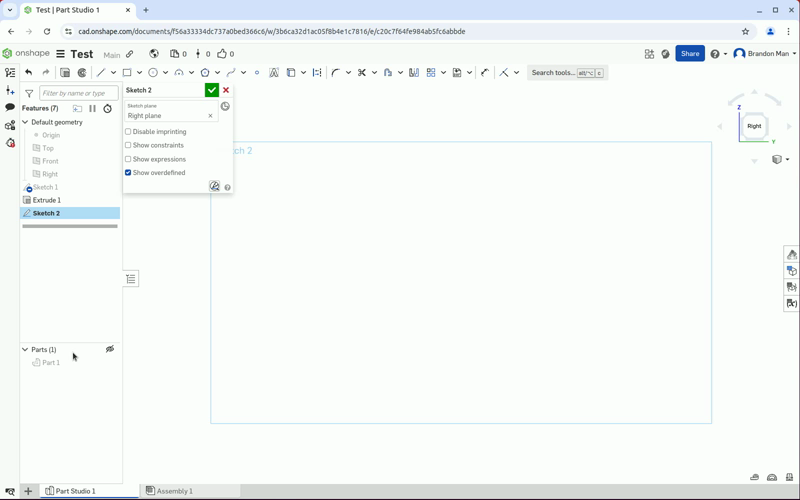
key(l)
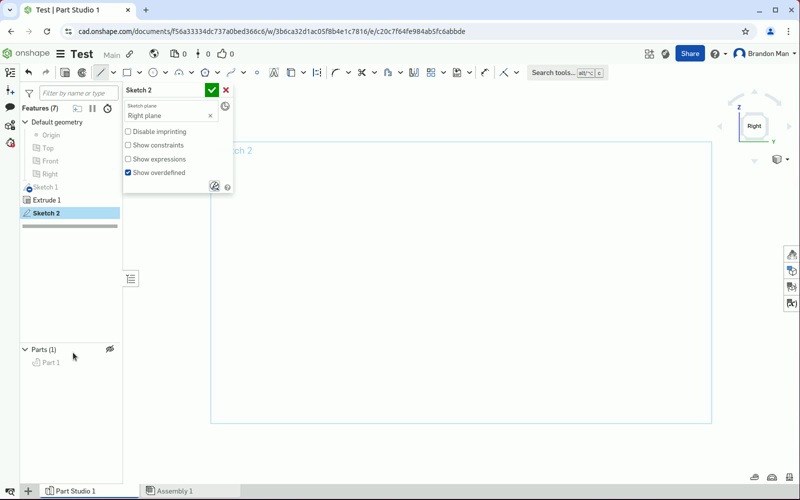
key_down(shift)
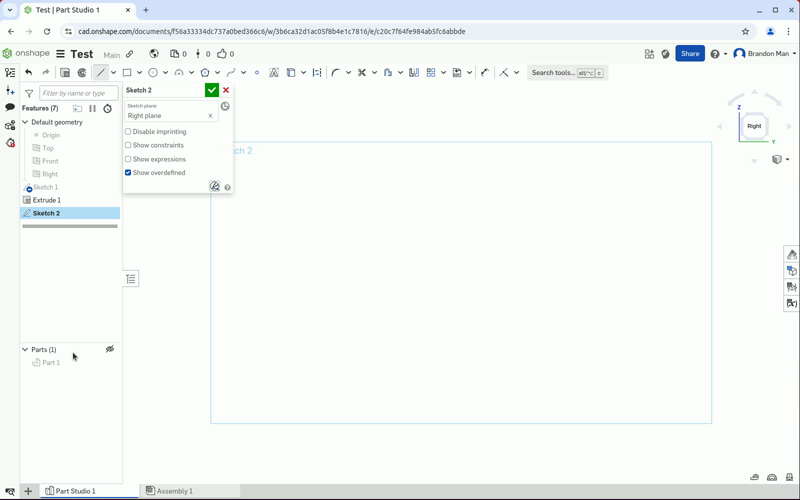
mouse_move(460, 282)
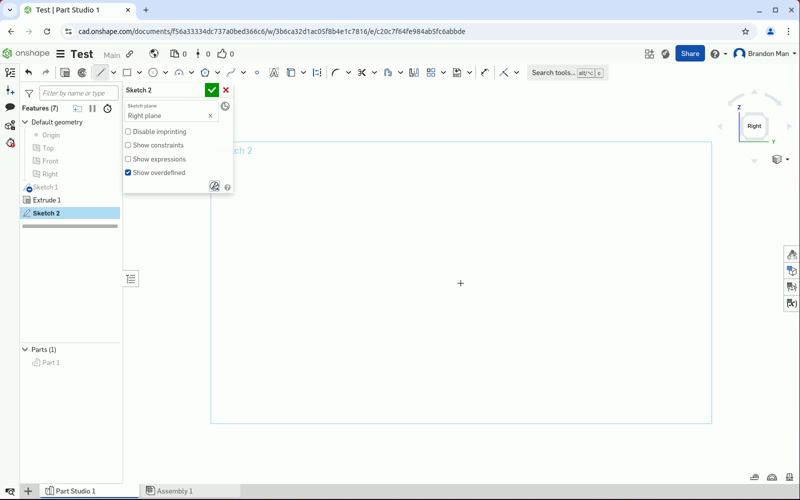
click(460, 282)
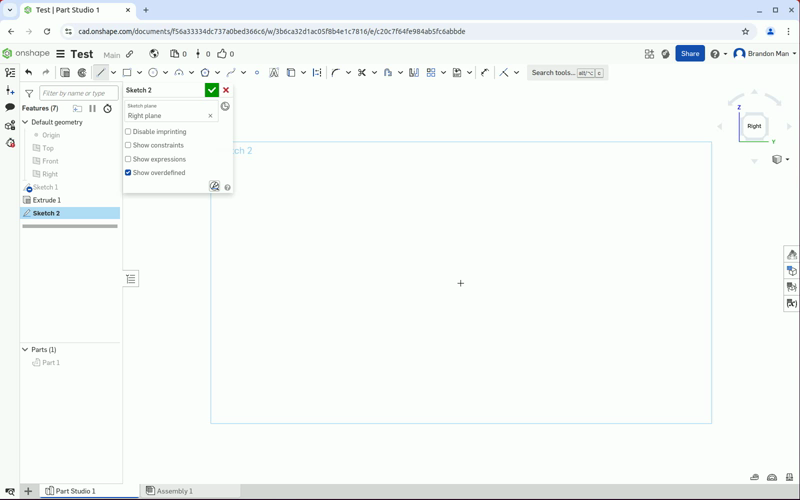
key_up(shift)
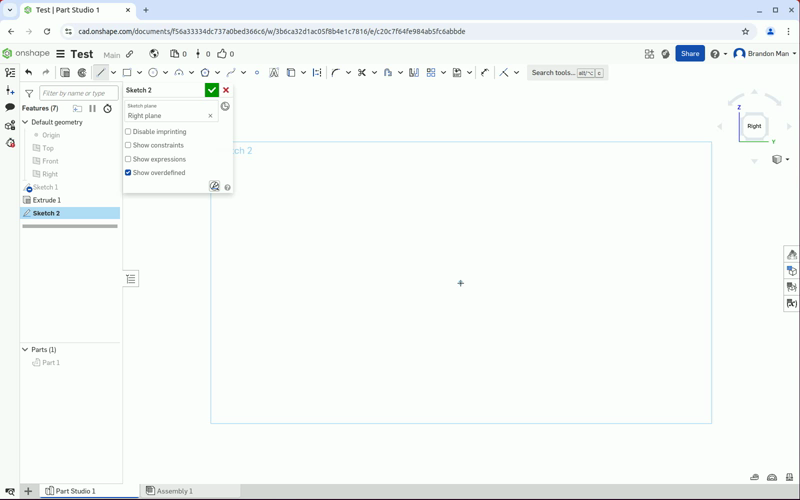
key_down(shift)
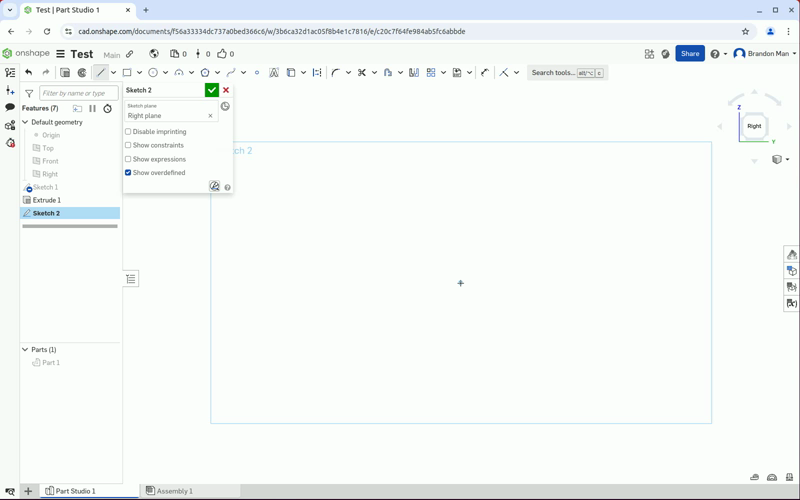
mouse_move(547, 282)
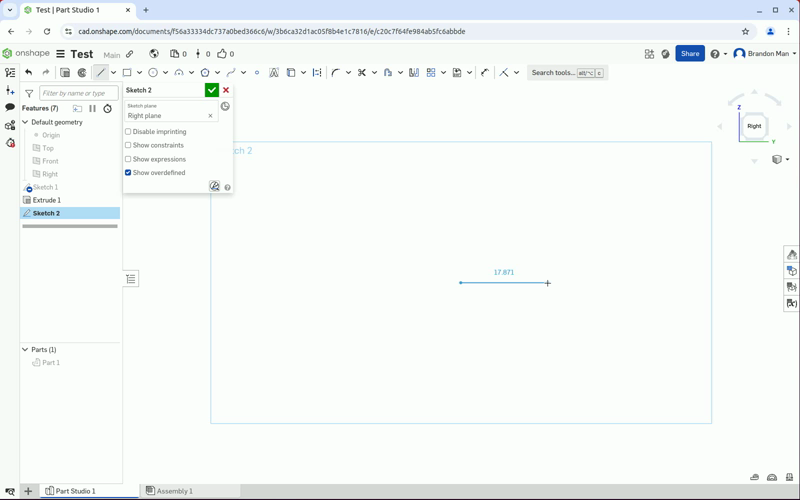
click(547, 282)
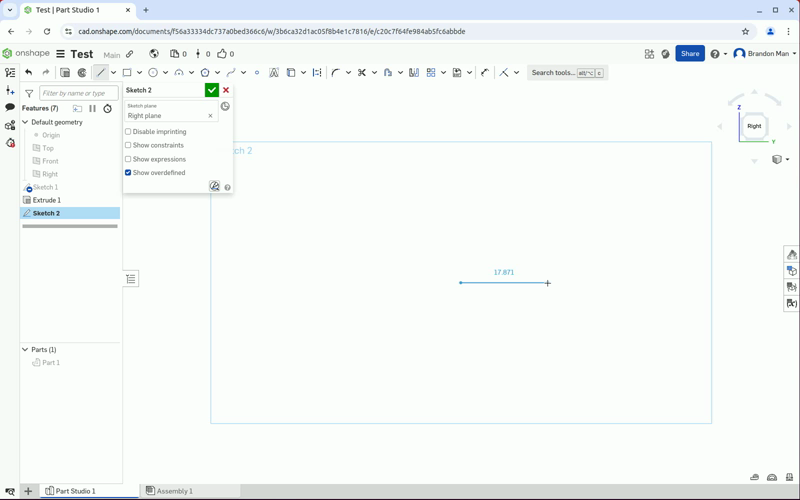
key_up(shift)
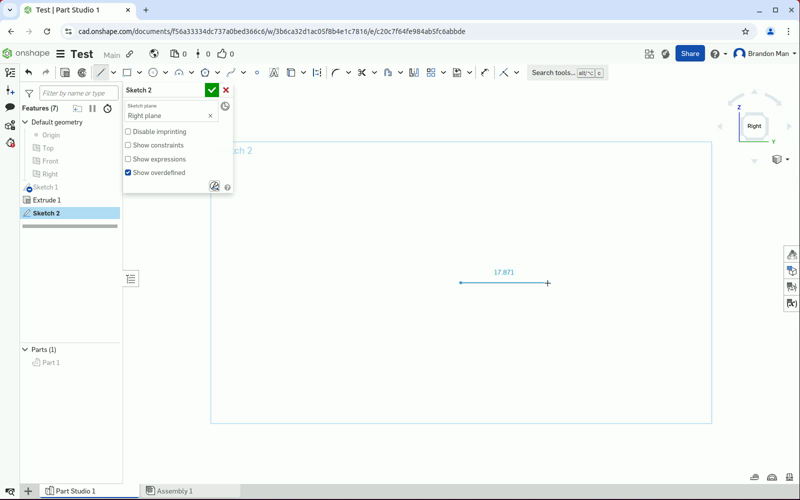
key_down(shift)
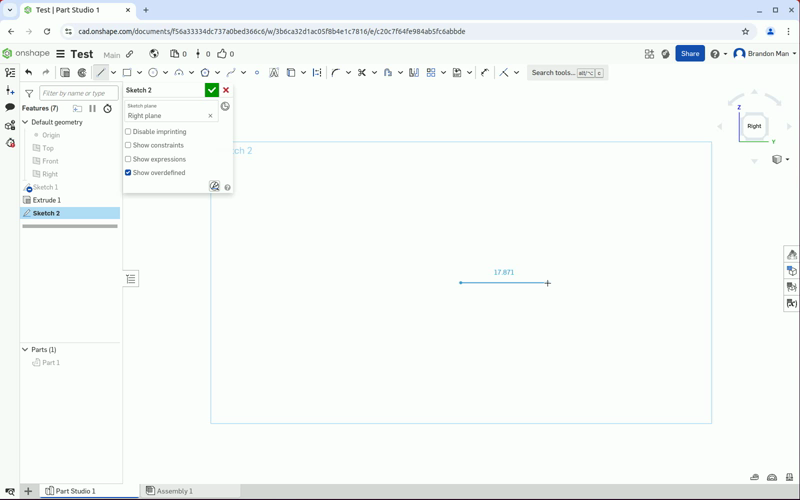
mouse_move(577, 282)
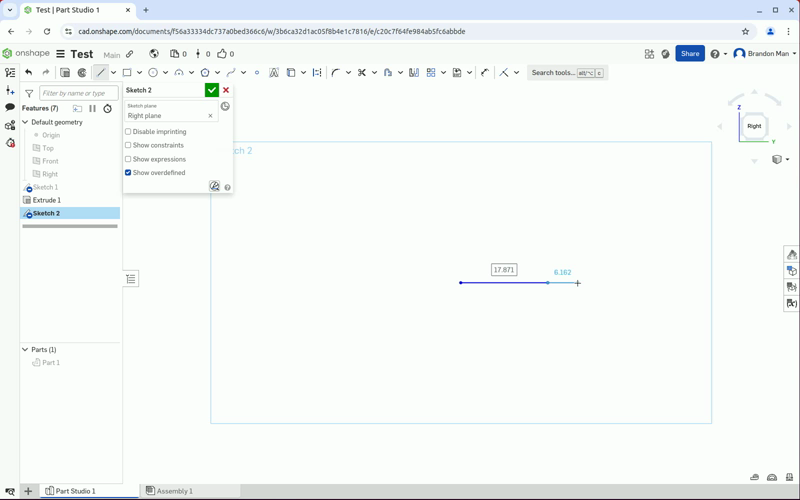
mouse_move(547, 248)
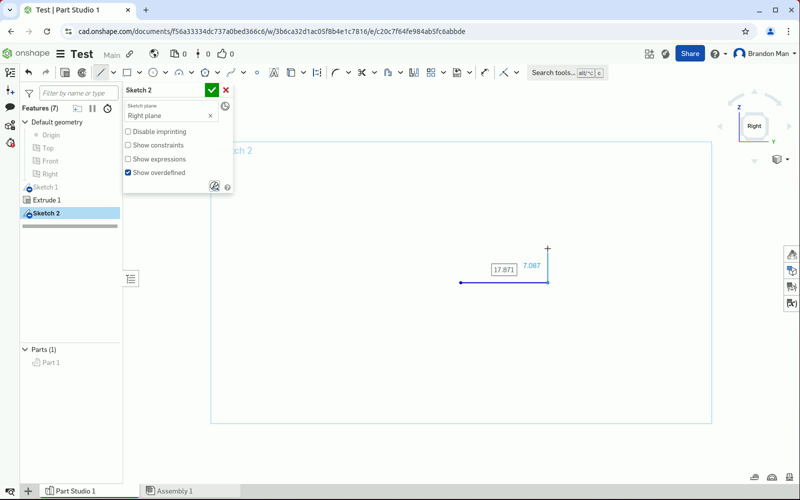
click(547, 248)
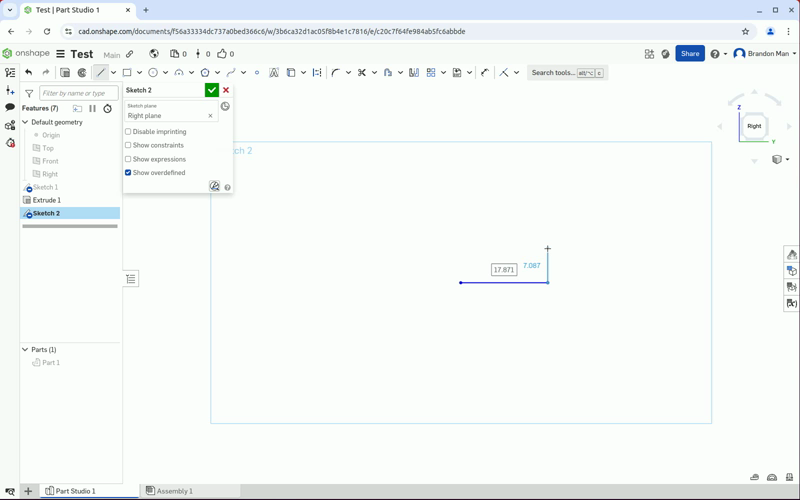
key_up(shift)
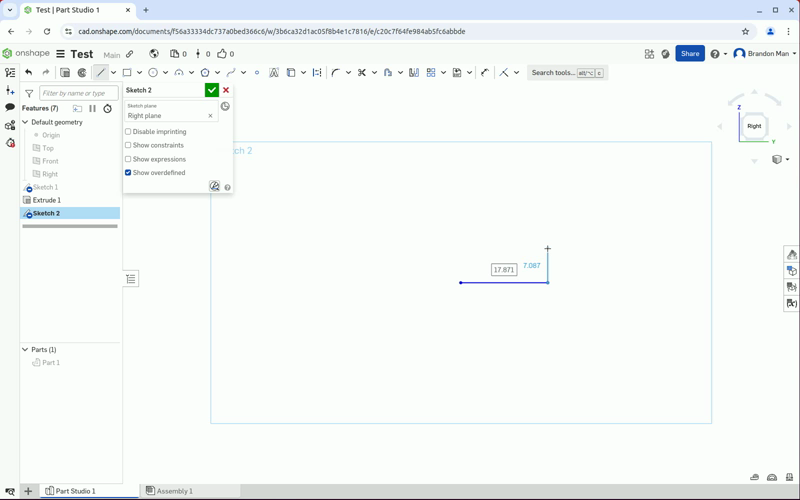
key_down(shift)
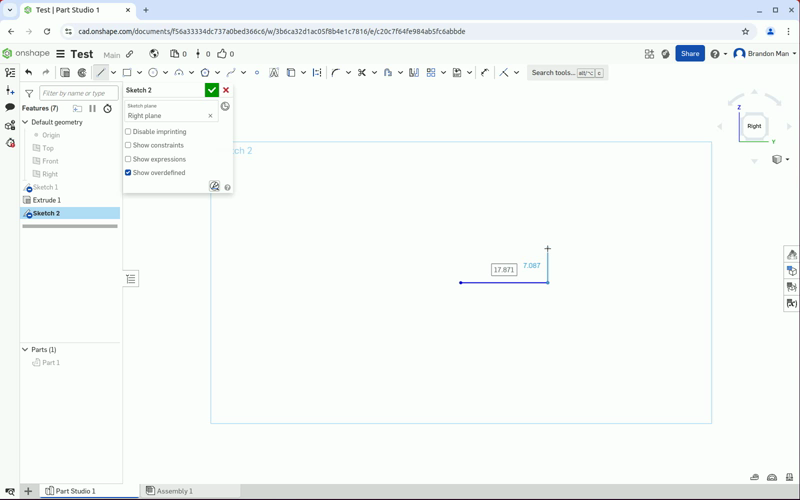
mouse_move(577, 248)
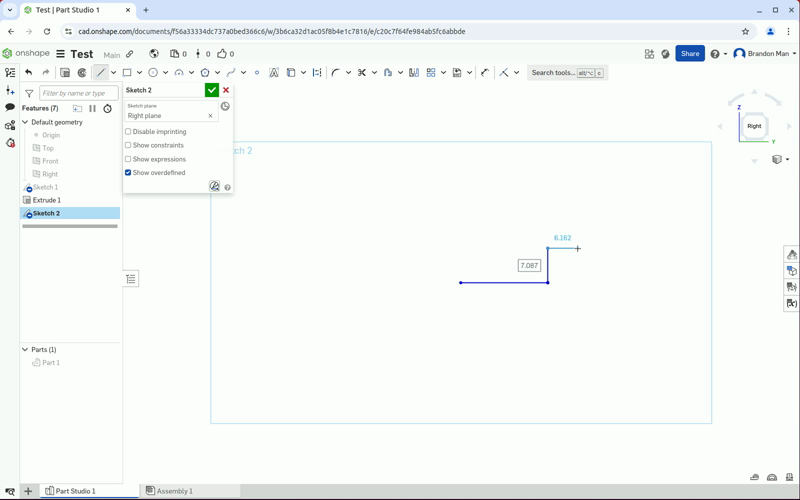
mouse_move(513, 248)
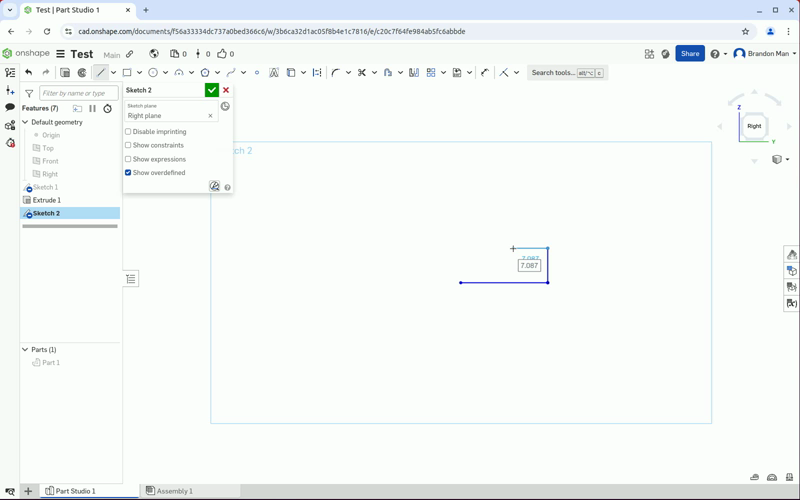
click(513, 248)
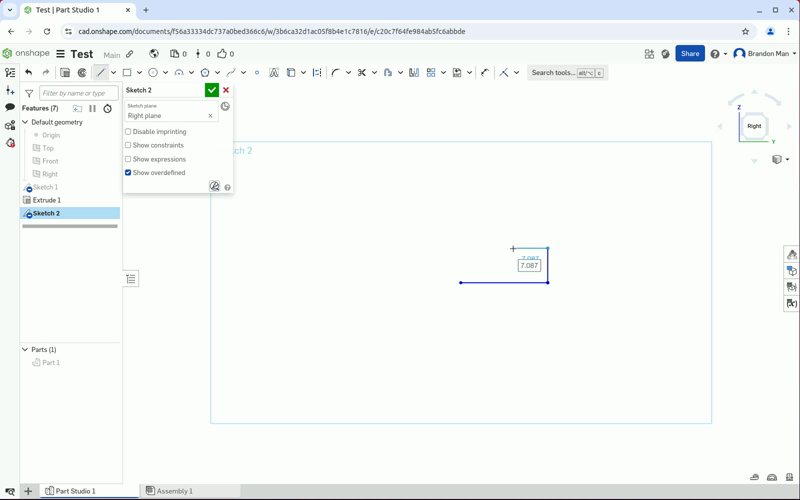
key_up(shift)
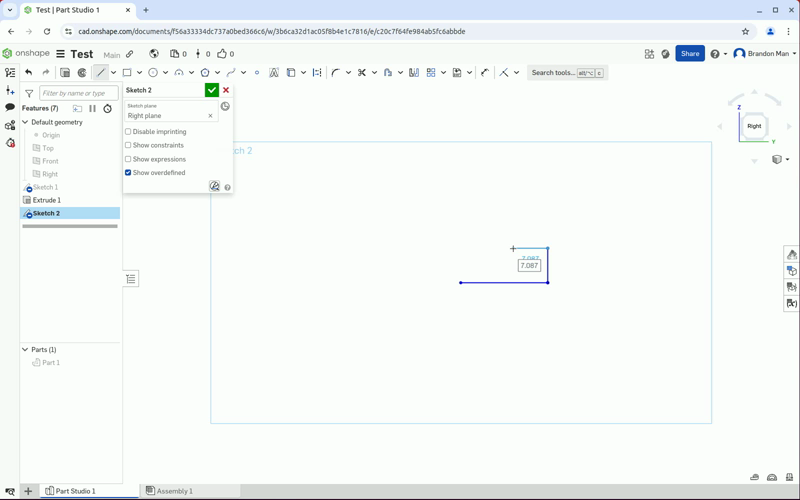
key_down(shift)
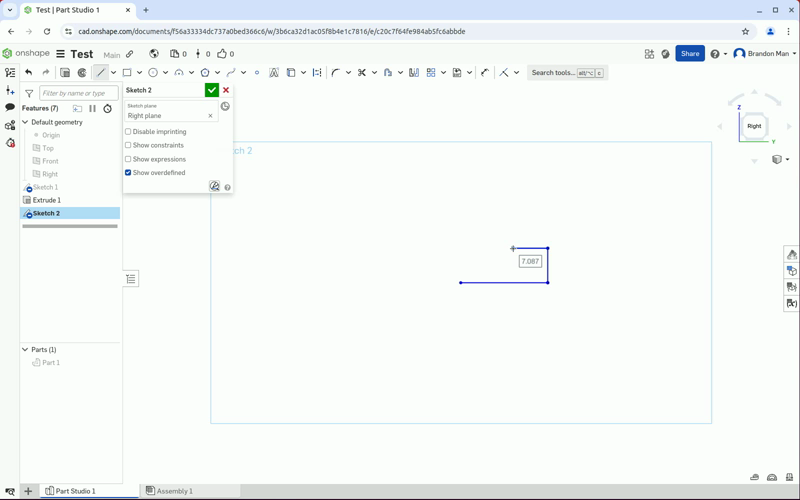
mouse_move(543, 248)
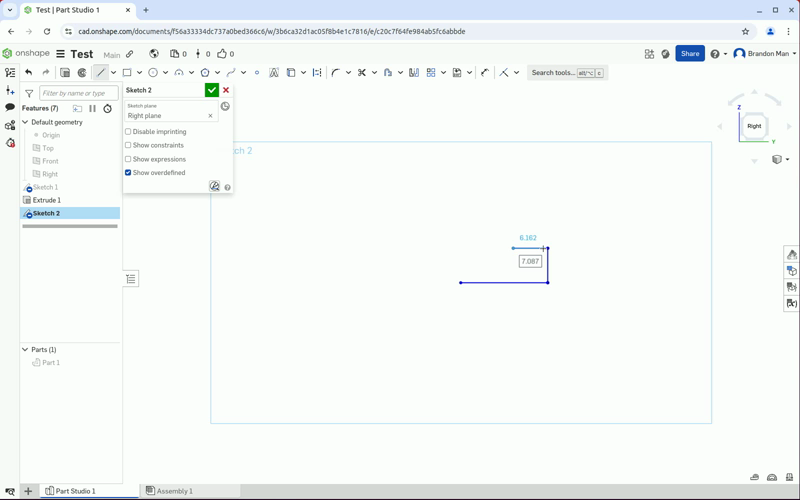
mouse_move(513, 213)
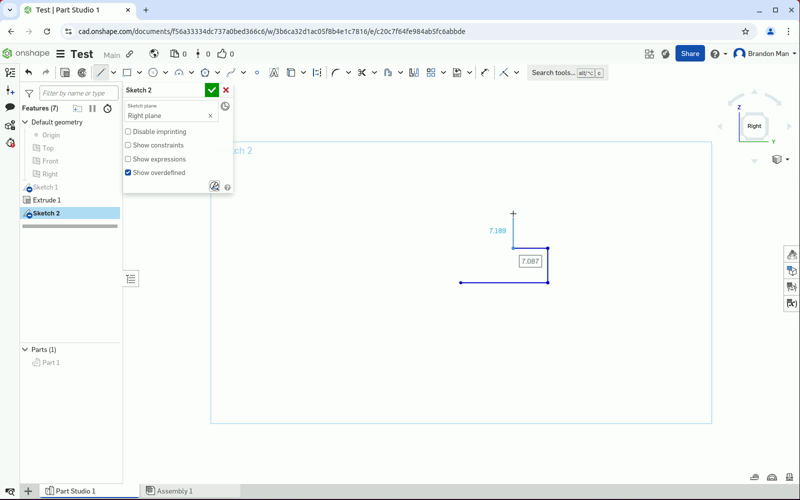
click(513, 213)
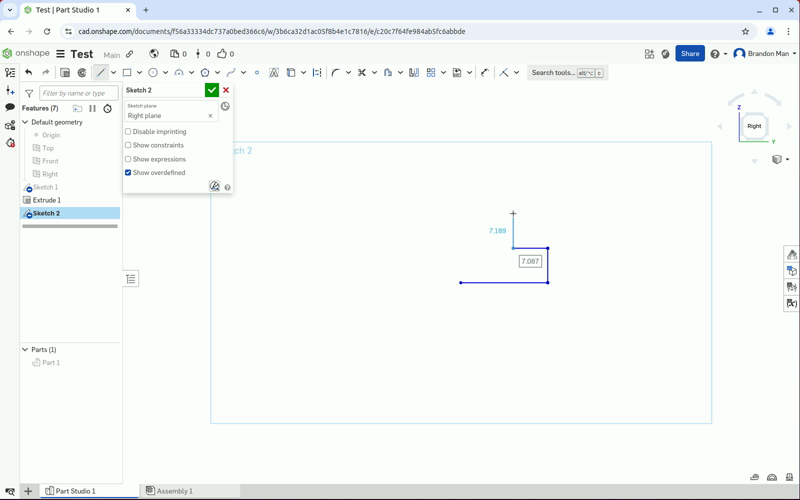
key_up(shift)
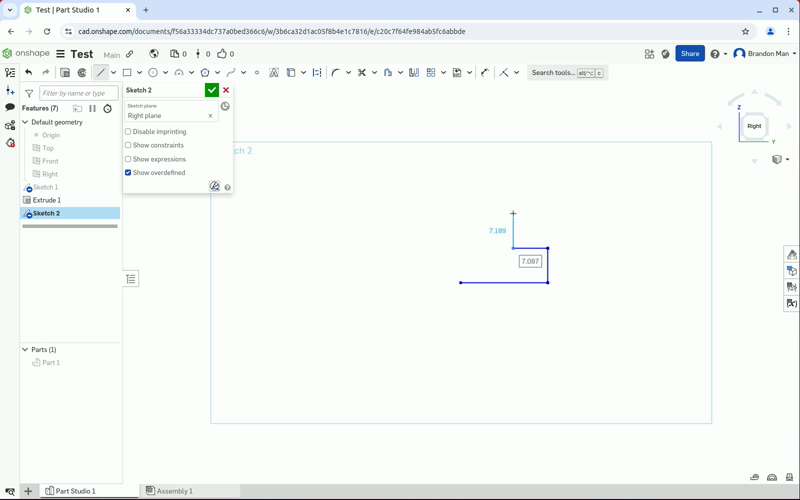
key_down(shift)
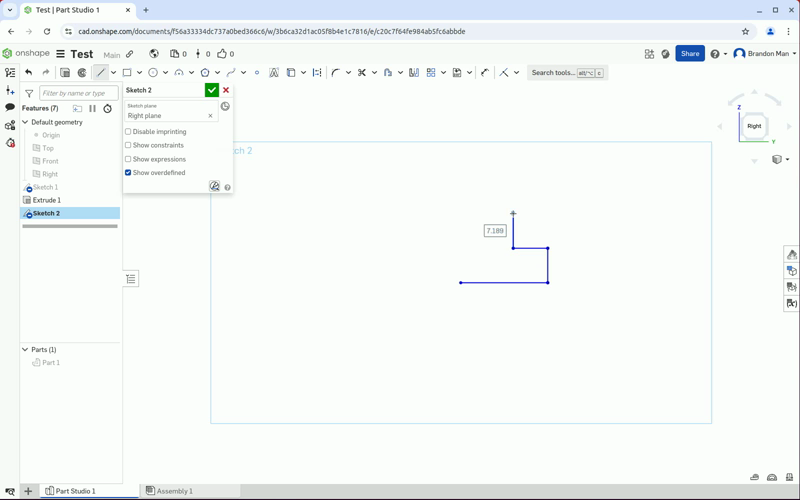
mouse_move(543, 213)
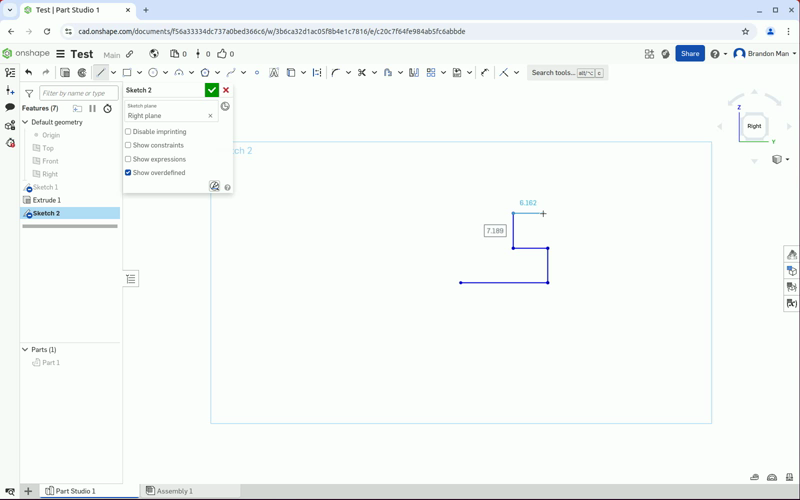
mouse_move(460, 213)
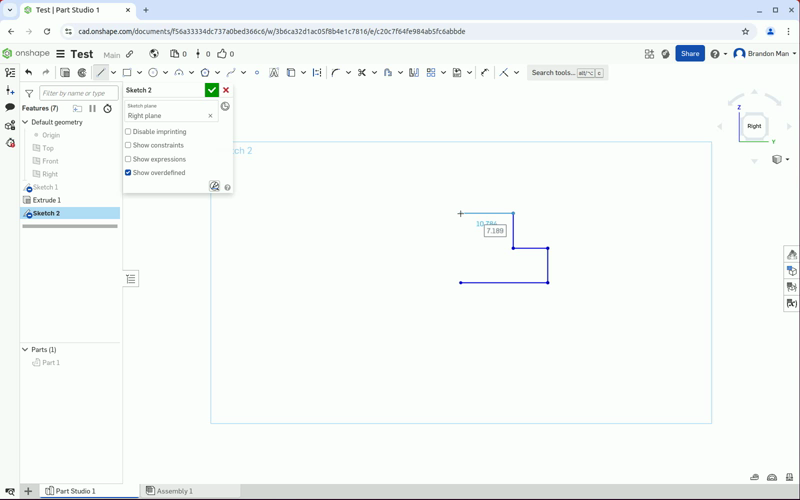
click(460, 213)
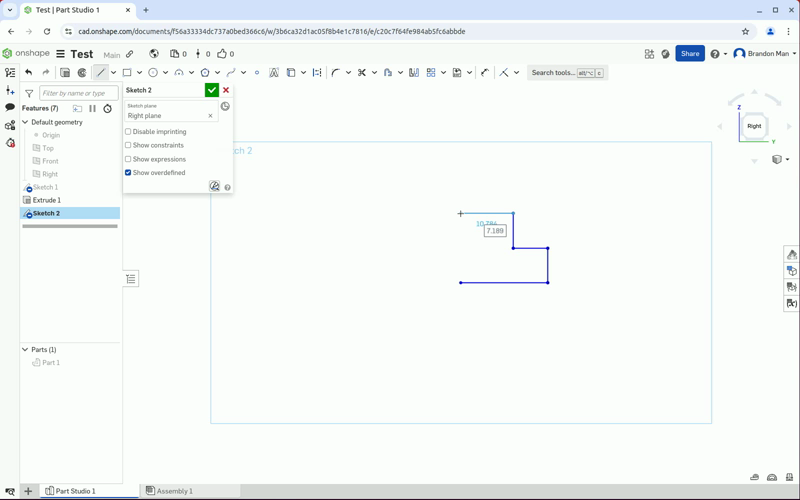
key_up(shift)
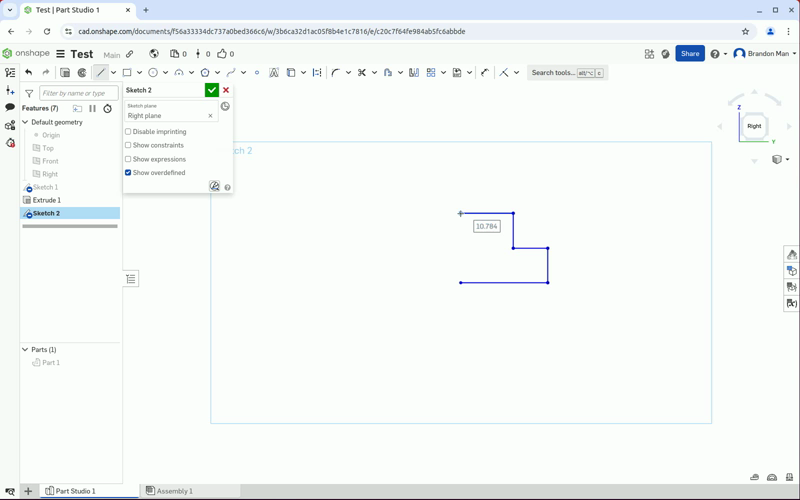
key_down(shift)
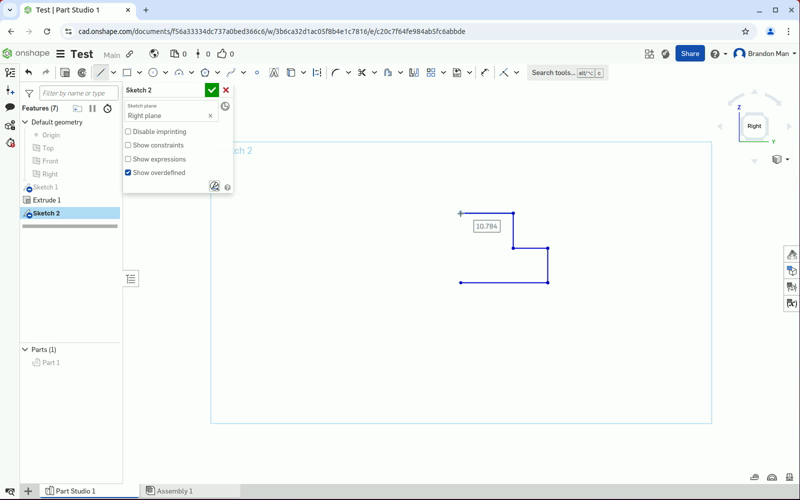
mouse_move(460, 282)
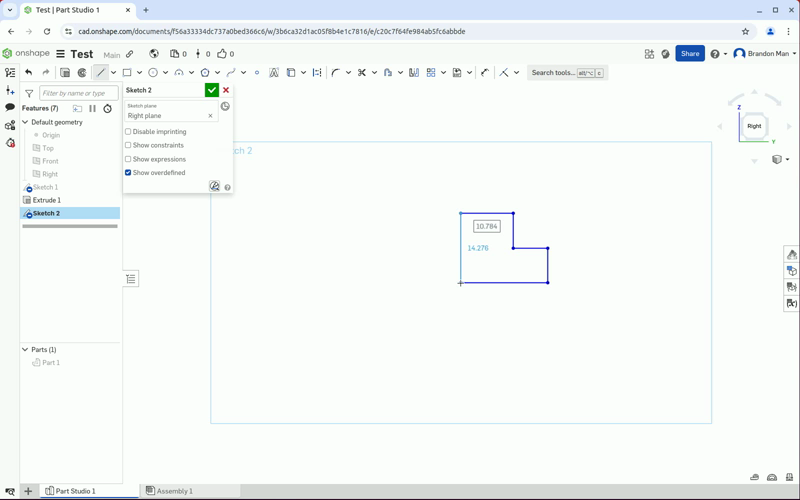
key_up(shift)
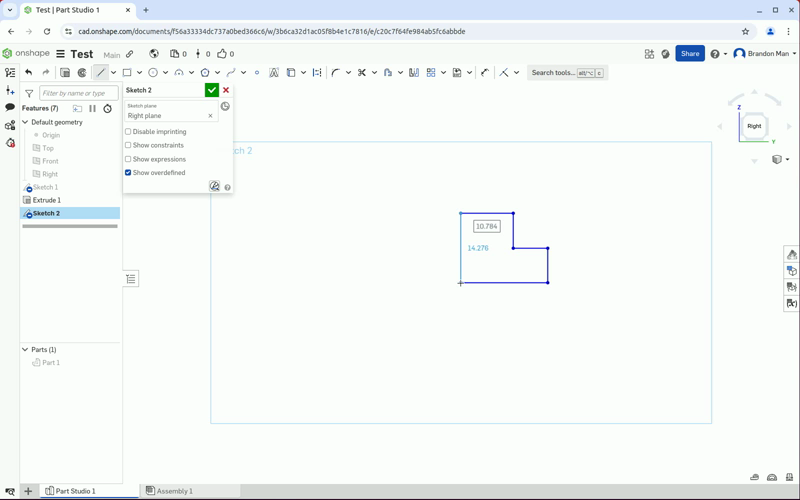
click(460, 282)
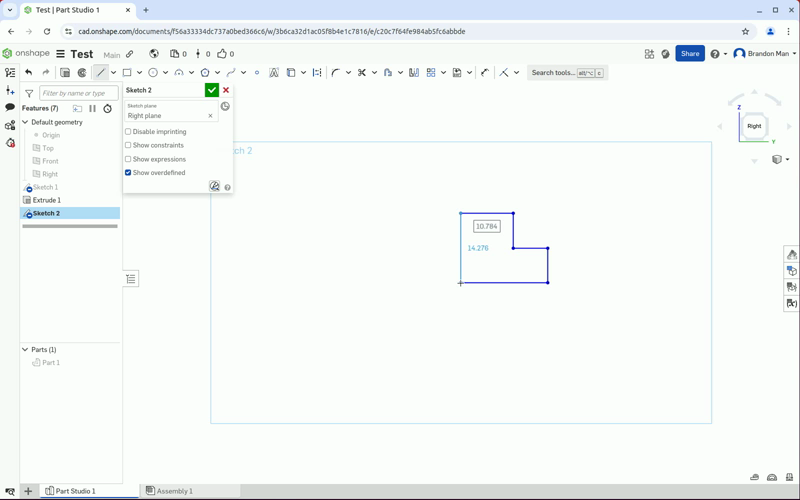
key(esc)
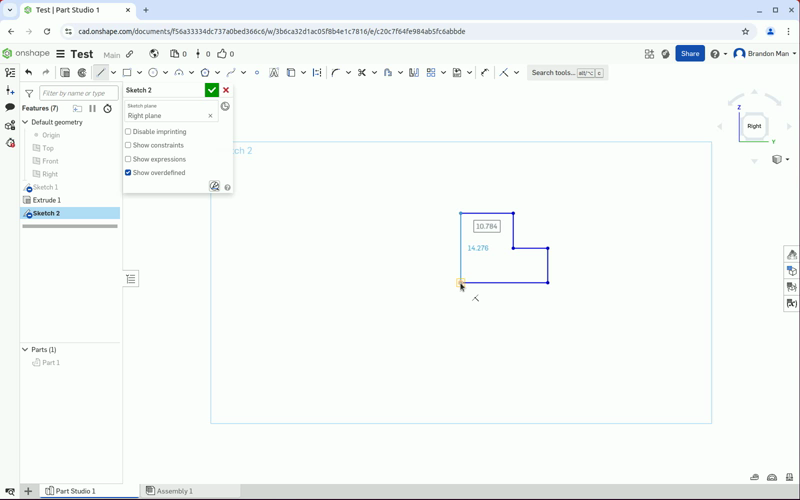
mouse_move(469, 232)
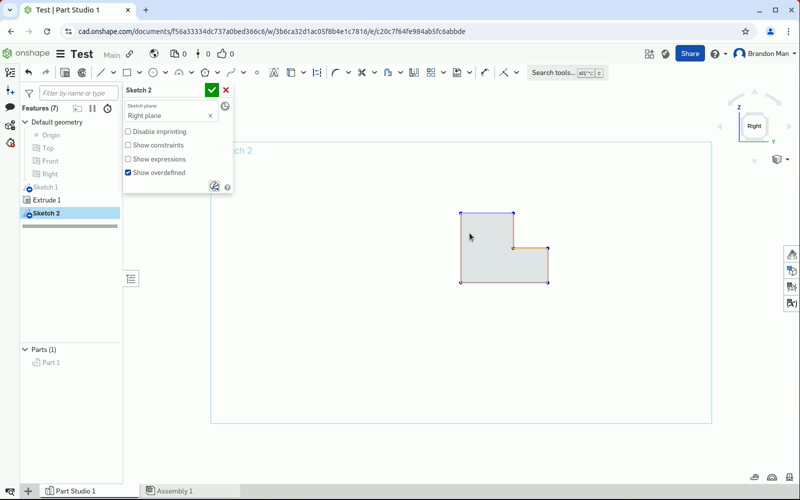
click(469, 232)
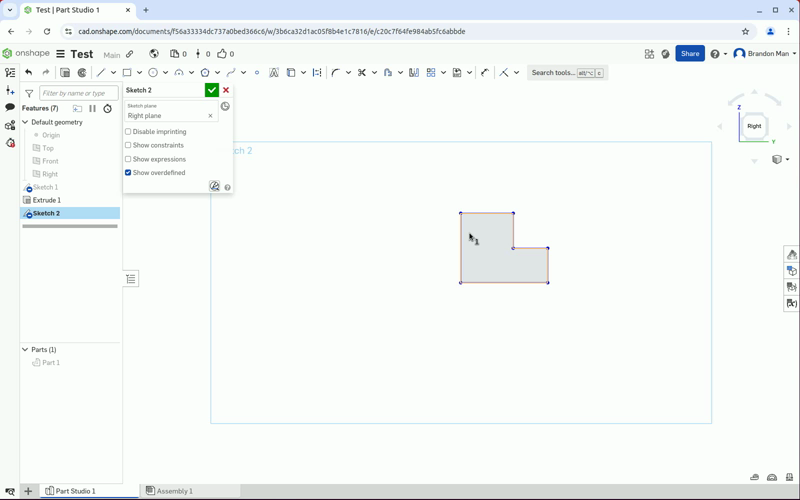
mouse_move(73, 352)
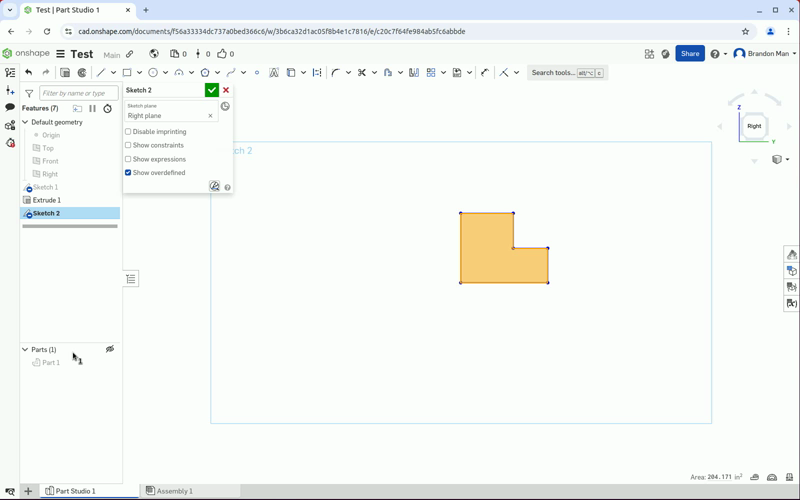
key(shift+y)
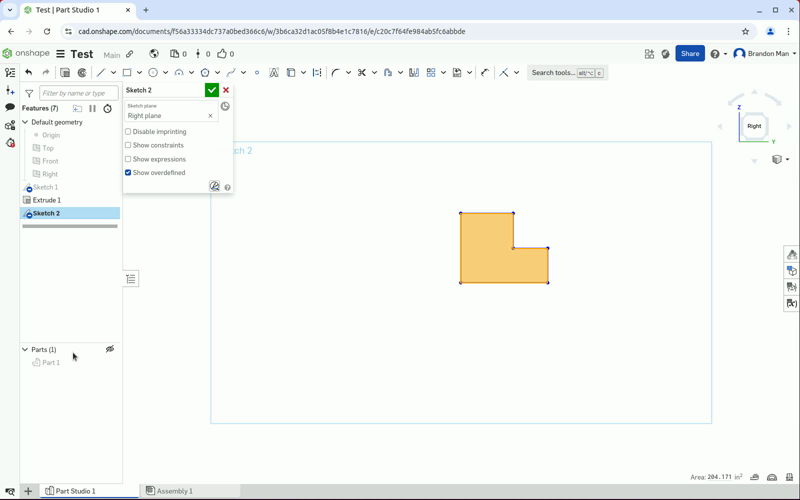
key(shift+e)
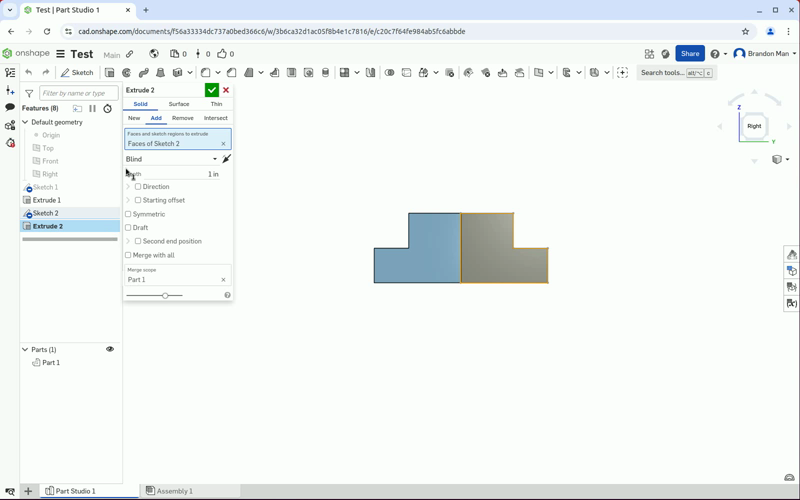
mouse_move(143, 106)
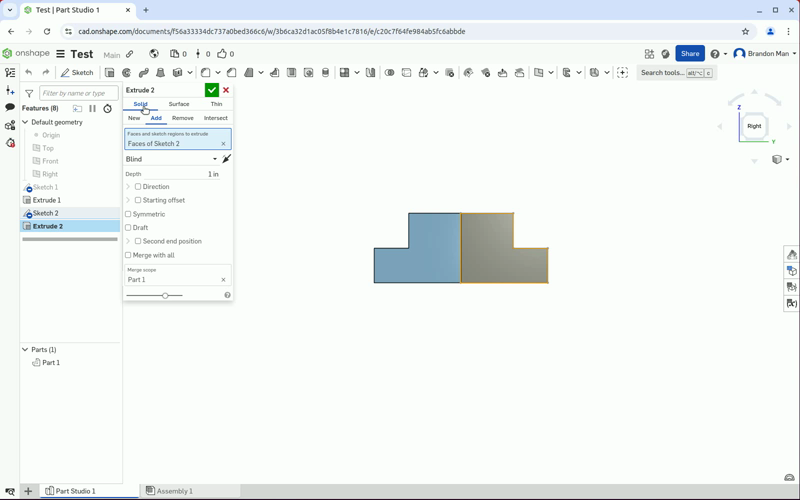
click(143, 106)
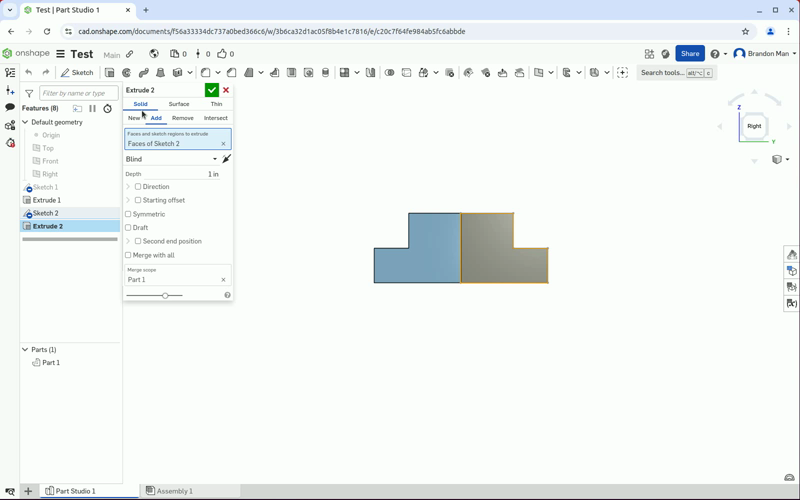
mouse_move(137, 120)
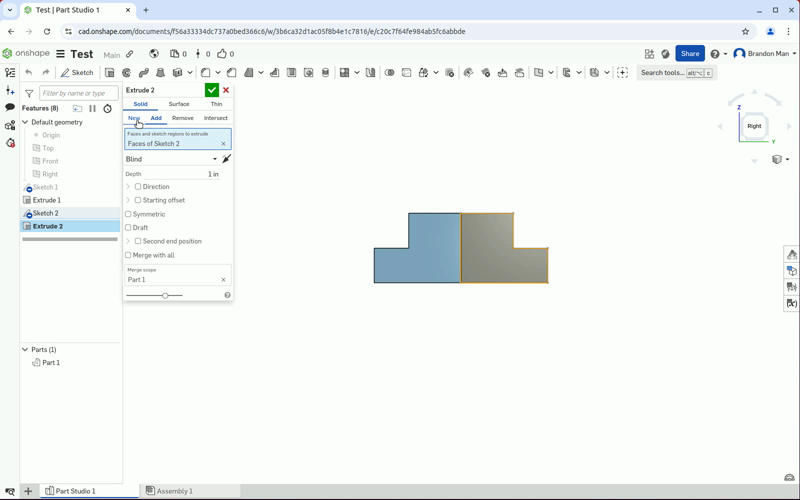
click(137, 120)
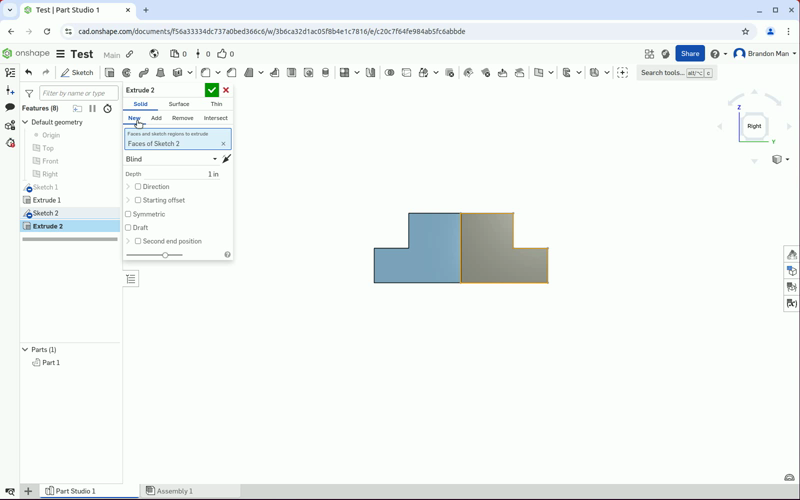
key(tab, 4)
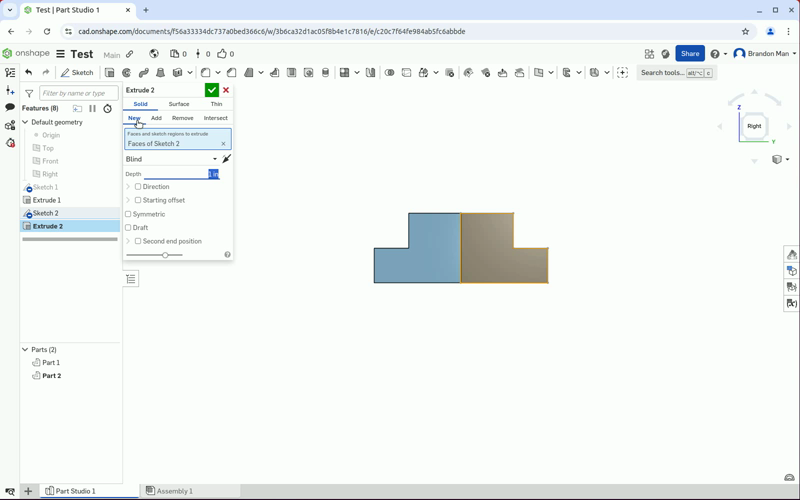
text(21.423)
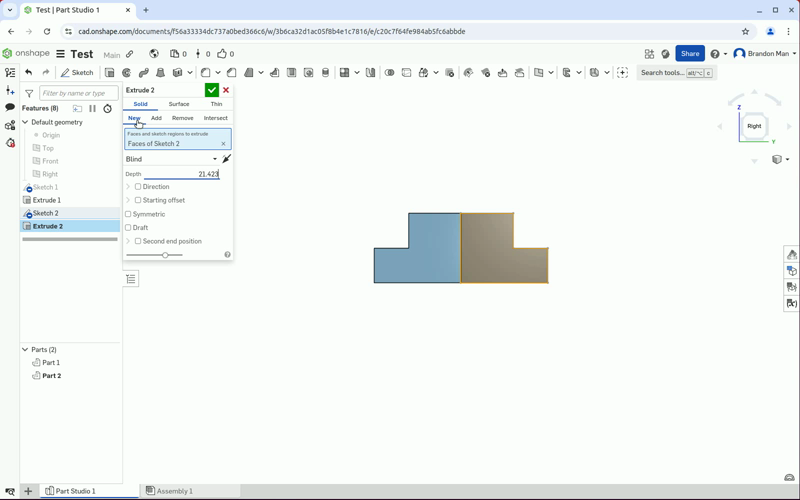
key(enter)
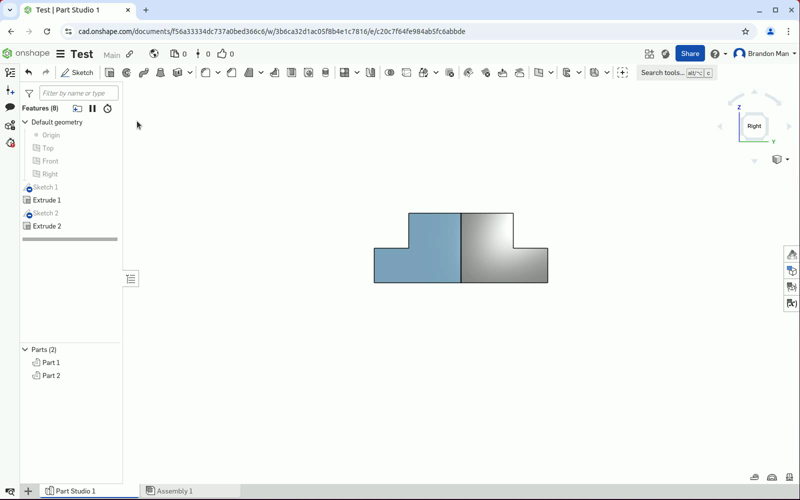
key(shift+h)
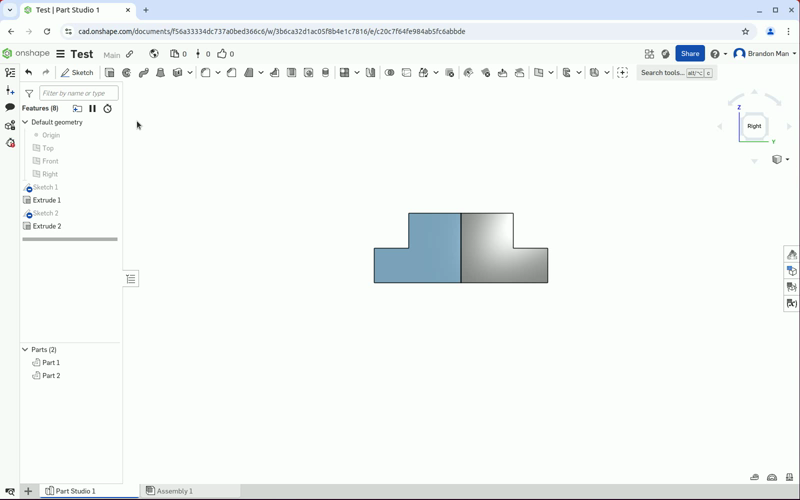
key(shift+h)
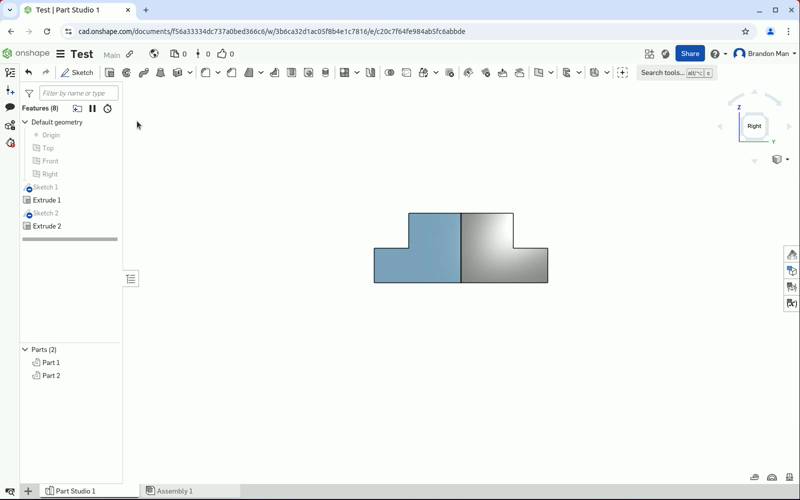
mouse_move(73, 189)
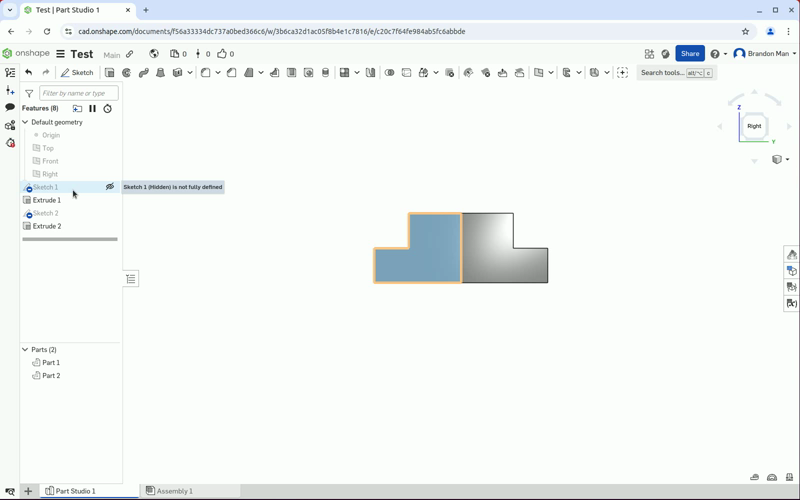
click(73, 189)
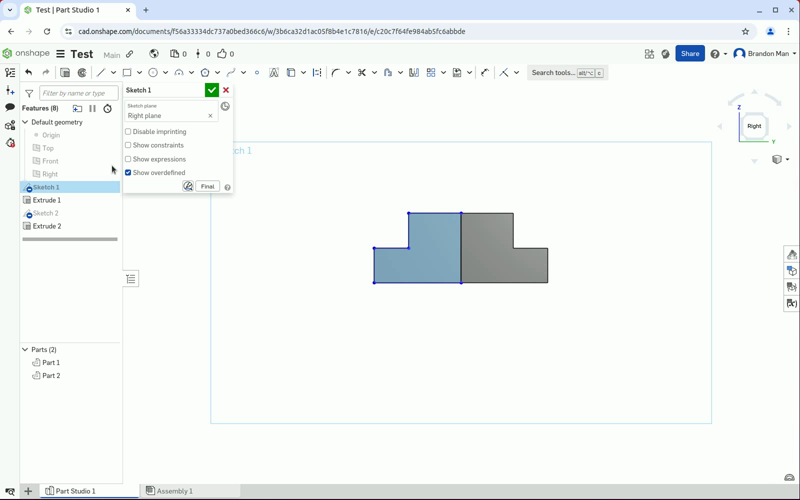
mouse_move(229, 92)
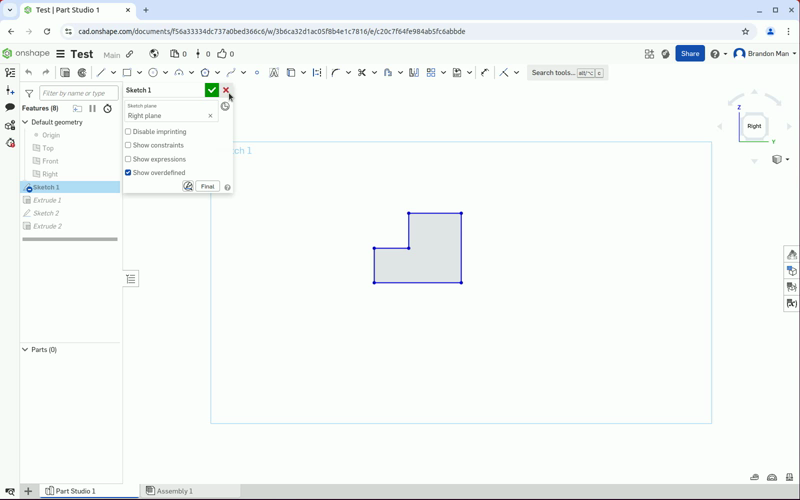
click(229, 92)
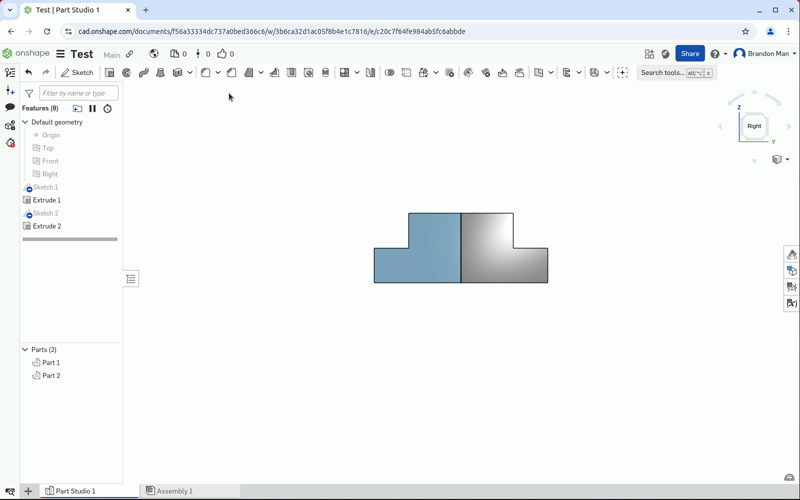
mouse_move(73, 352)
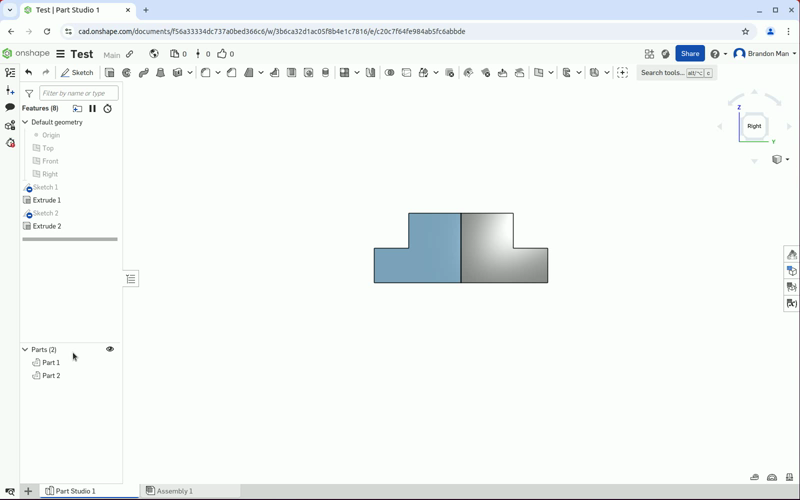
key(y)
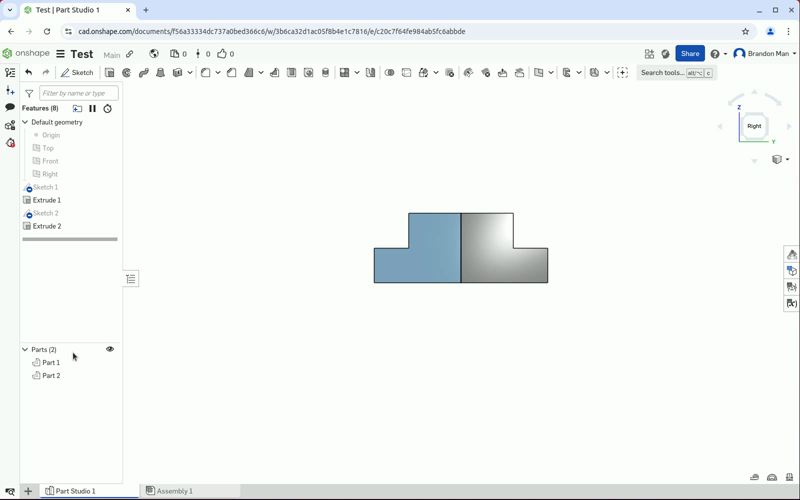
key(shift+p)
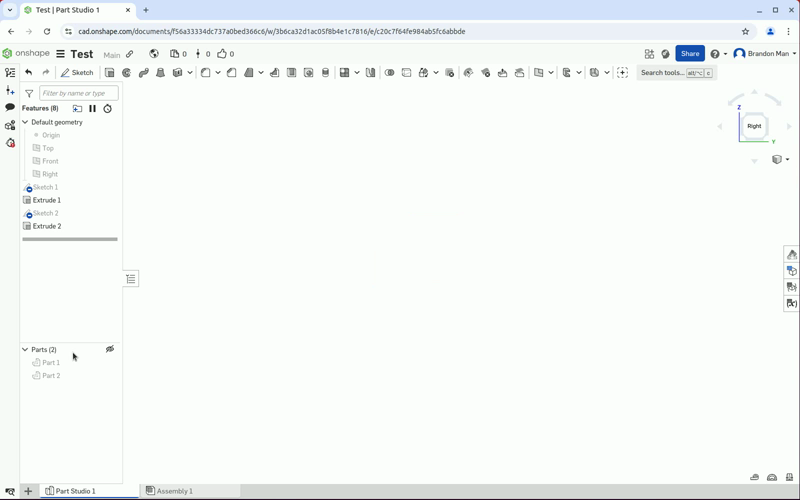
key(space)
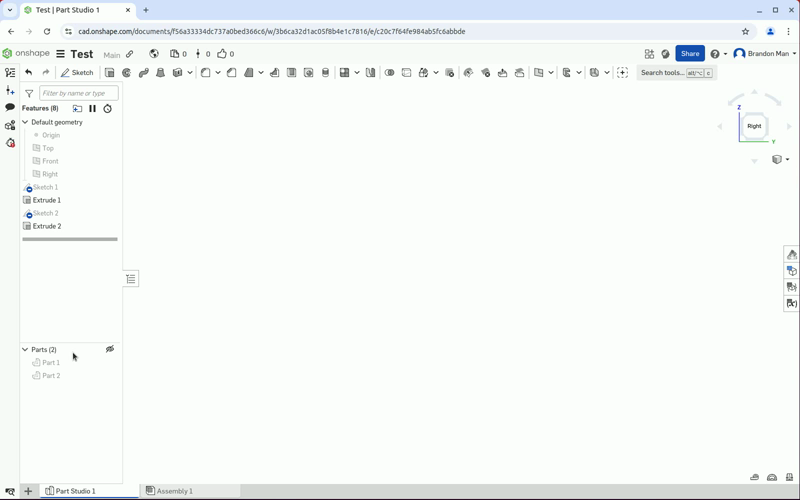
key_down(shift)
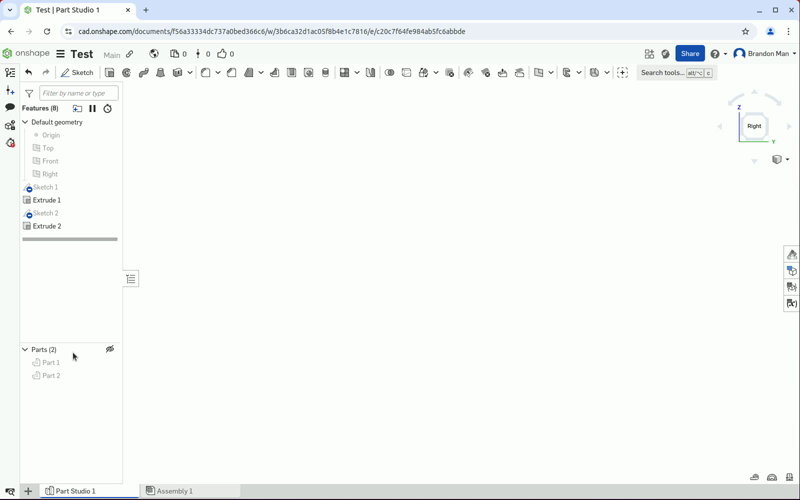
key(right)
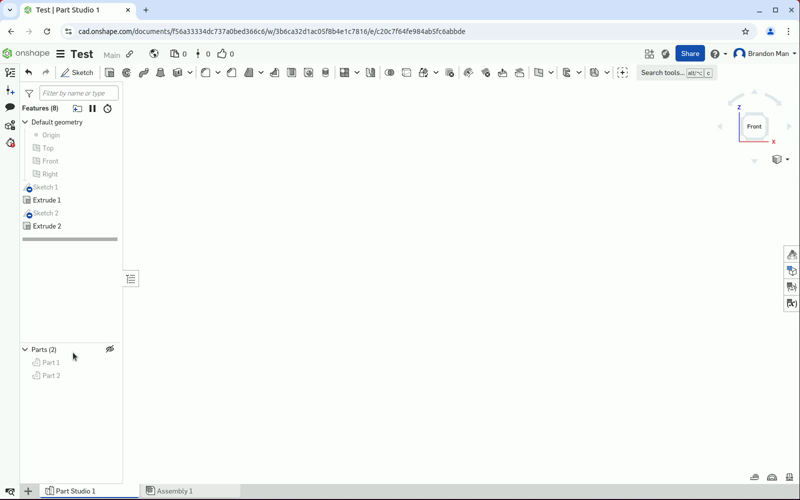
key_up(shift)
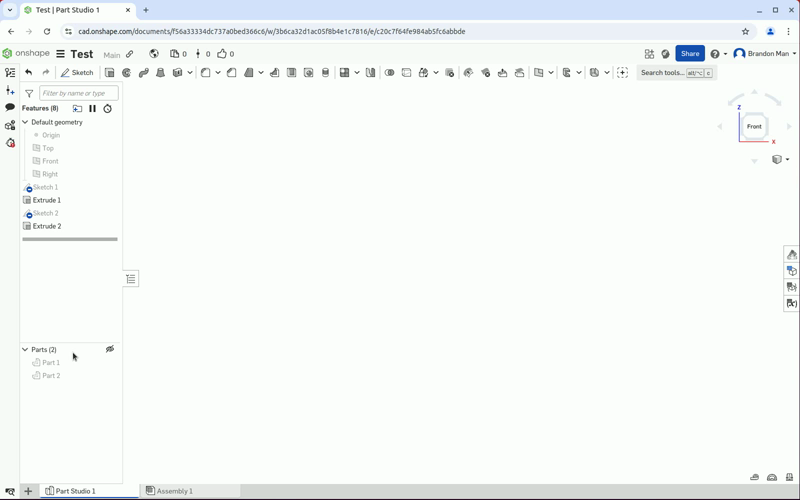
key(space)
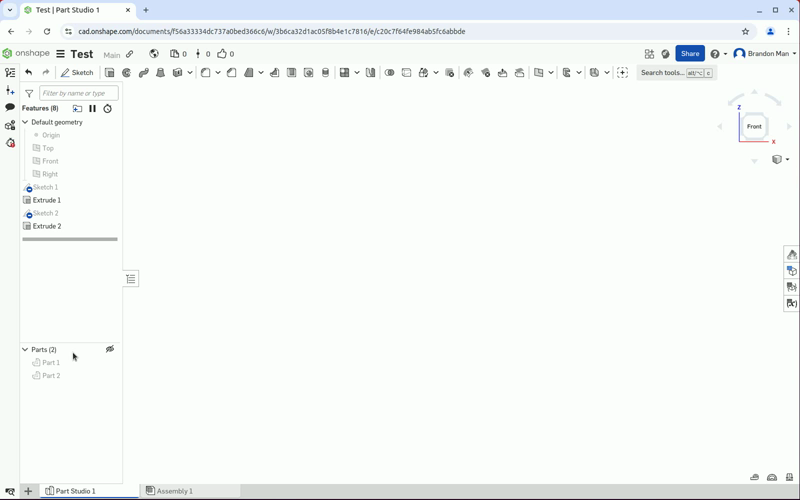
key_down(shift)
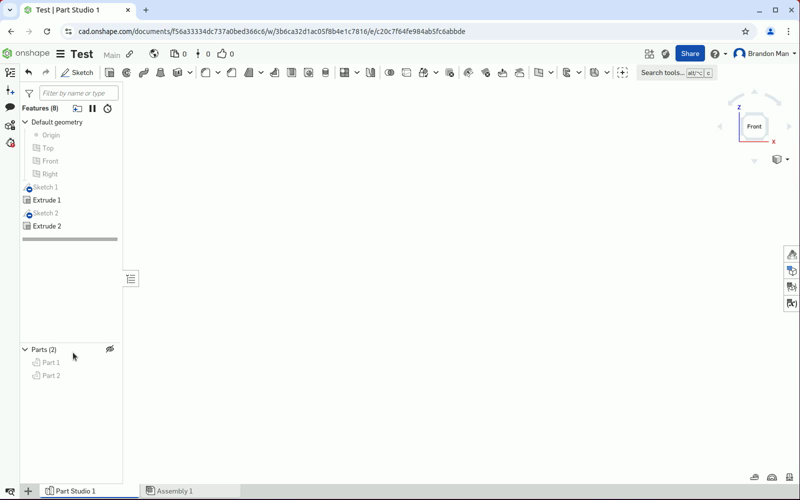
key(down)
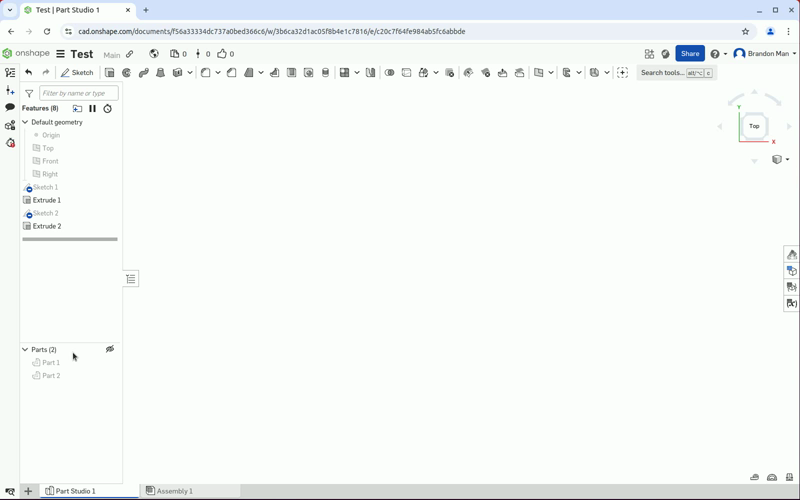
key_up(shift)
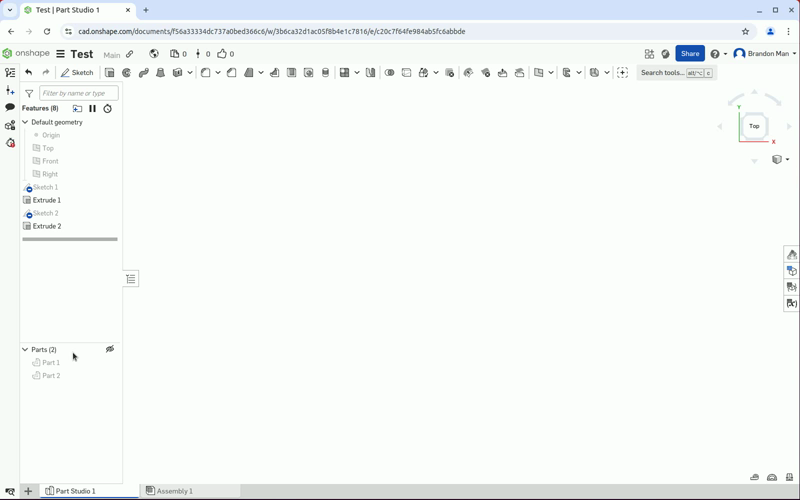
mouse_move(73, 352)
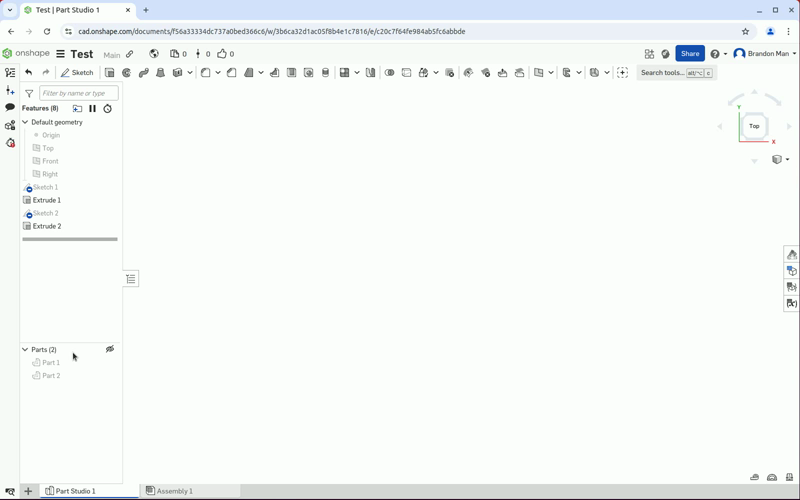
key(shift+y)
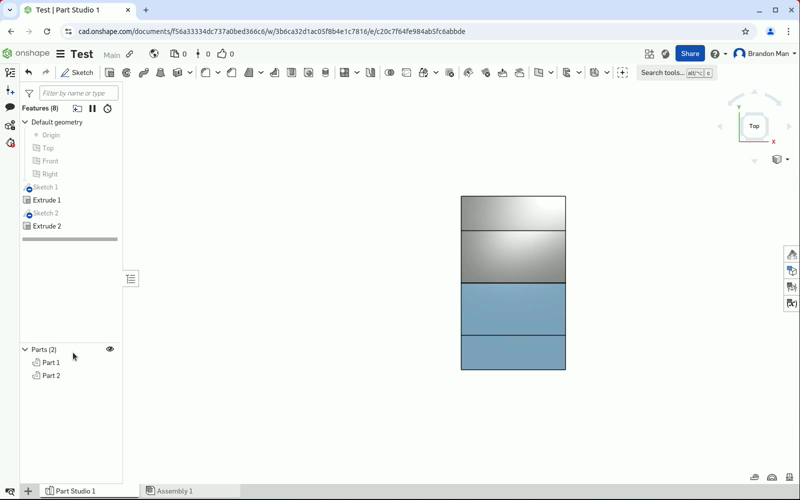
mouse_move(541, 75)
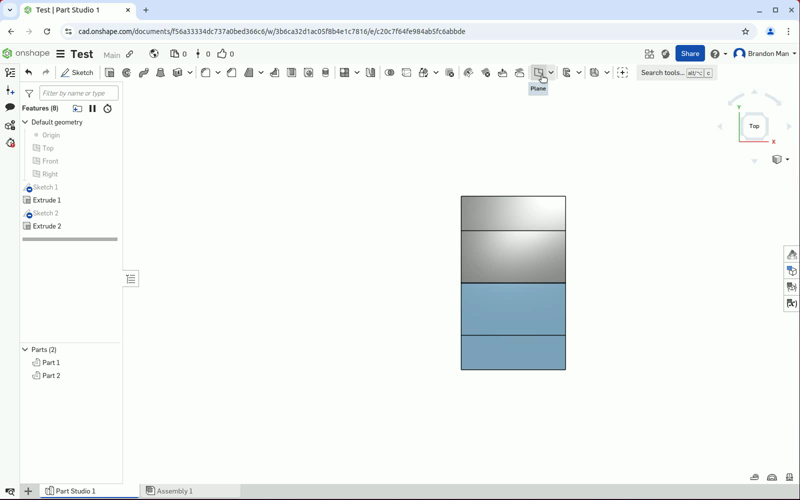
click(541, 75)
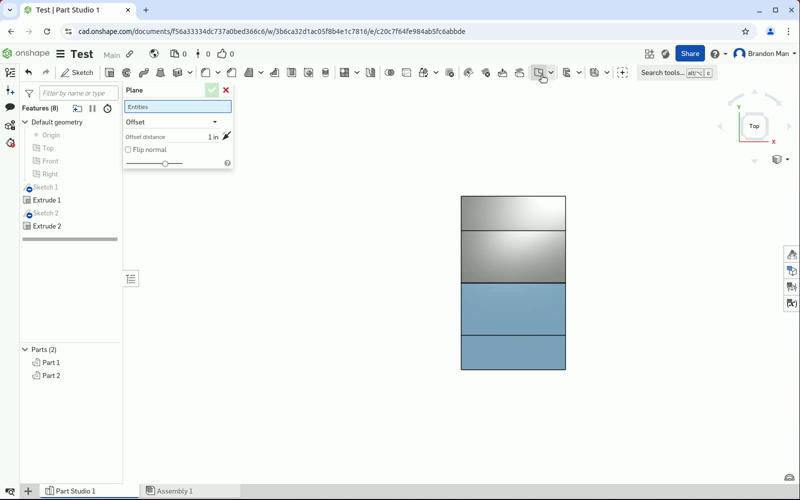
mouse_move(73, 150)
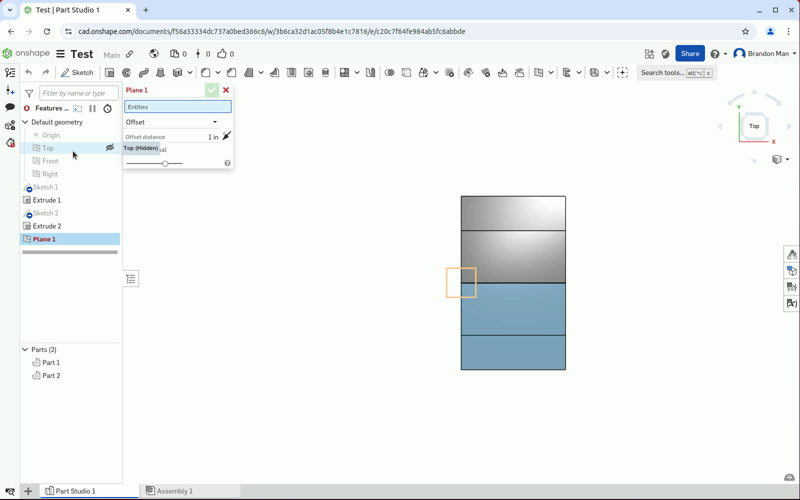
click(73, 150)
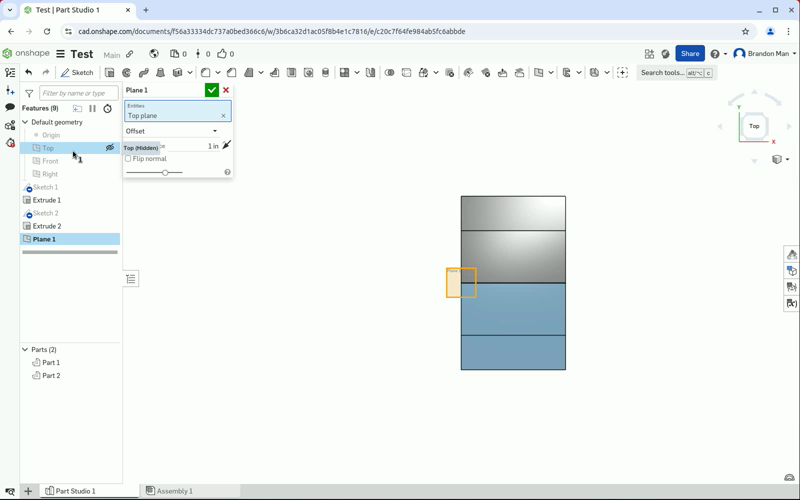
key(tab, 2)
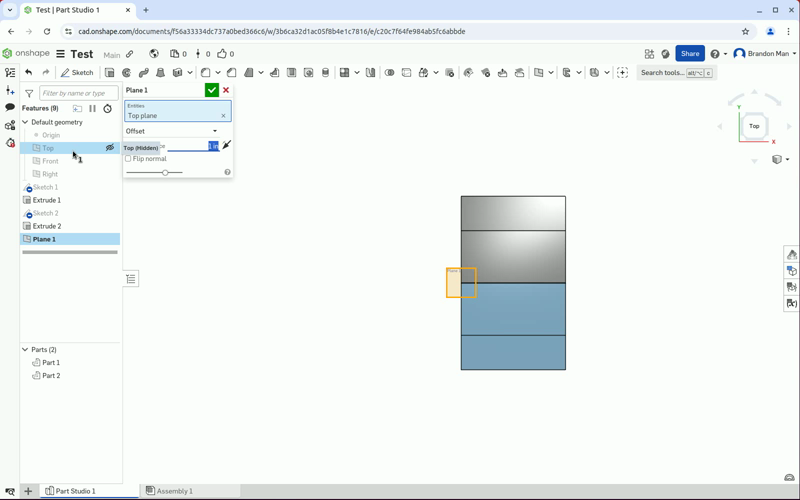
text(14.204)
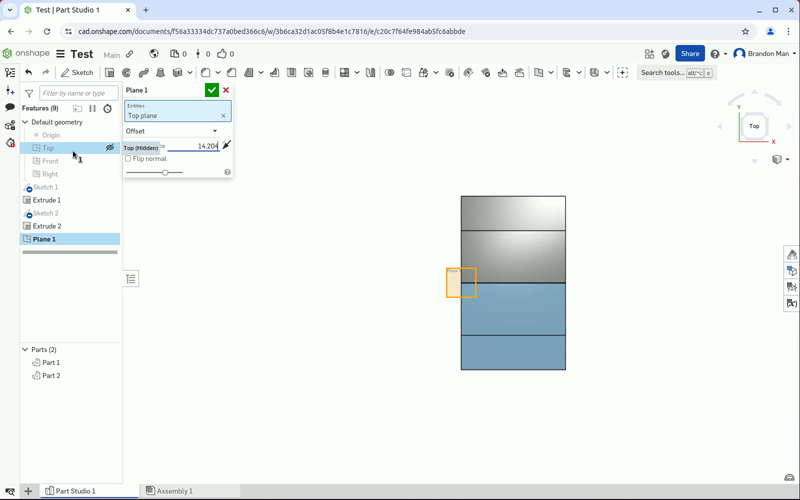
key(enter, 2)
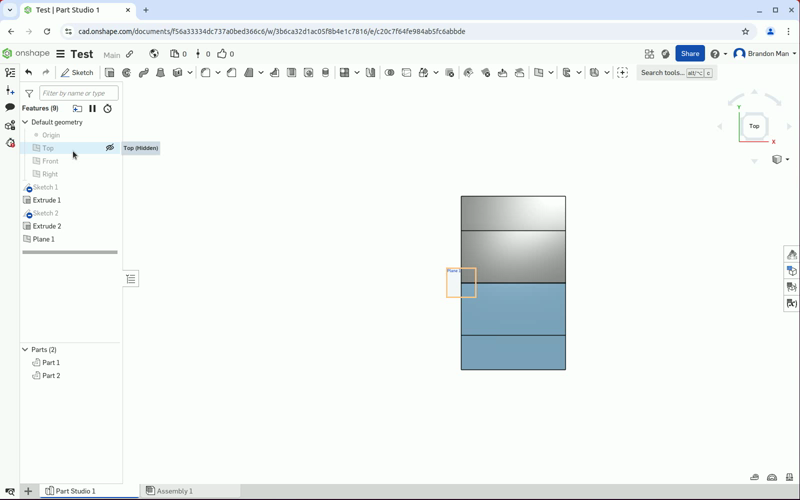
key(shift+s)
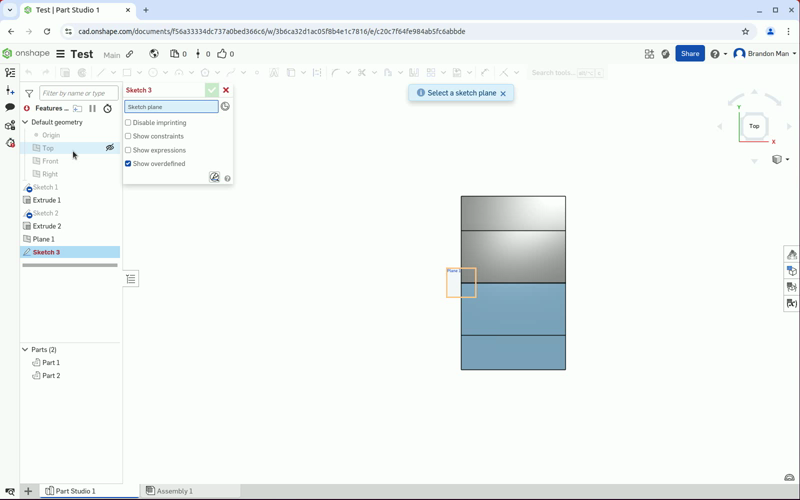
mouse_move(73, 241)
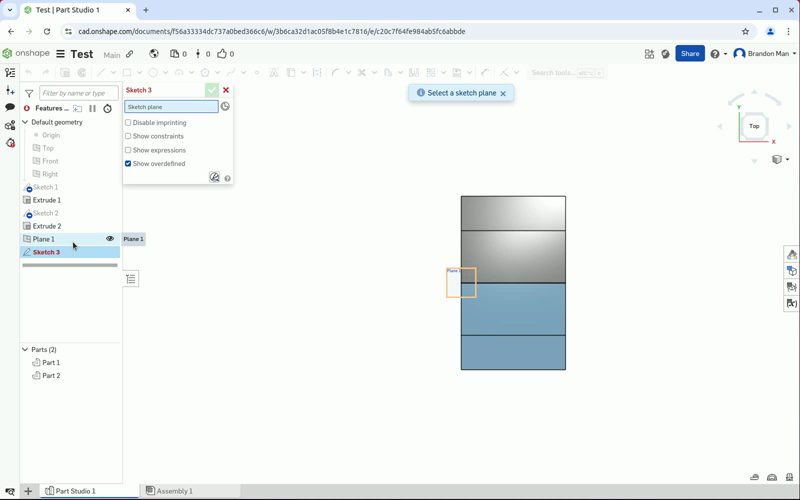
click(73, 241)
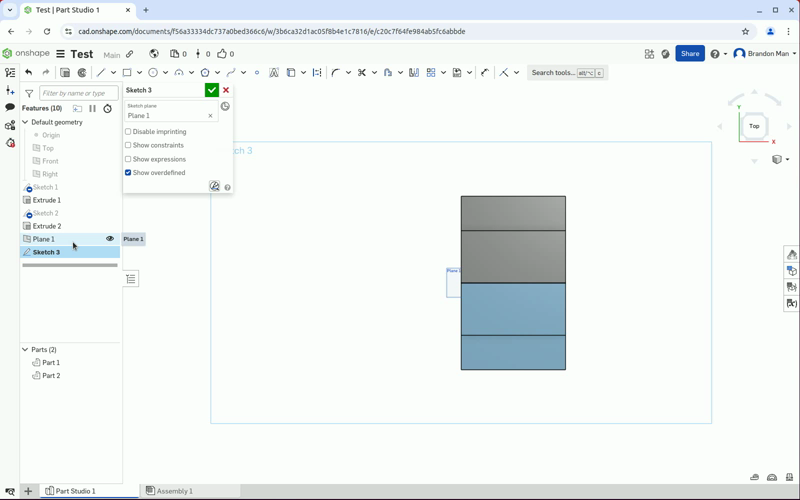
mouse_move(73, 352)
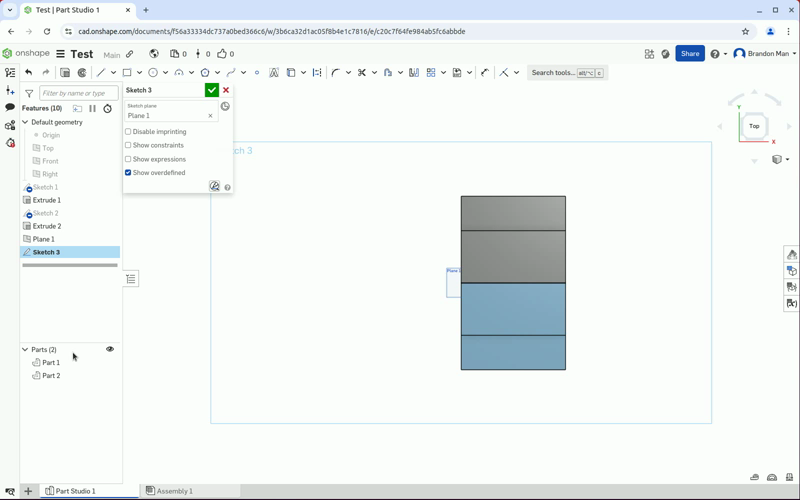
key(y)
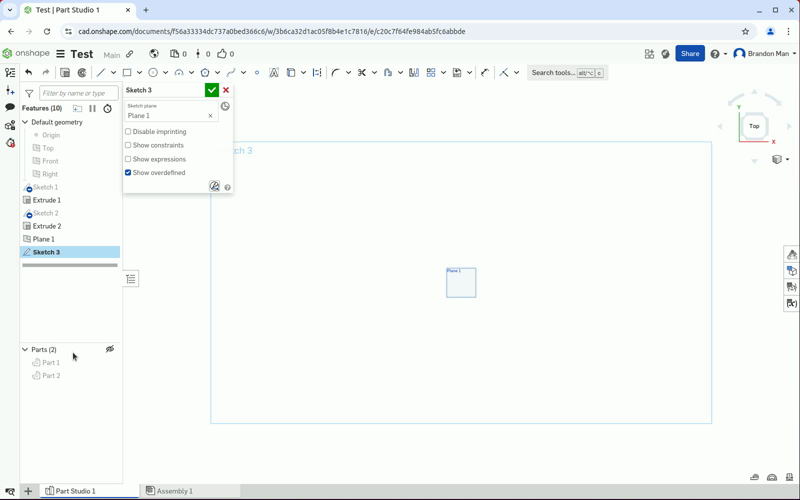
key(c)
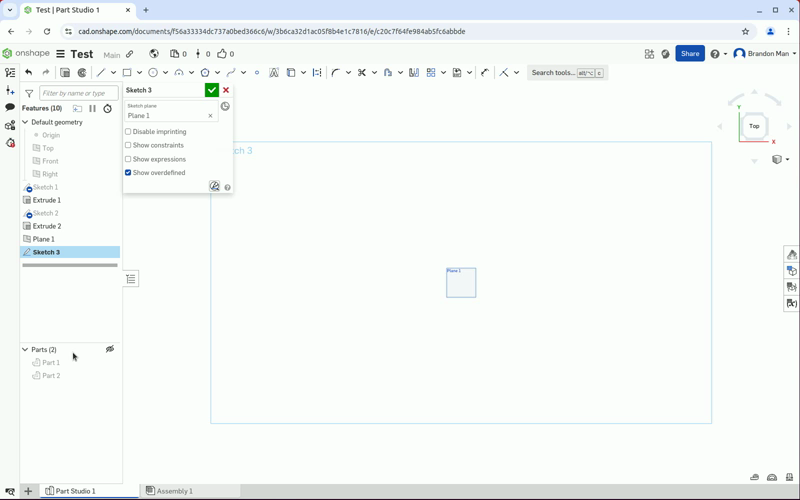
key_down(shift)
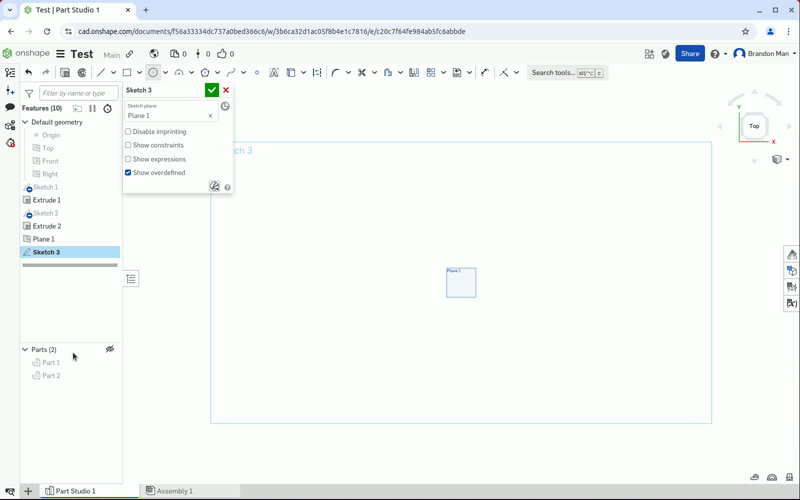
mouse_move(513, 282)
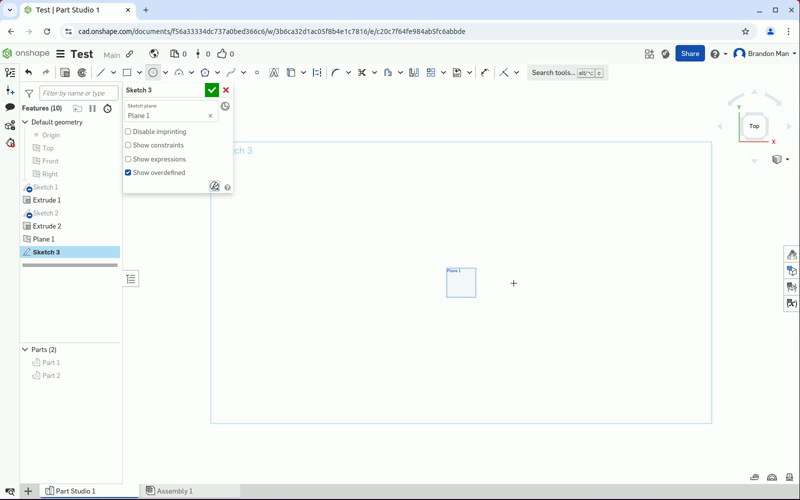
click(513, 282)
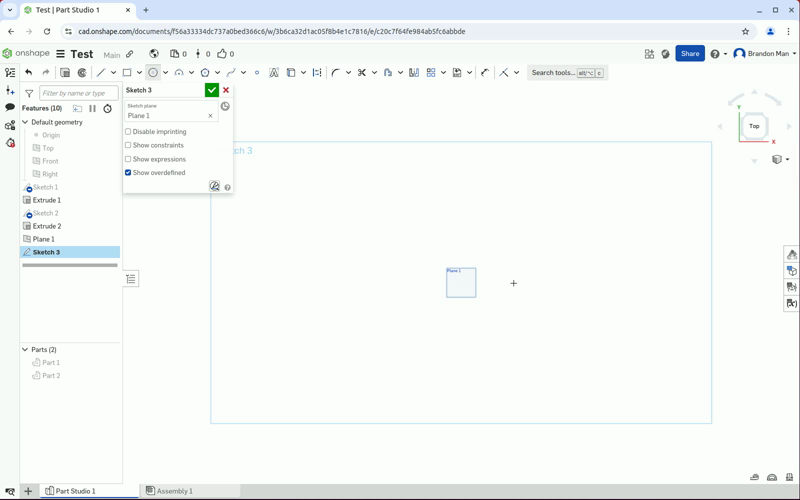
key_up(shift)
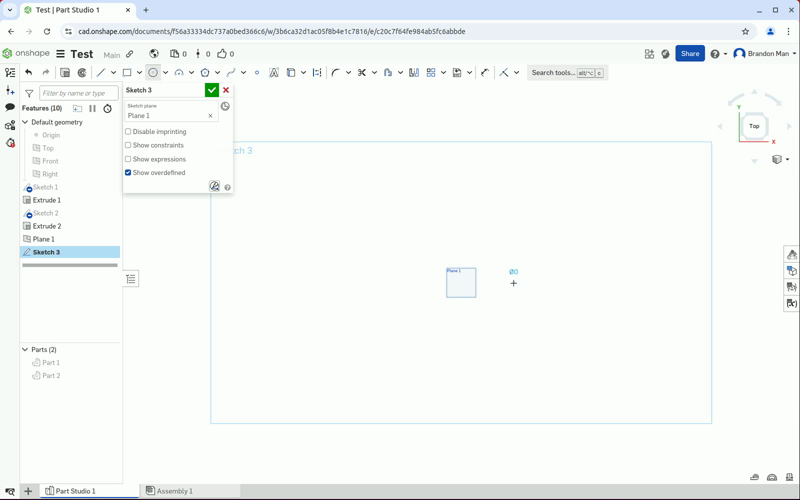
mouse_move(548, 282)
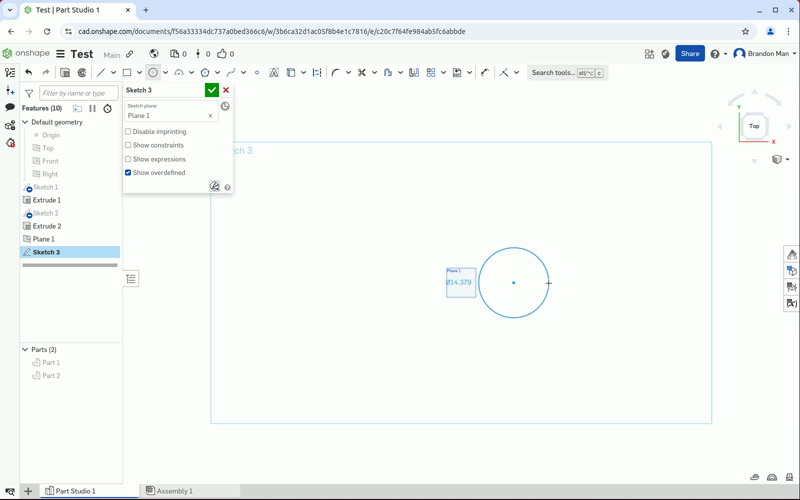
click(548, 282)
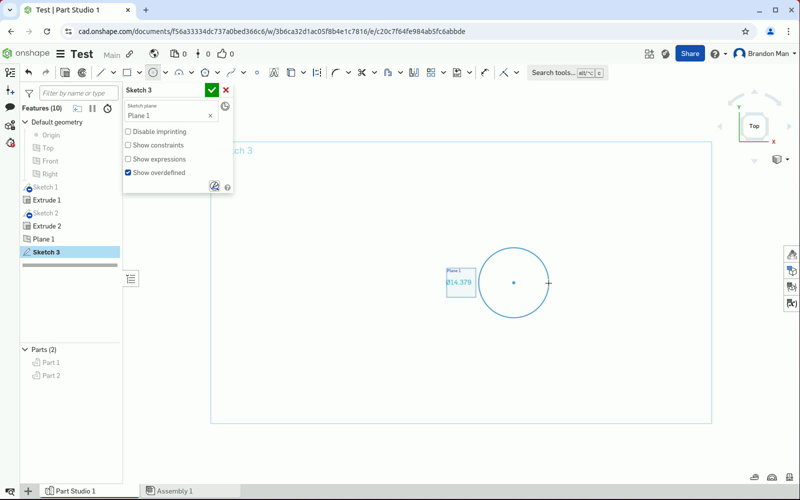
key(esc)
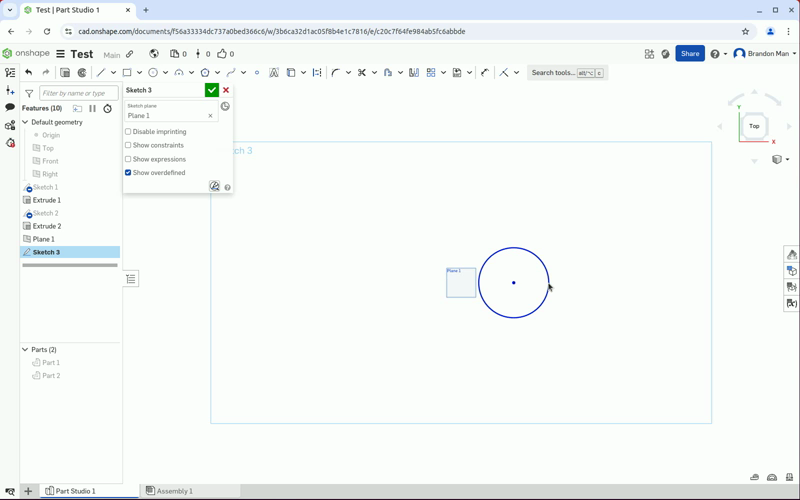
key(c)
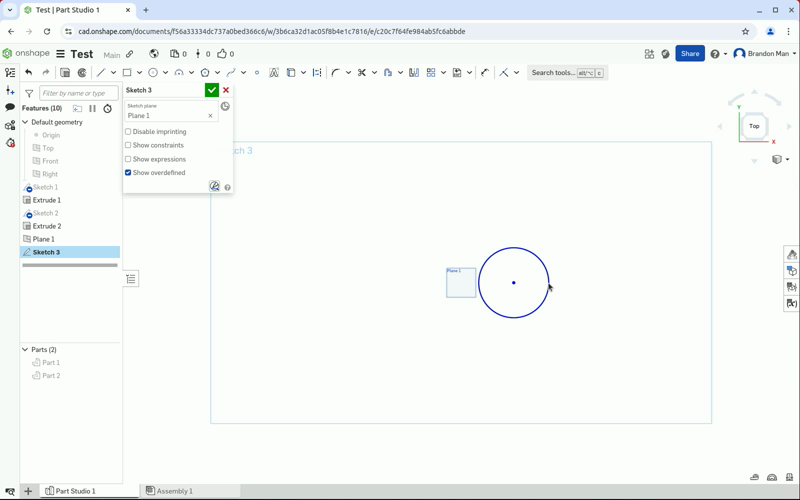
key_down(shift)
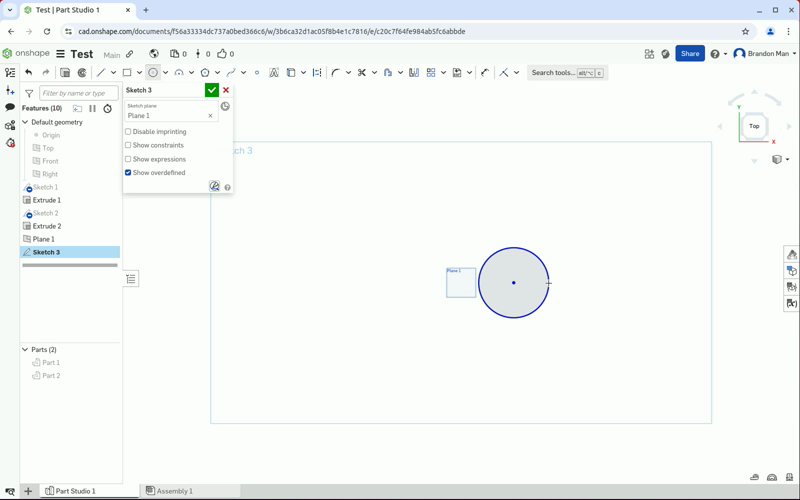
mouse_move(513, 282)
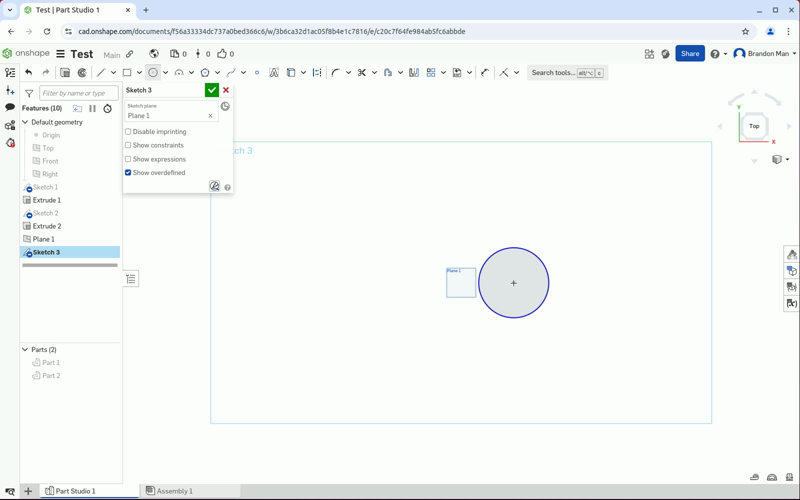
click(513, 282)
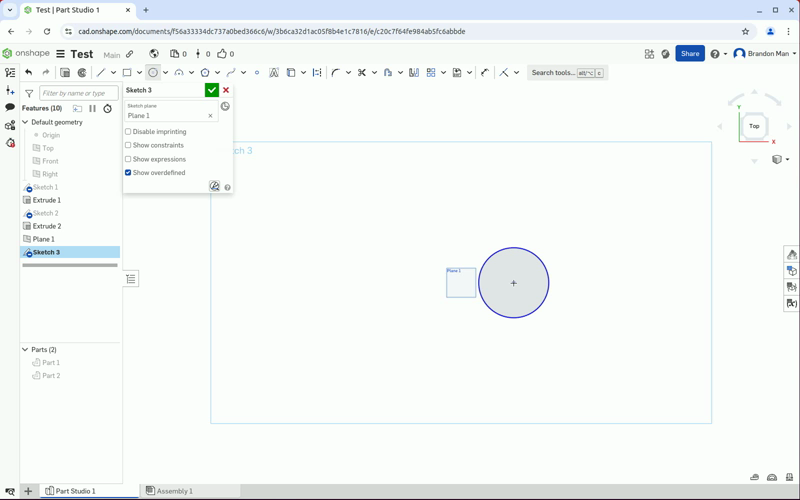
key_up(shift)
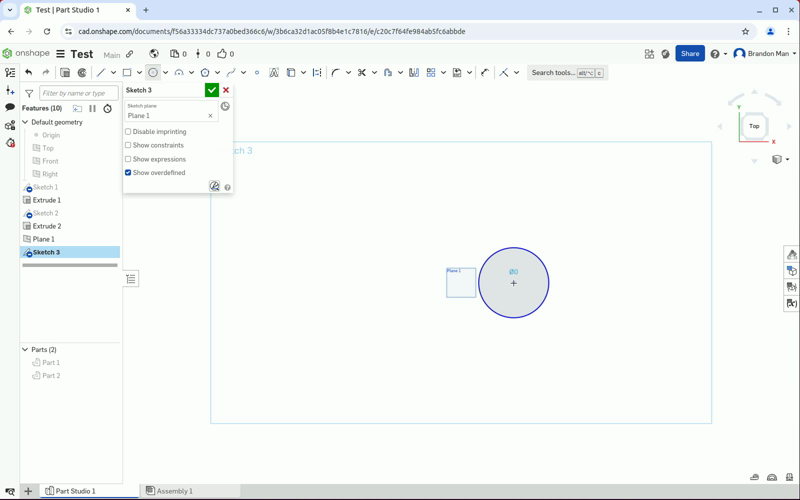
mouse_move(531, 282)
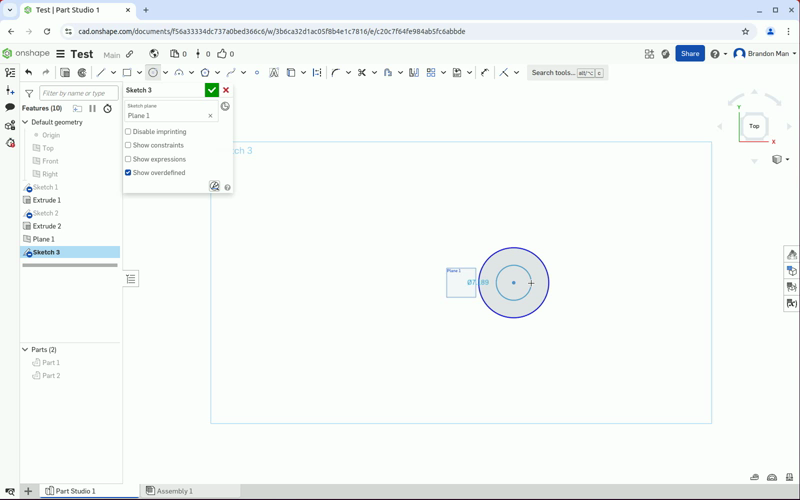
click(531, 282)
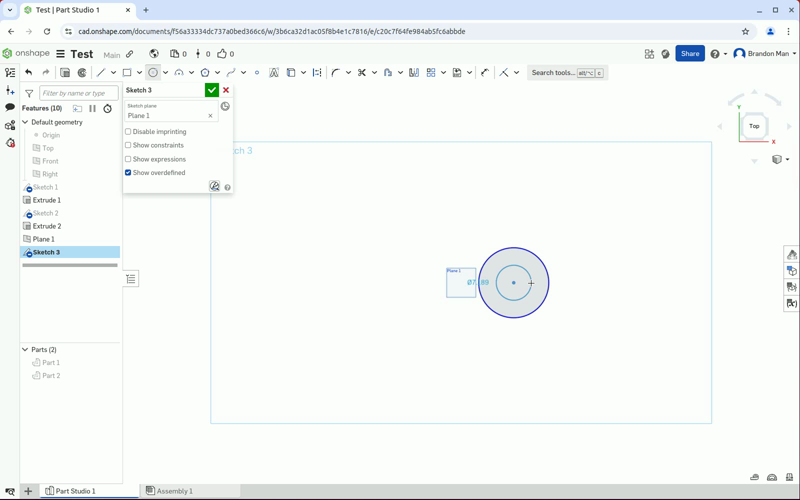
key(esc)
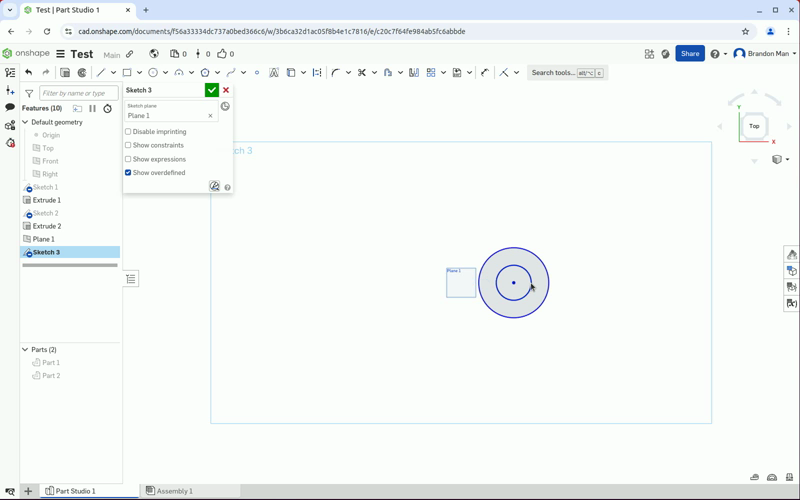
mouse_move(536, 259)
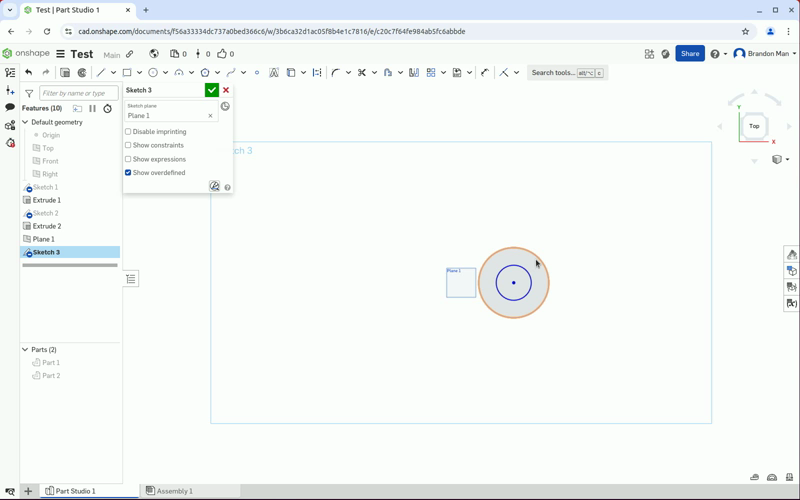
click(536, 259)
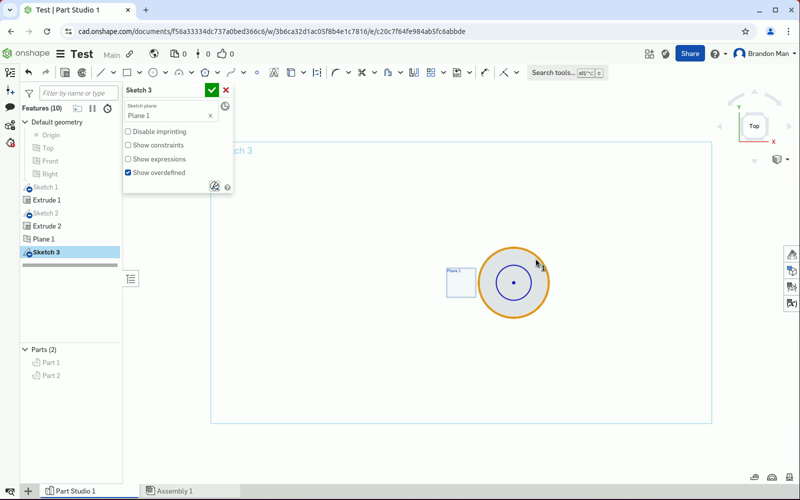
mouse_move(73, 352)
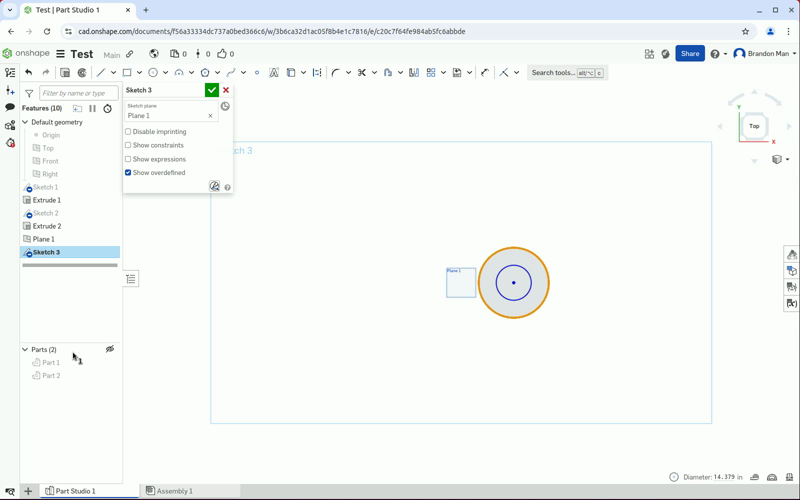
key(shift+y)
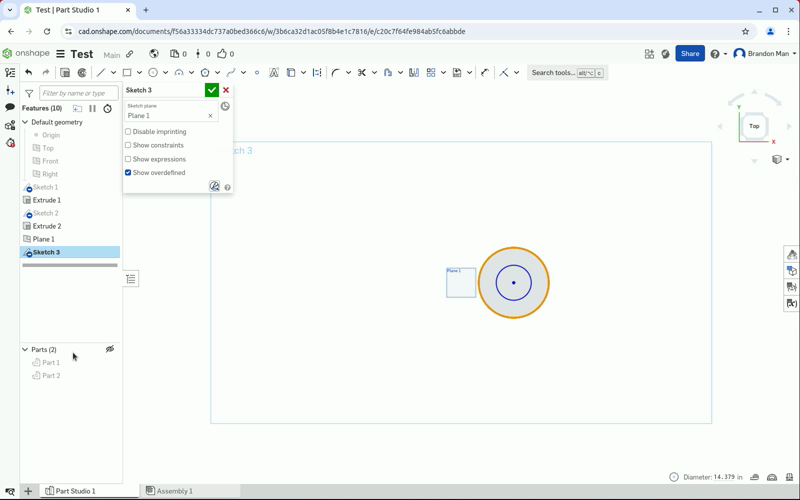
key(shift+e)
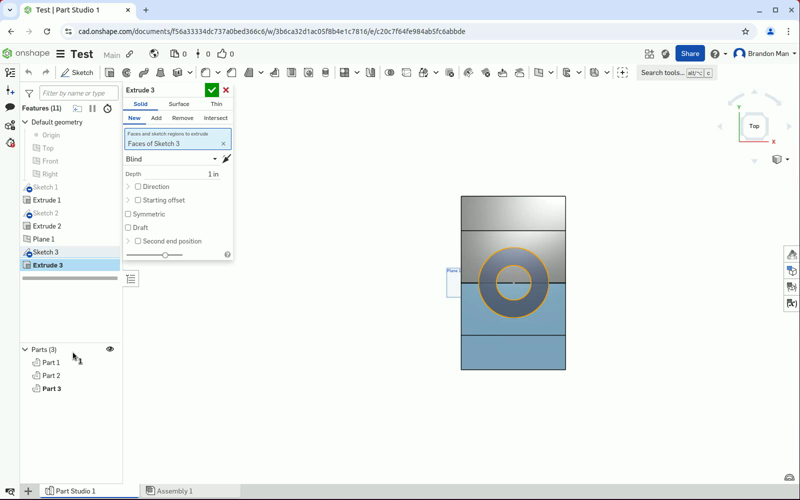
mouse_move(143, 106)
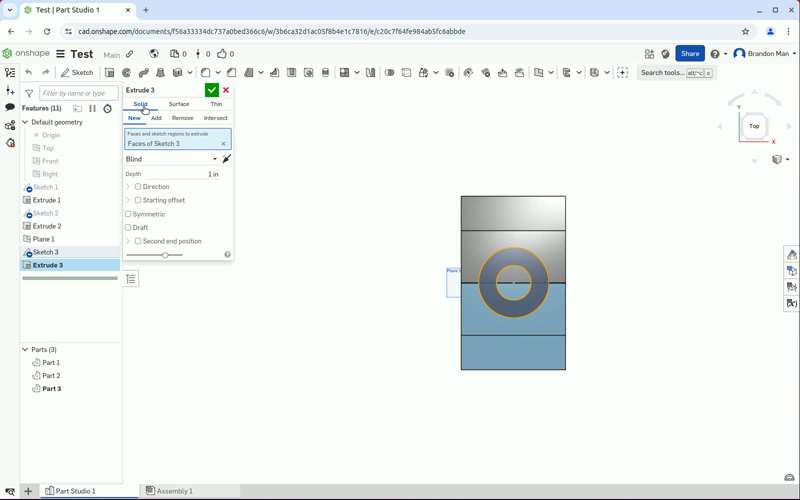
click(143, 106)
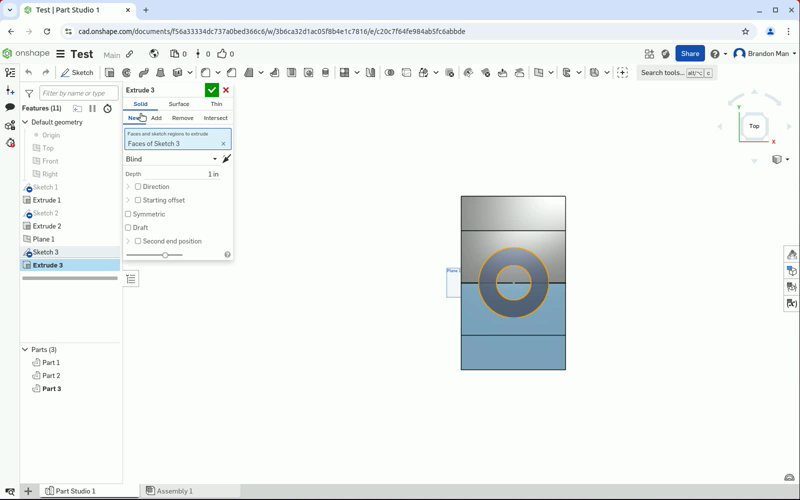
mouse_move(137, 120)
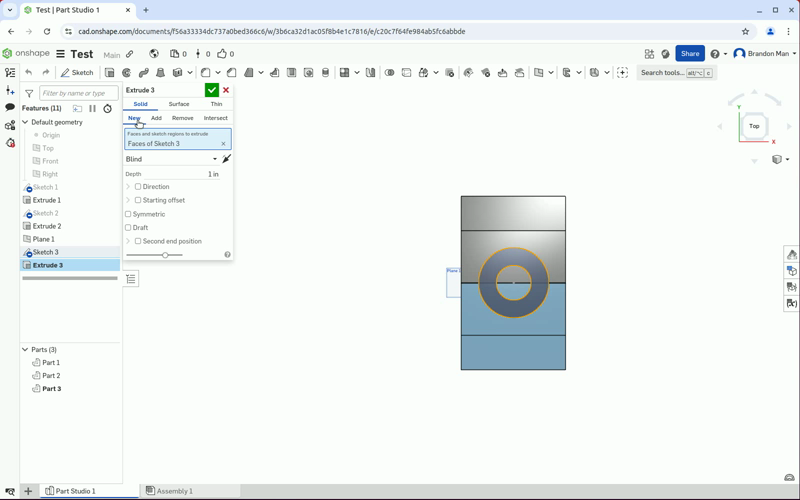
click(137, 120)
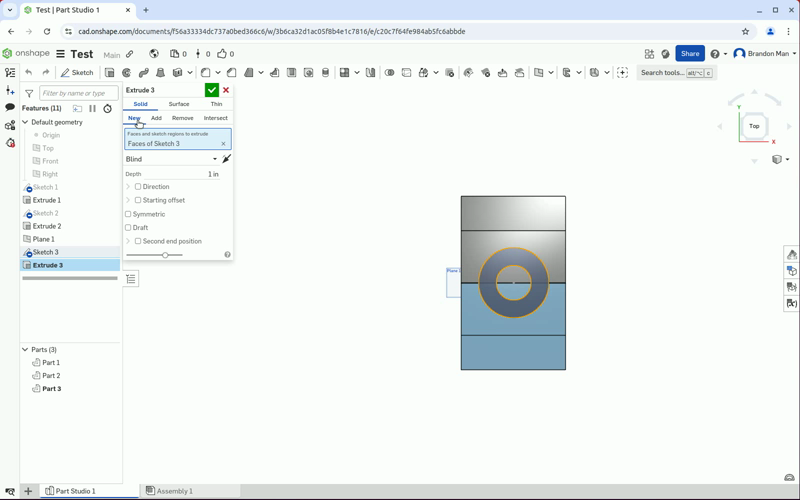
key(tab, 4)
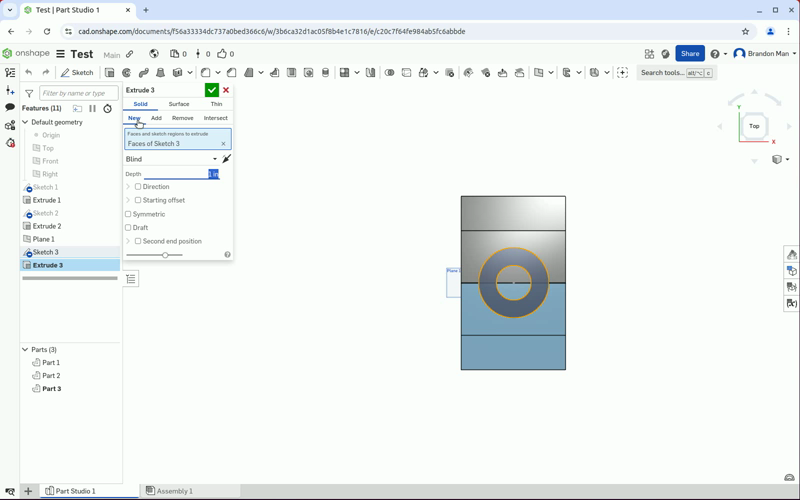
text(8.906)
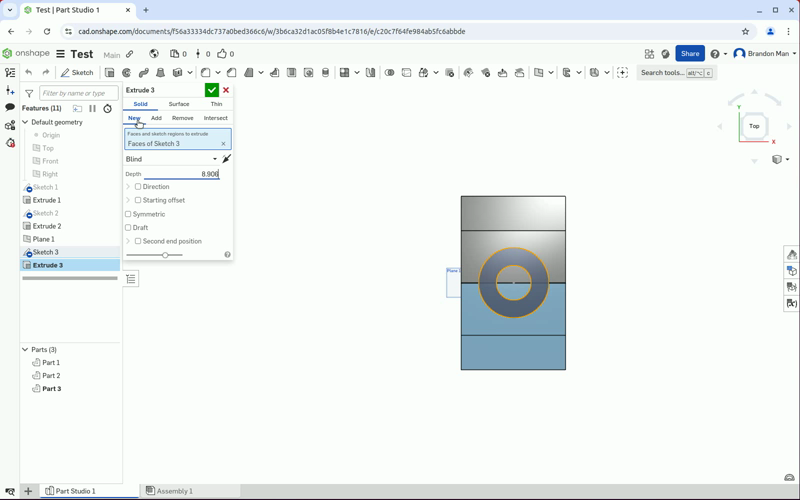
key(enter)
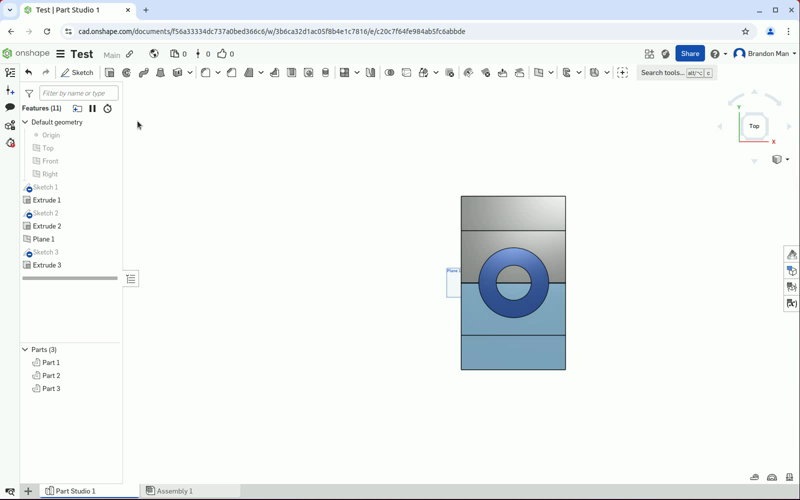
key(shift+h)
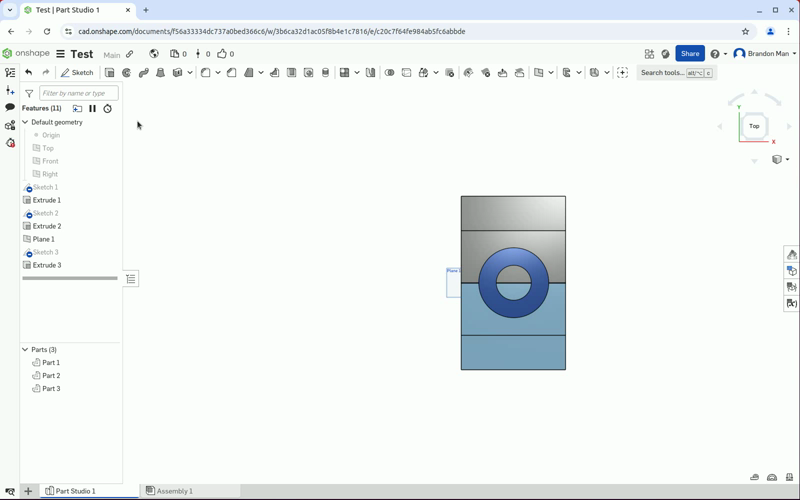
key(shift+h)
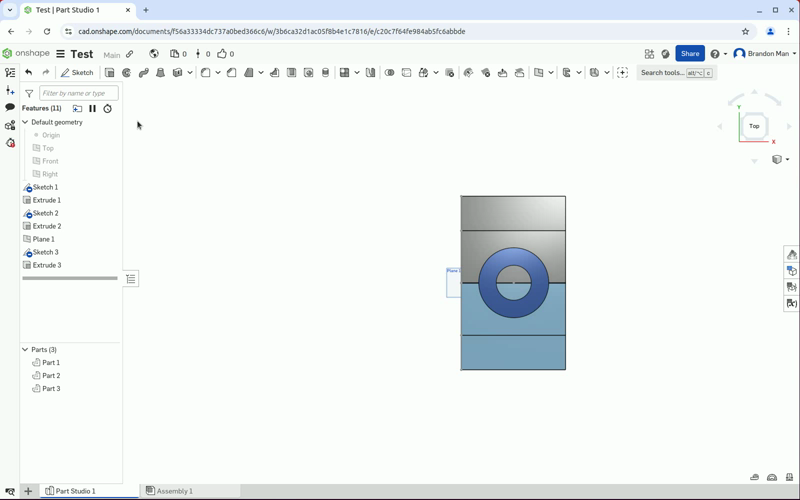
key(shift+7)
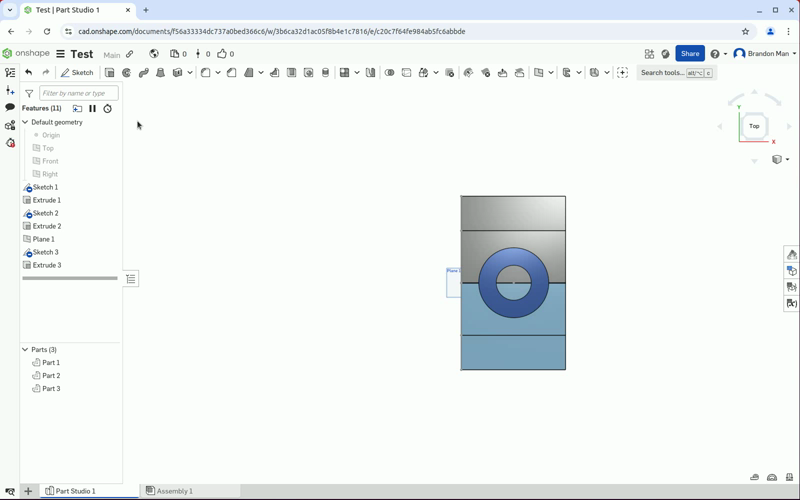
key(up, 3)
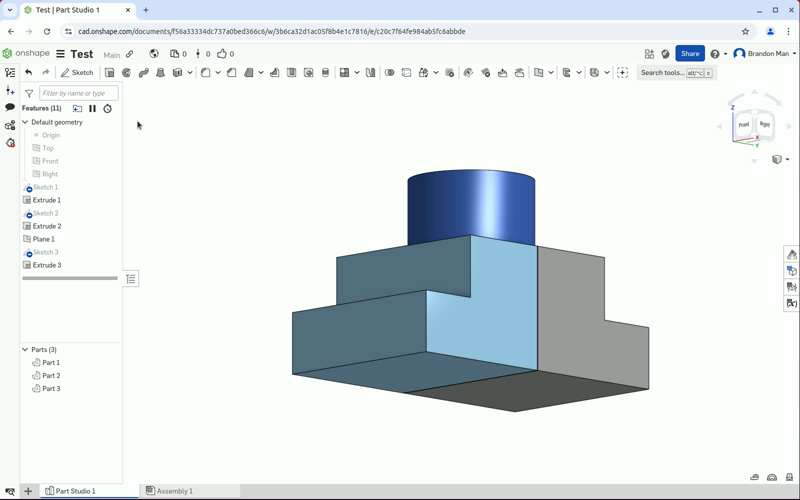
key(left, 3)
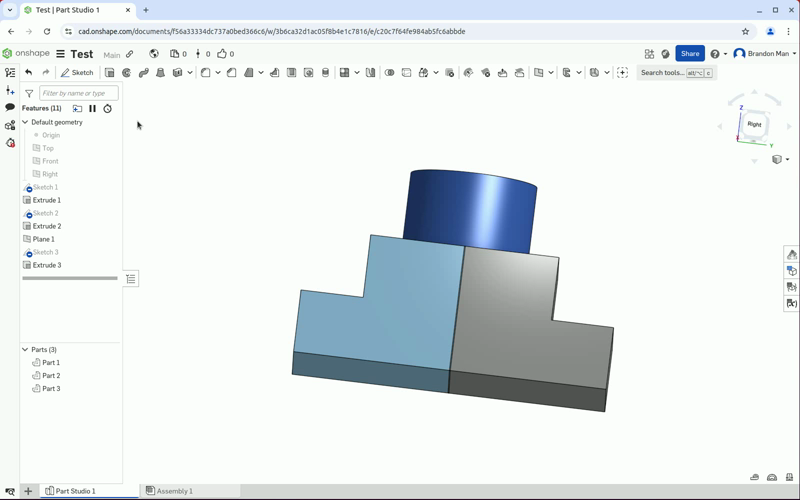
key(right, 3)
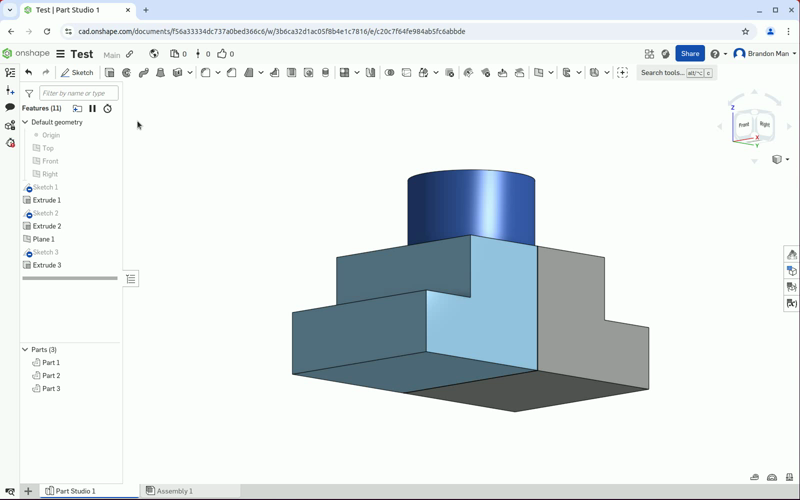
key(down, 3)
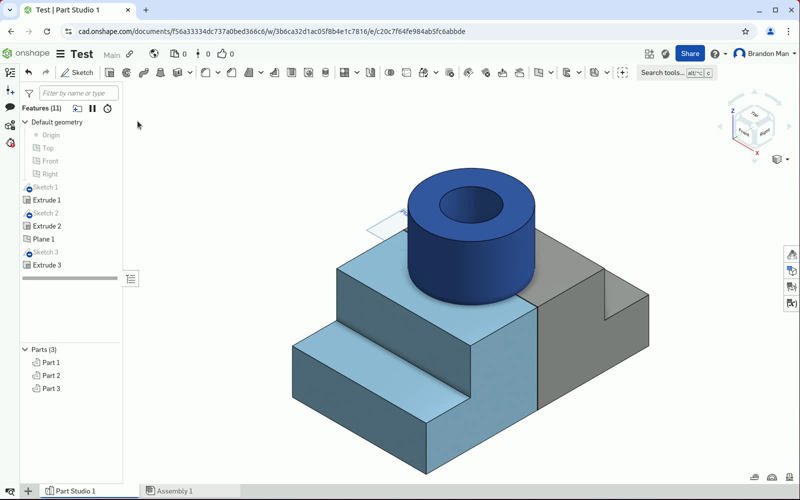
mouse_move(73, 189)
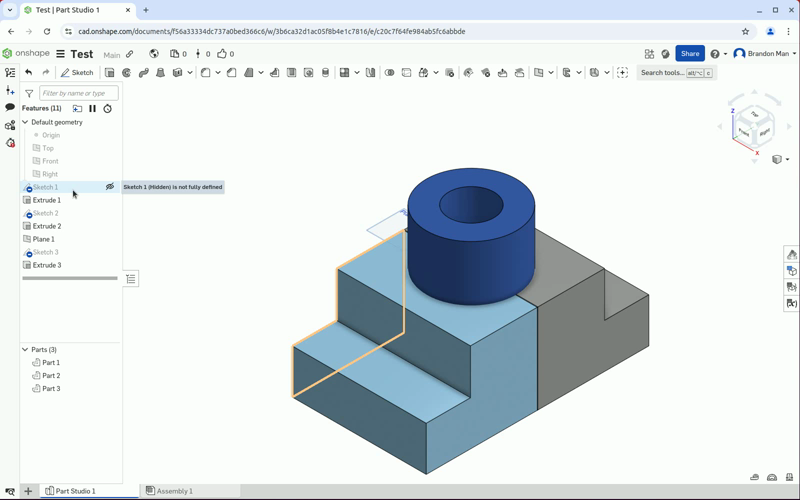
click(73, 189)